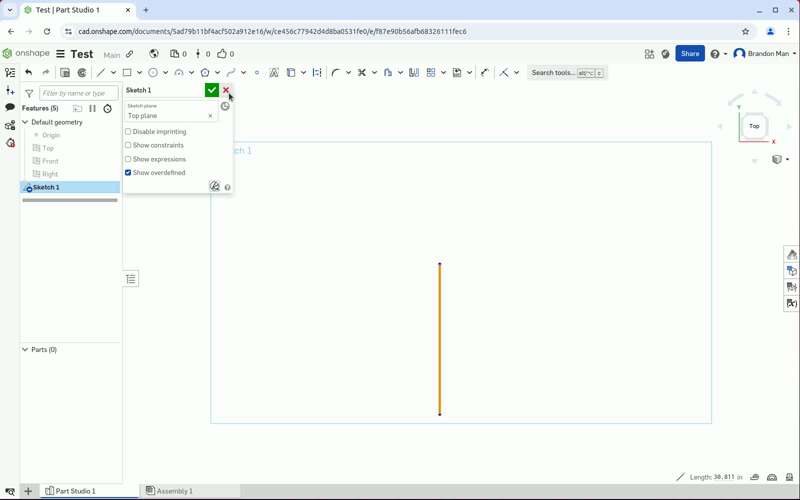
key(shift+h)
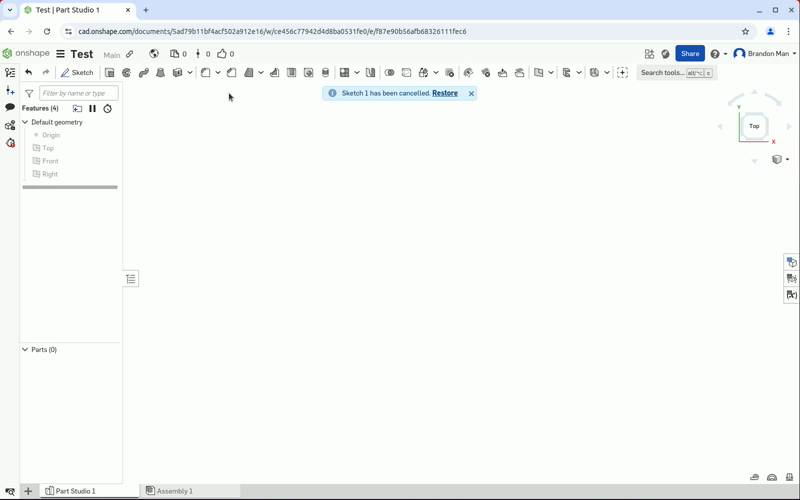
mouse_move(73, 352)
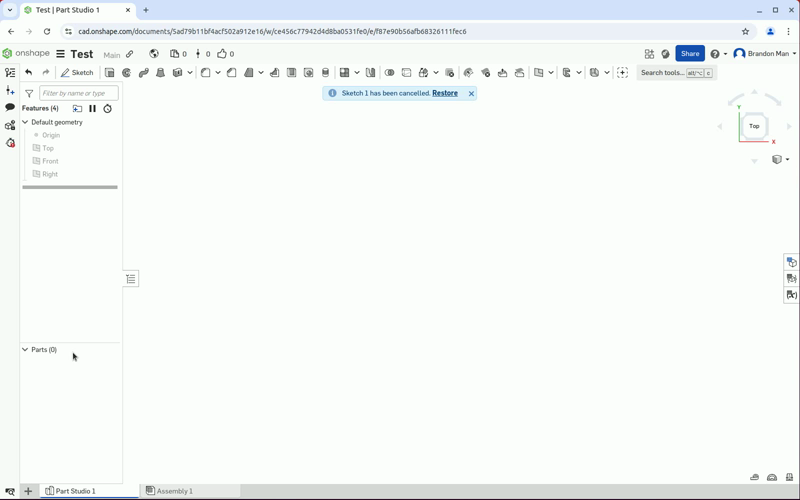
key(y)
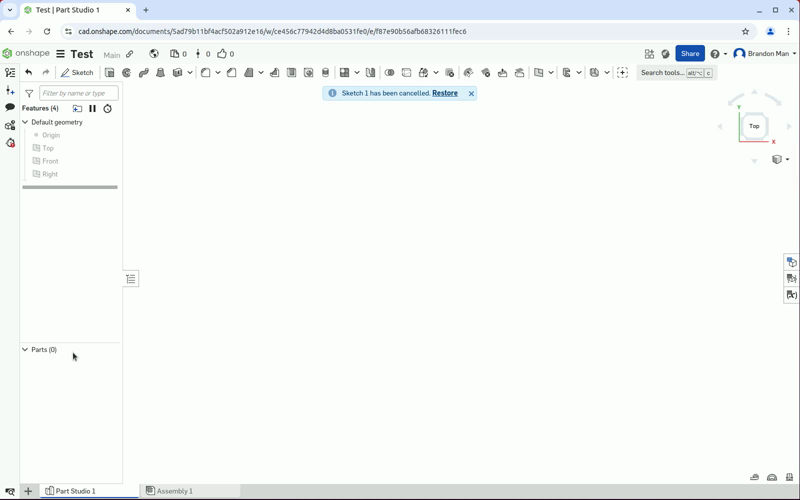
key(shift+p)
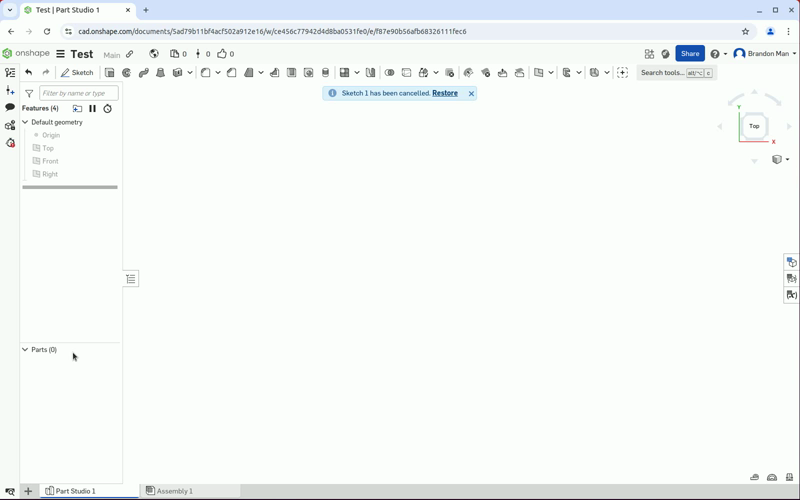
key(space)
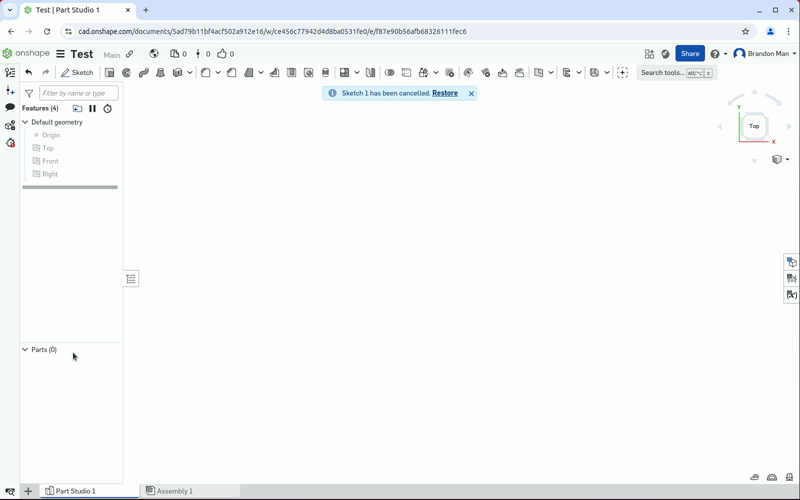
key_down(shift)
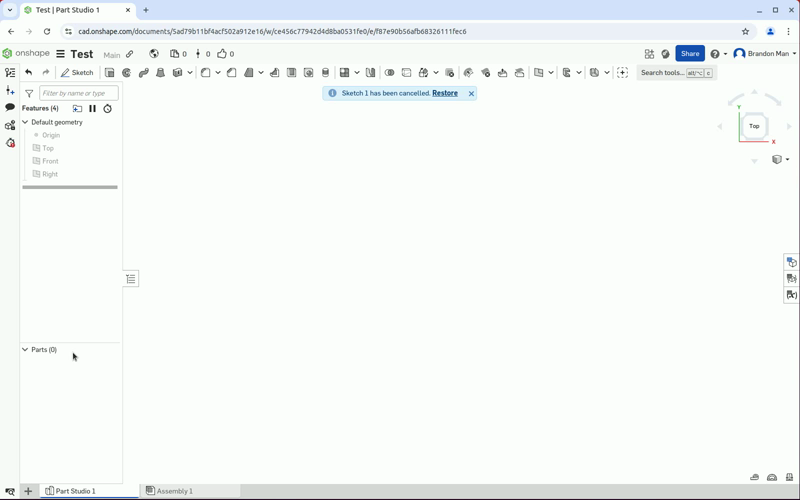
key(up)
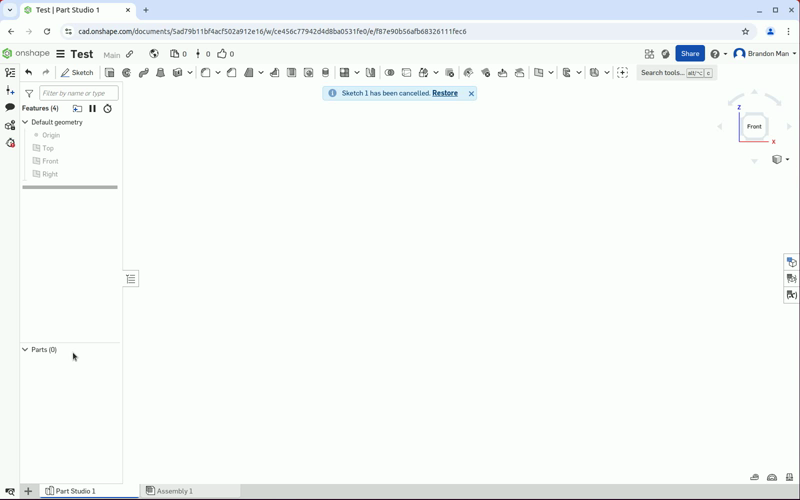
key_up(shift)
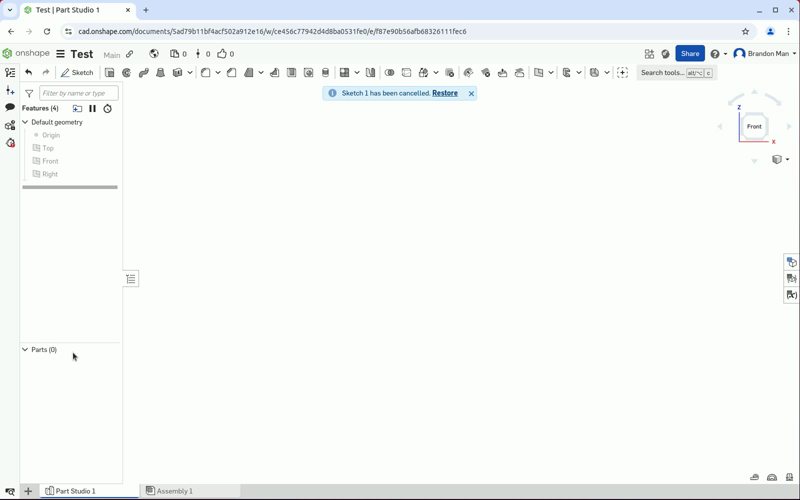
mouse_move(73, 352)
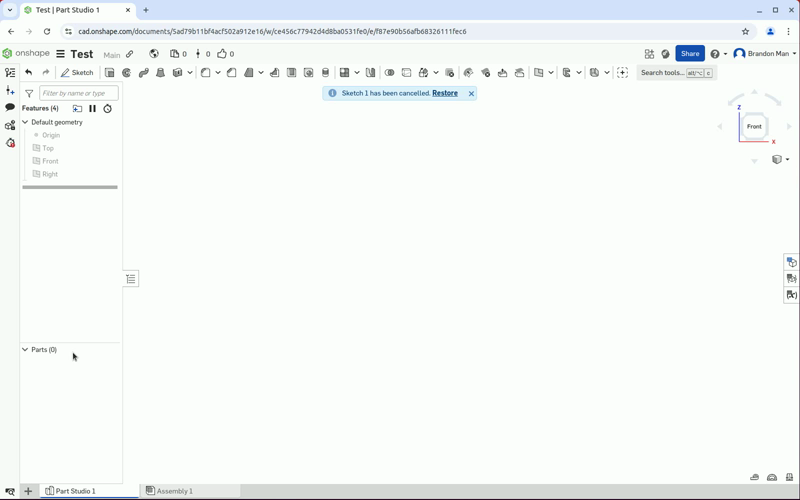
key(shift+y)
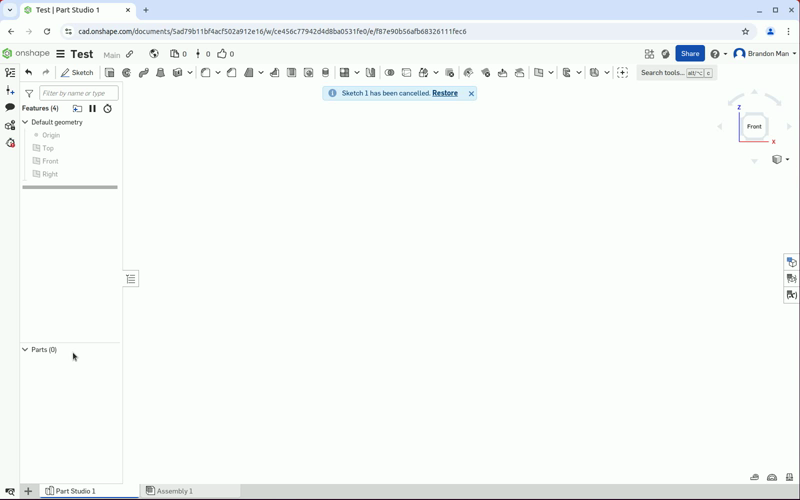
key(shift+s)
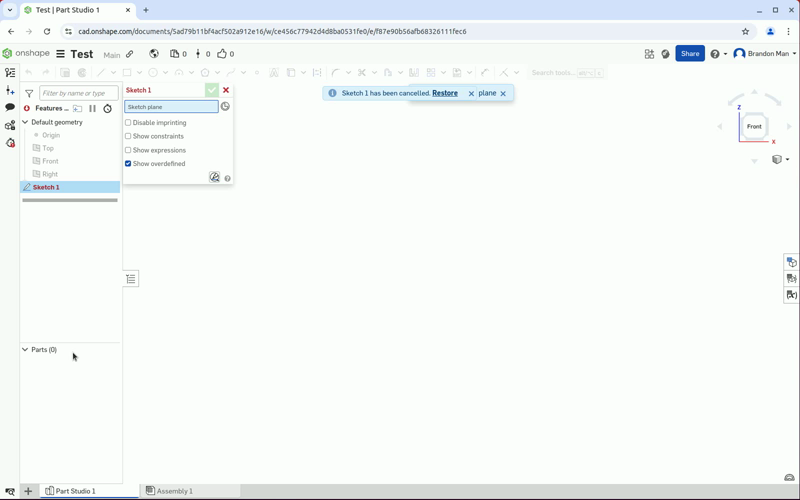
mouse_move(73, 163)
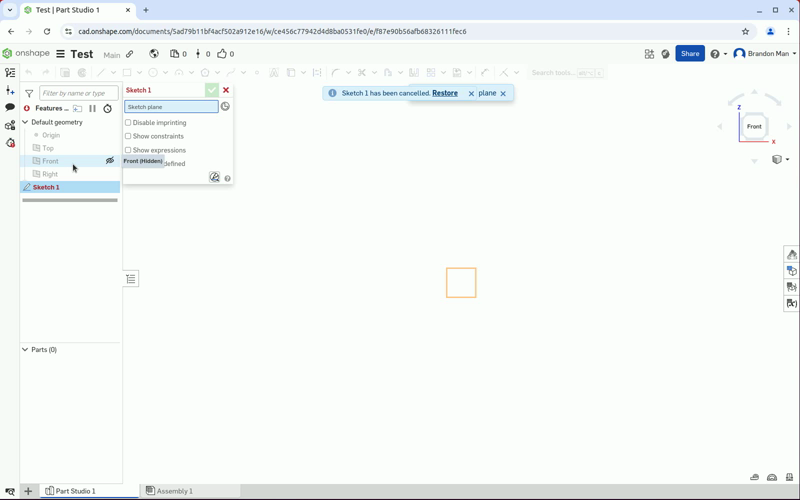
click(73, 163)
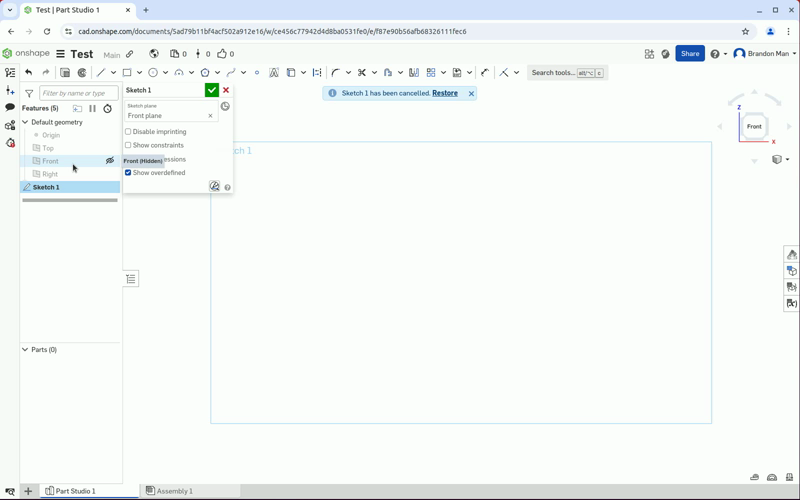
mouse_move(73, 352)
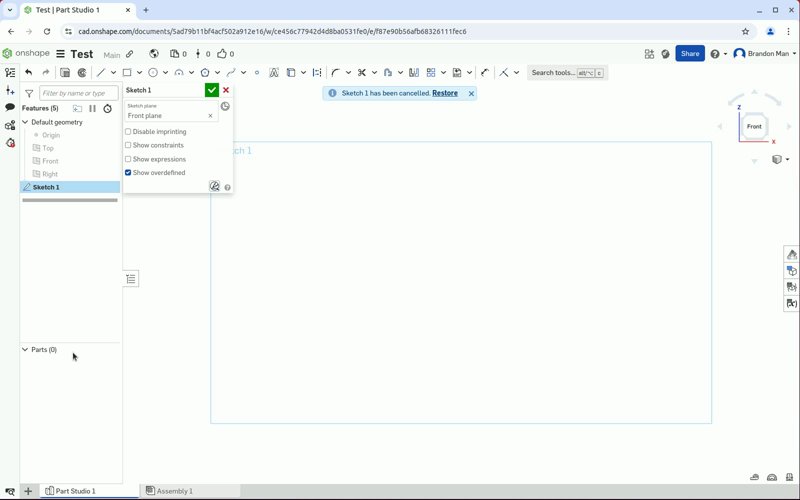
key(y)
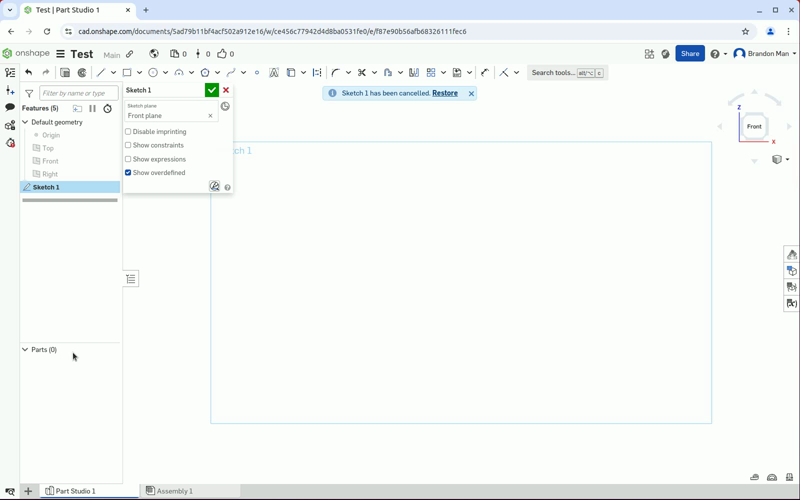
key(l)
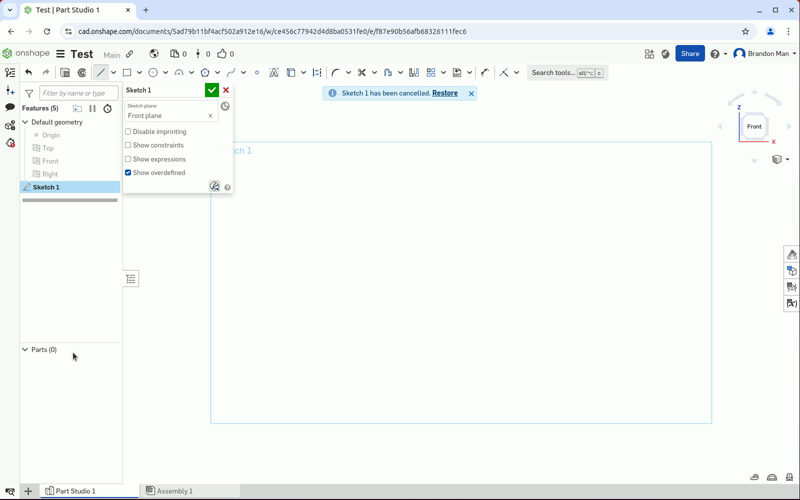
key_down(shift)
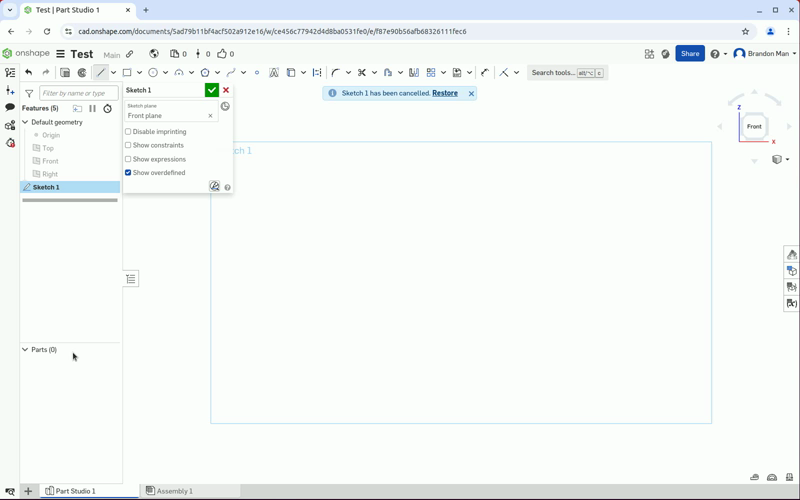
mouse_move(426, 264)
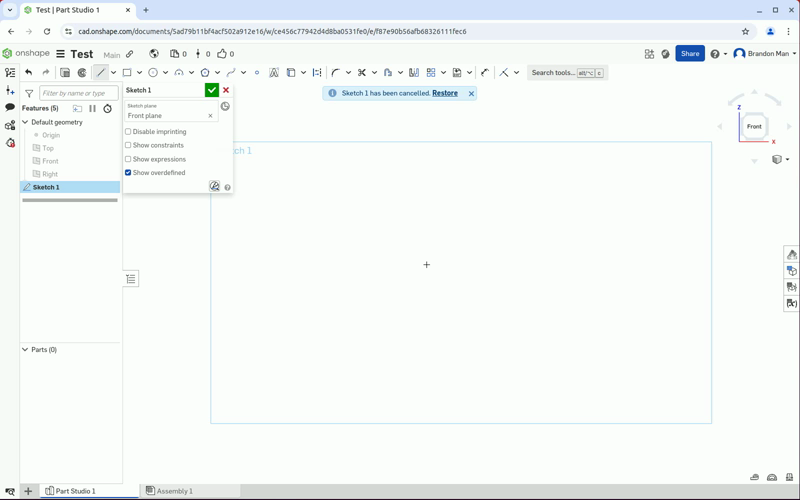
click(426, 264)
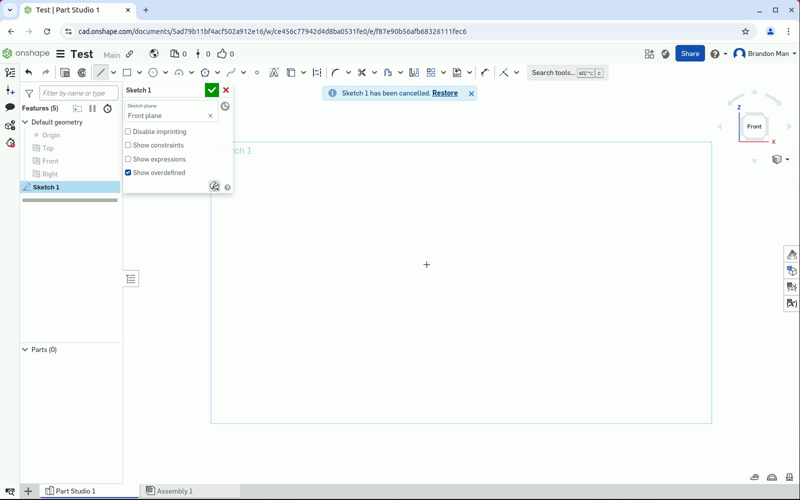
key_up(shift)
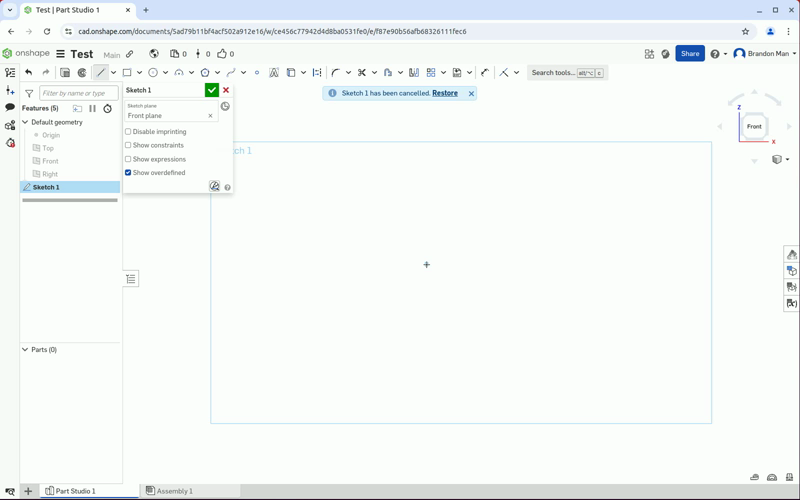
key_down(shift)
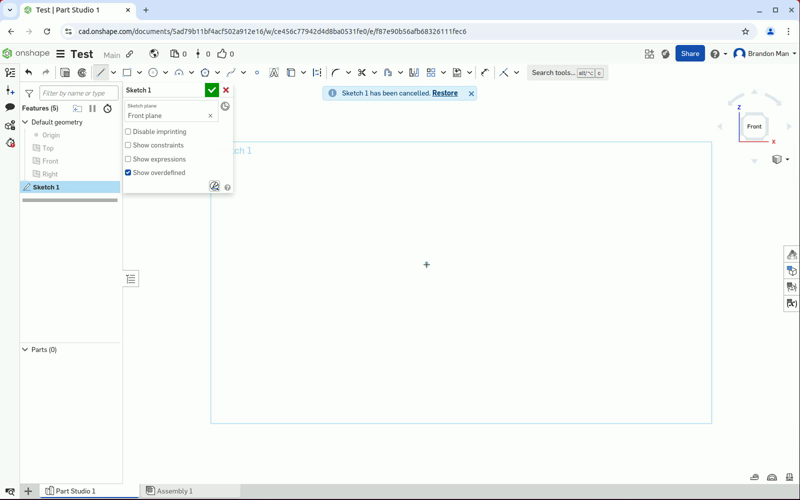
mouse_move(456, 264)
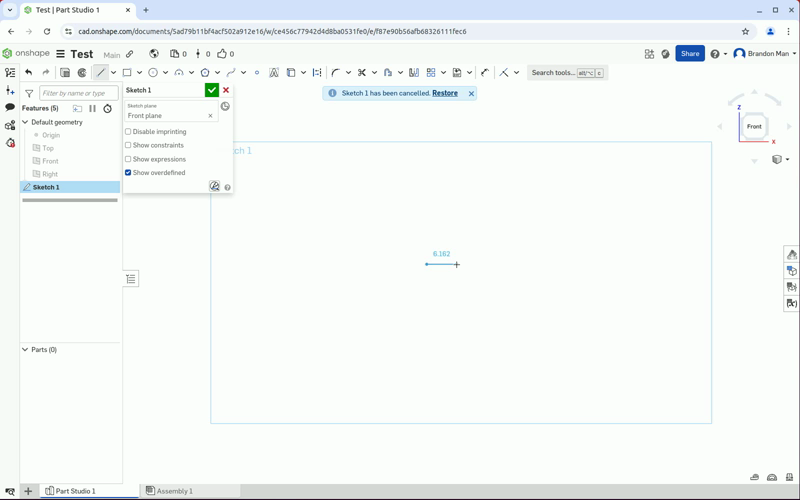
mouse_move(434, 282)
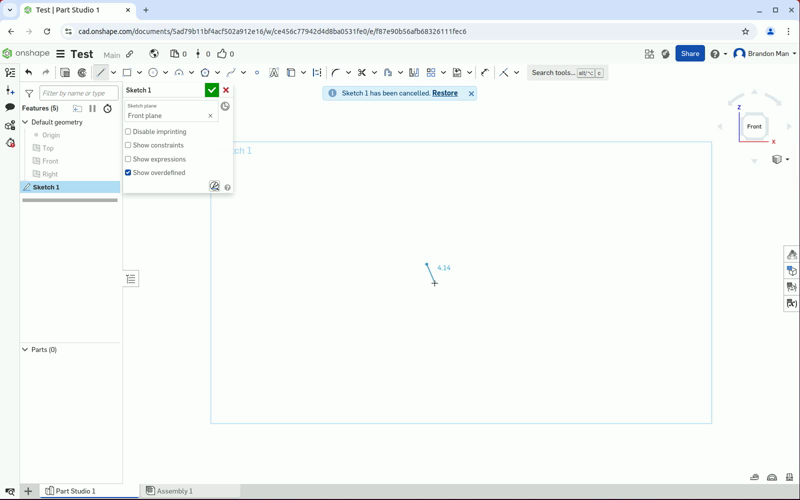
click(434, 282)
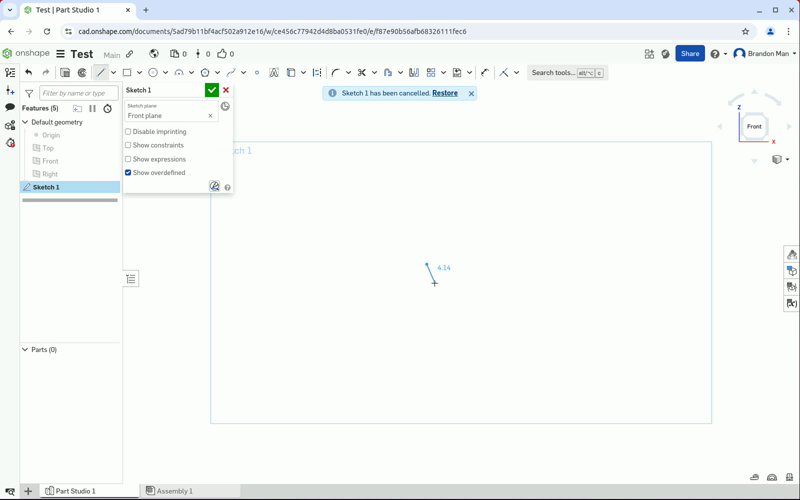
key_up(shift)
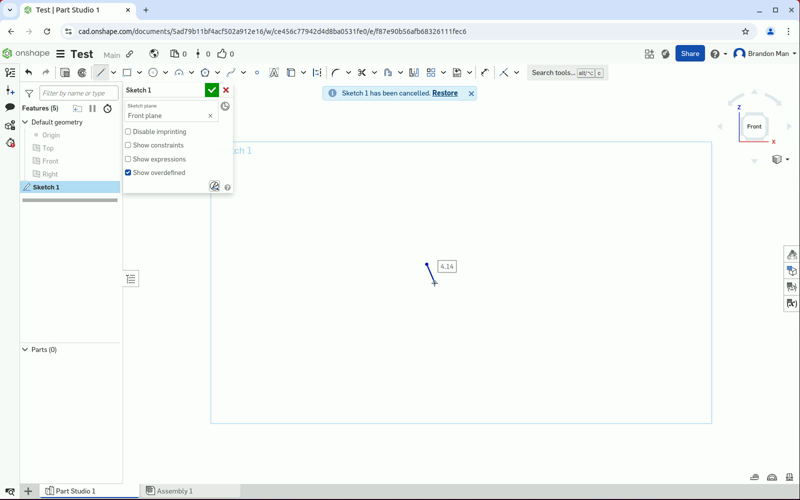
key_down(shift)
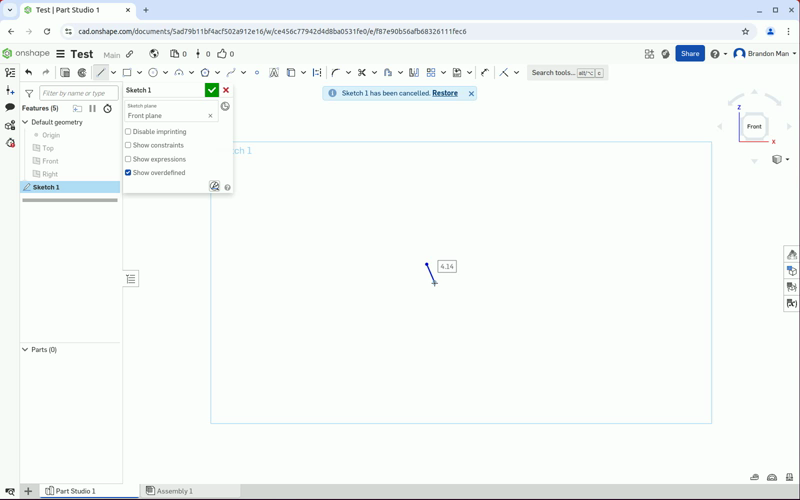
mouse_move(464, 282)
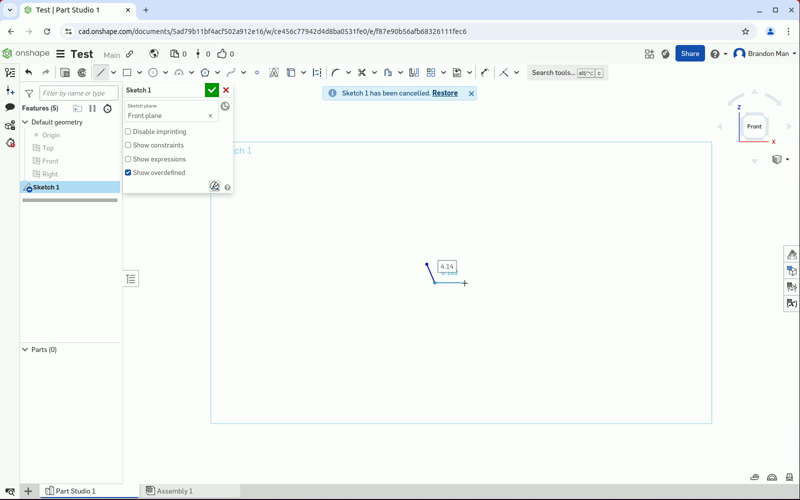
mouse_move(461, 282)
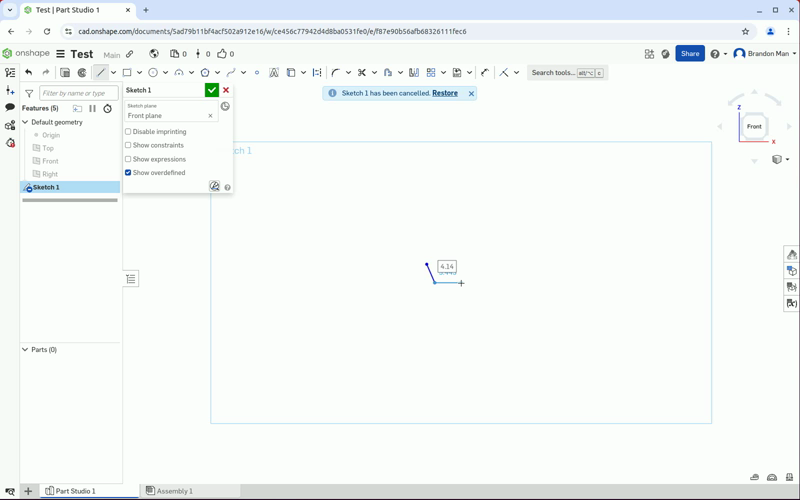
click(461, 282)
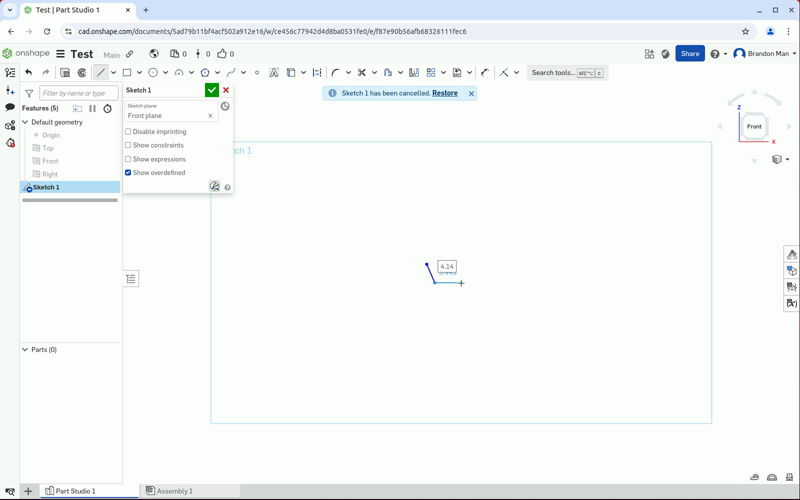
key_up(shift)
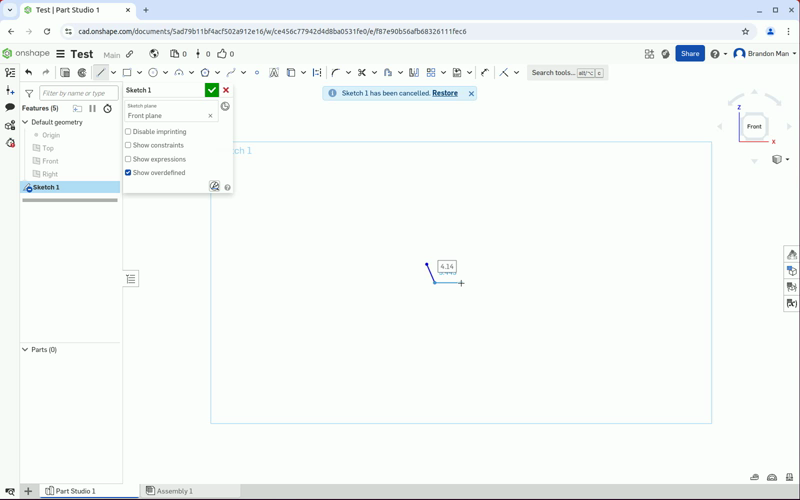
key_down(shift)
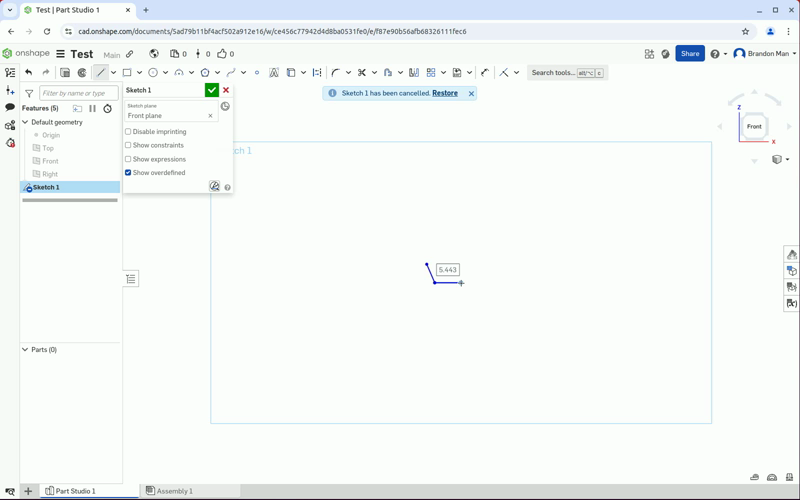
mouse_move(491, 282)
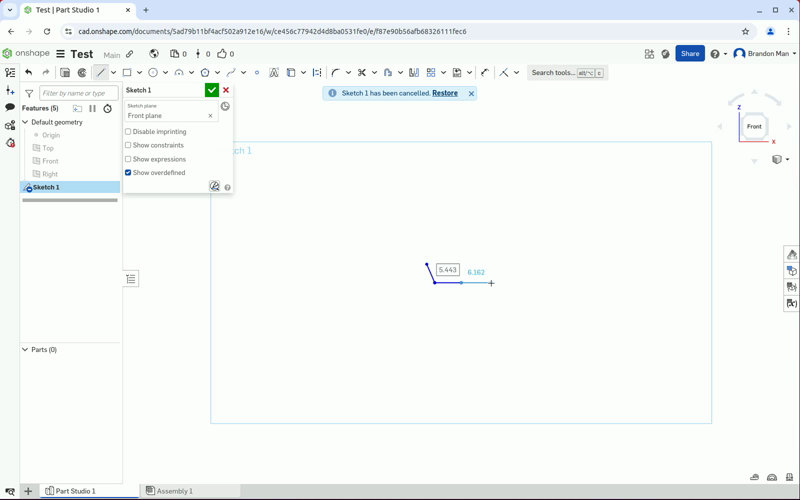
mouse_move(487, 282)
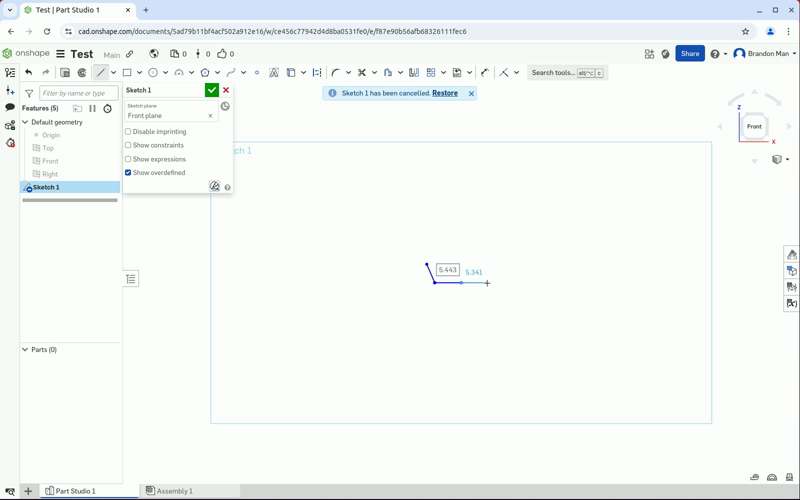
click(487, 282)
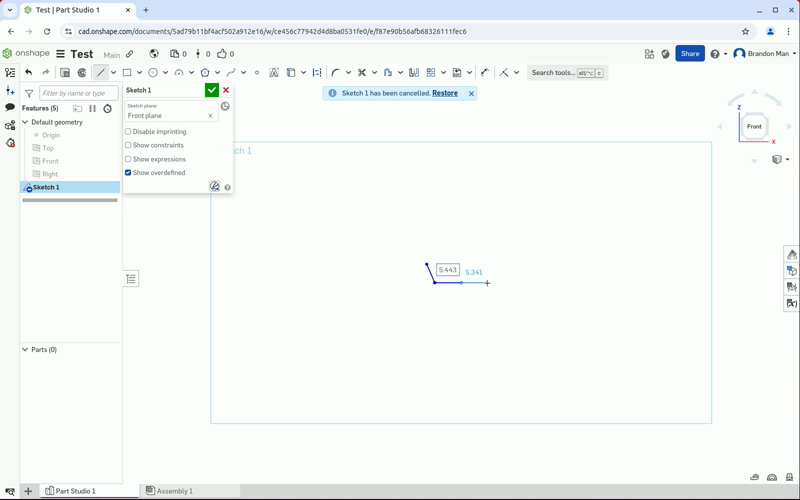
key_up(shift)
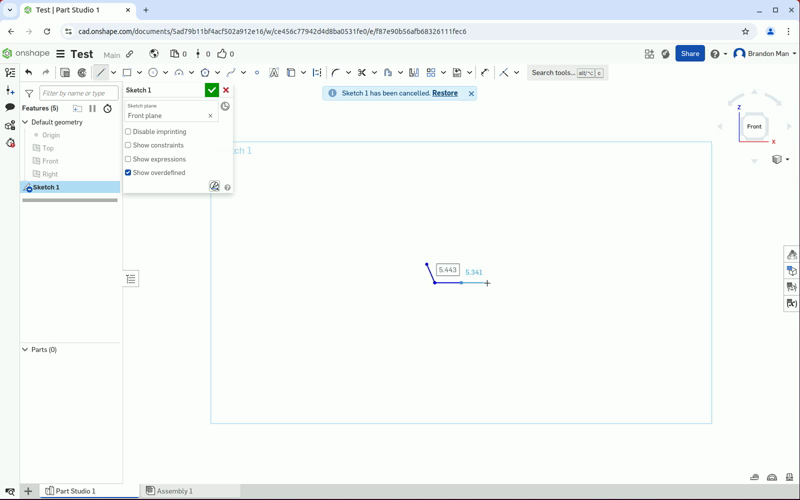
key_down(shift)
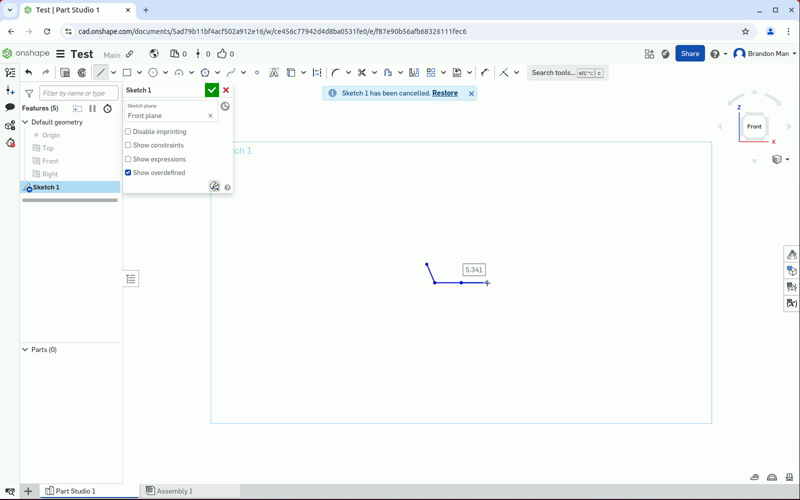
mouse_move(517, 282)
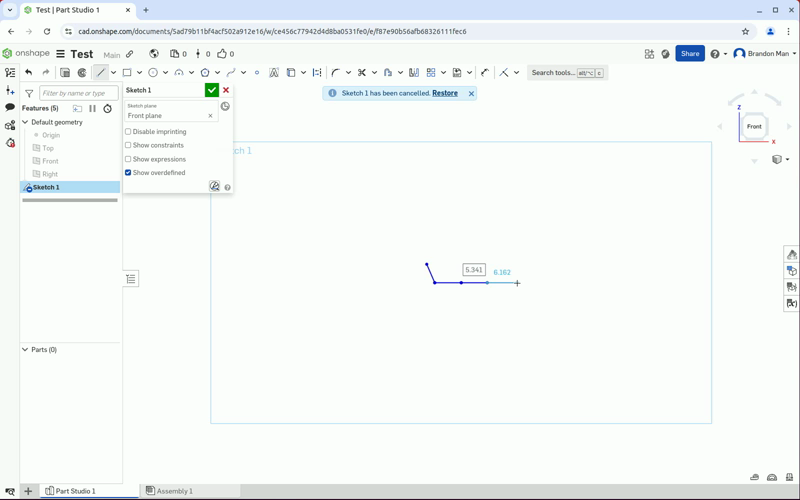
mouse_move(495, 264)
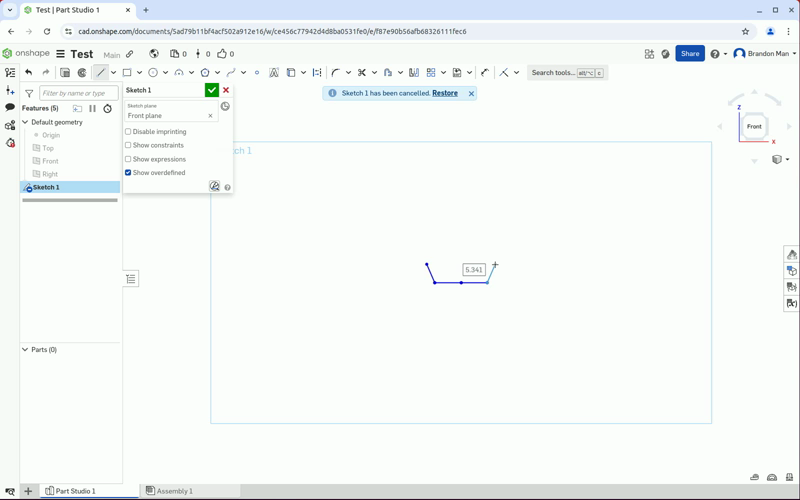
click(495, 264)
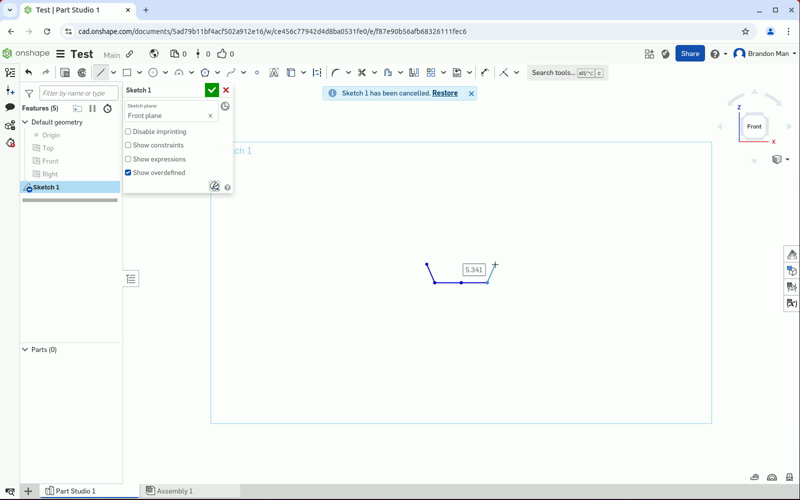
key_up(shift)
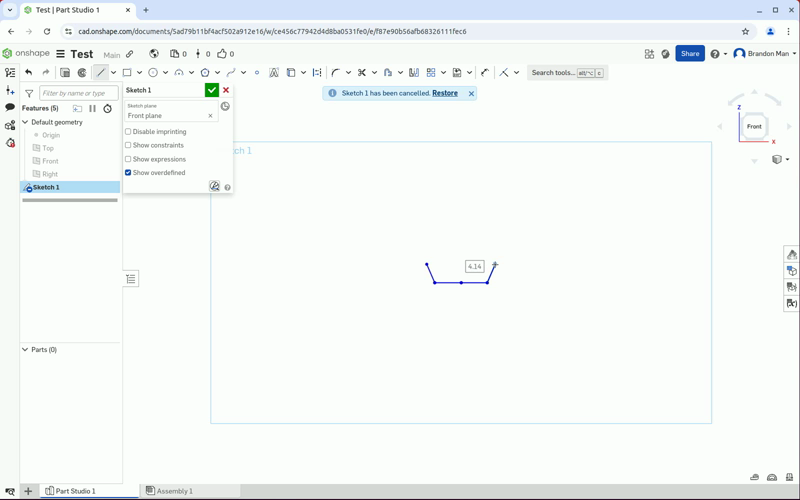
key_down(shift)
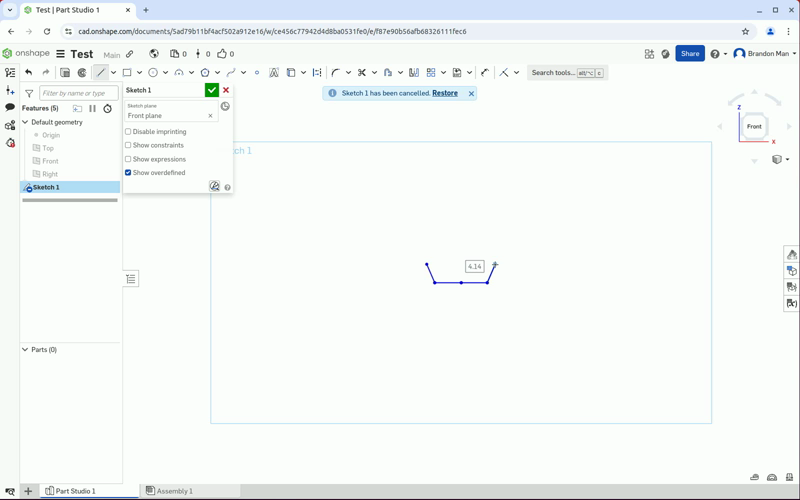
mouse_move(525, 264)
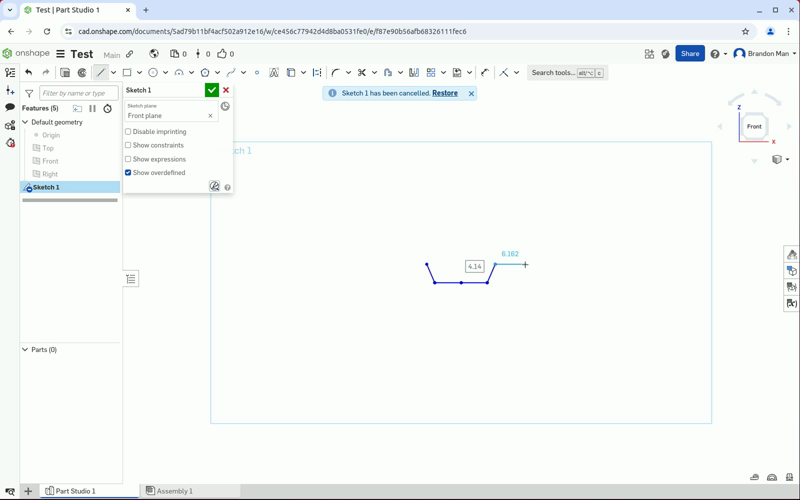
mouse_move(495, 256)
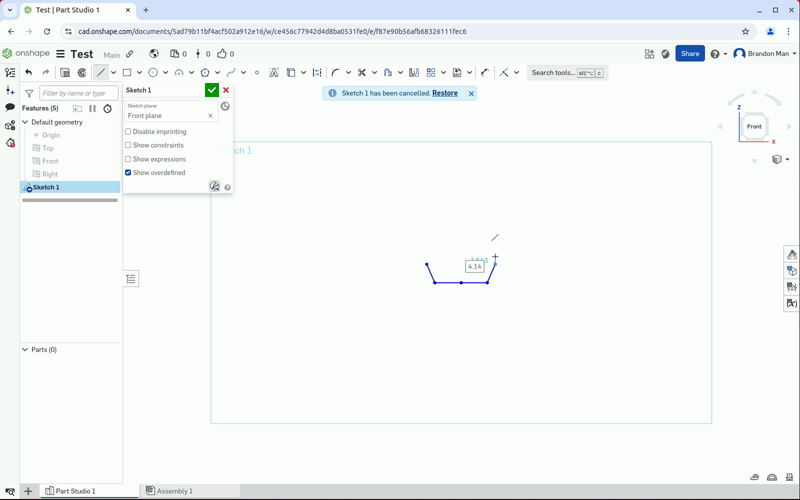
click(495, 256)
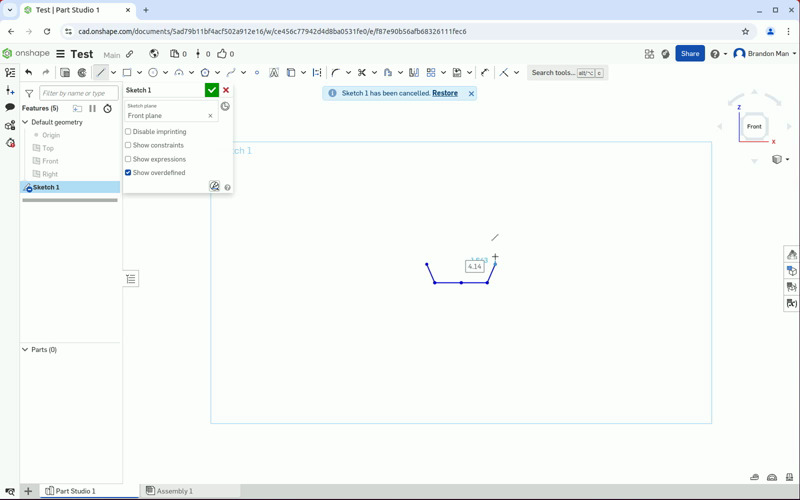
key_up(shift)
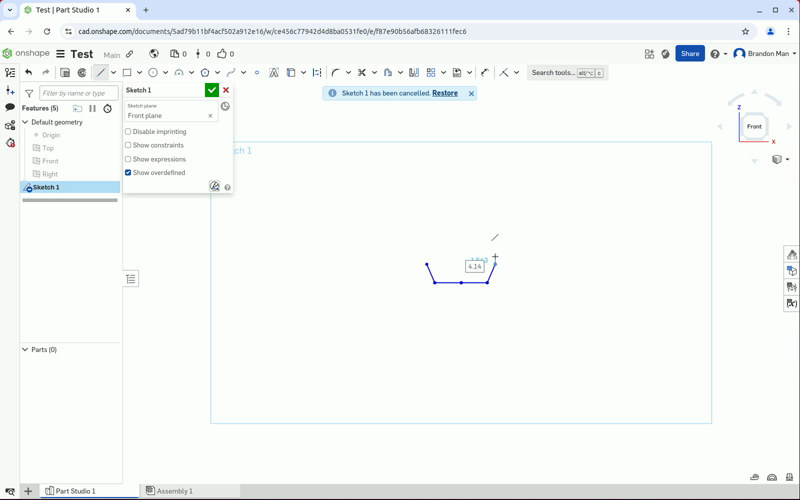
key_down(shift)
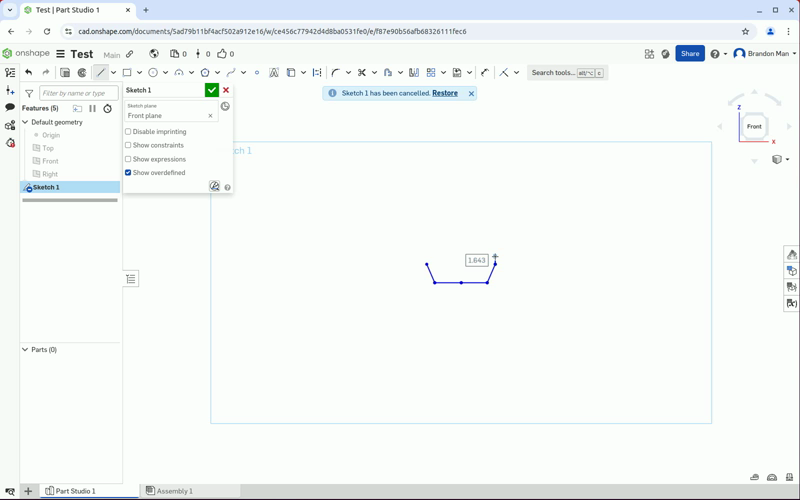
mouse_move(525, 256)
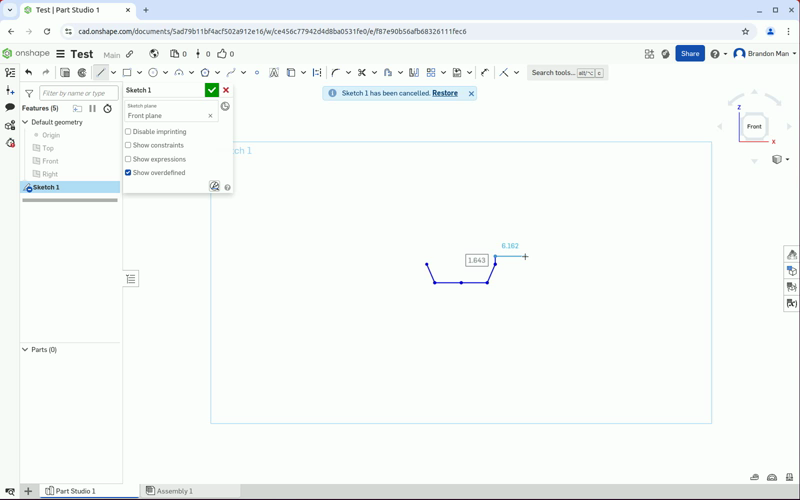
mouse_move(461, 256)
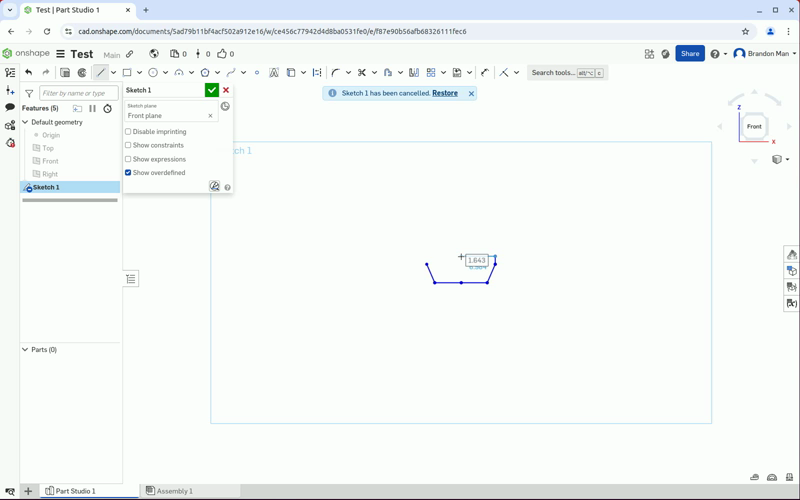
click(461, 256)
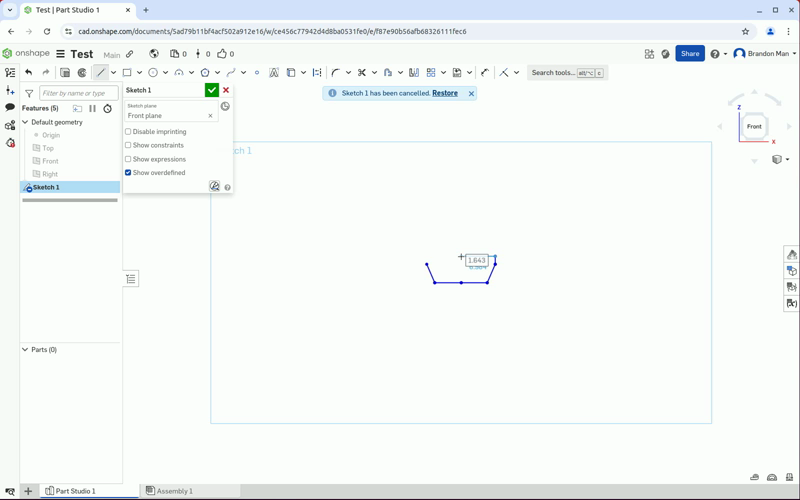
key_up(shift)
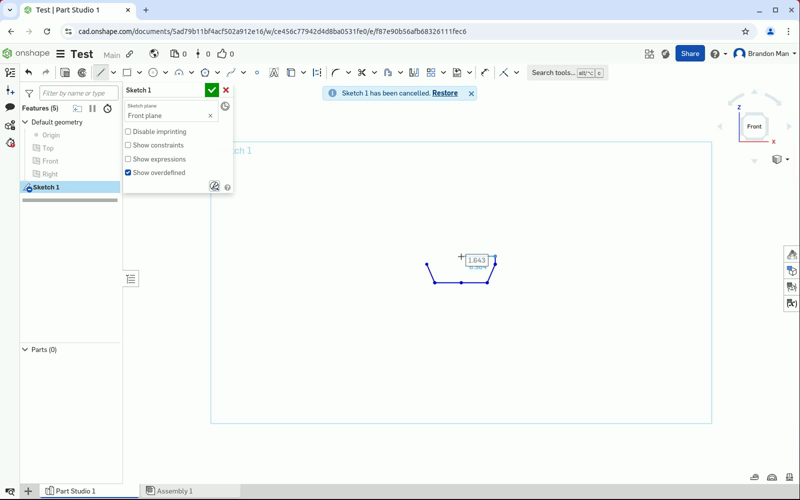
key_down(shift)
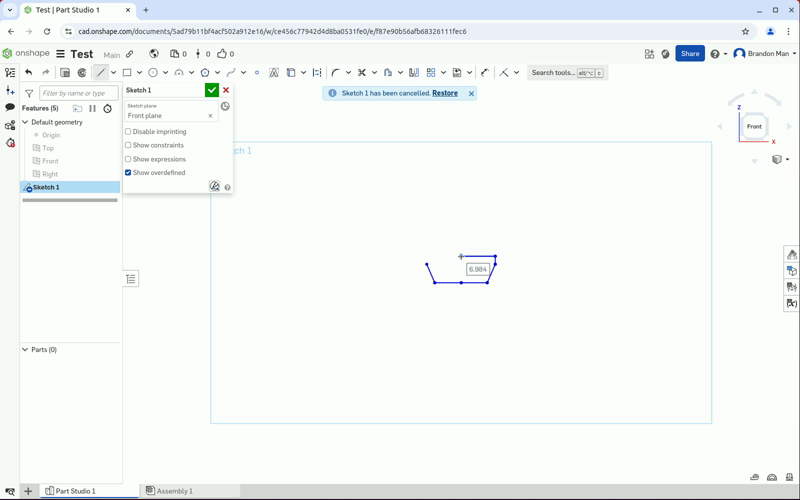
mouse_move(491, 256)
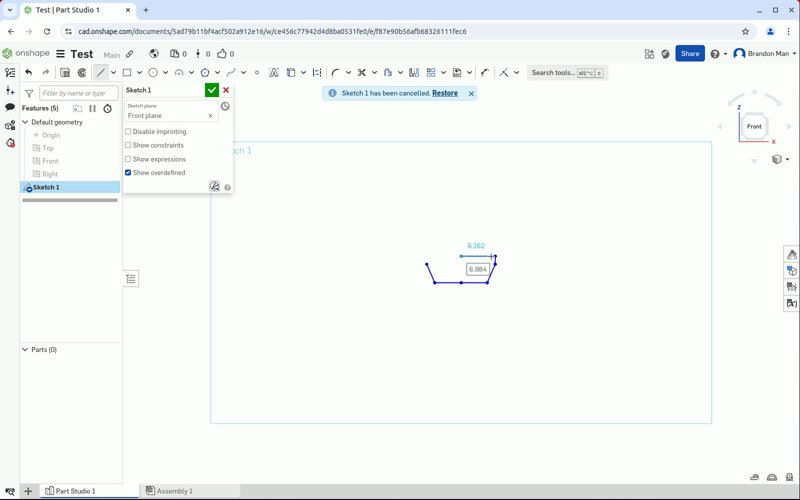
mouse_move(426, 256)
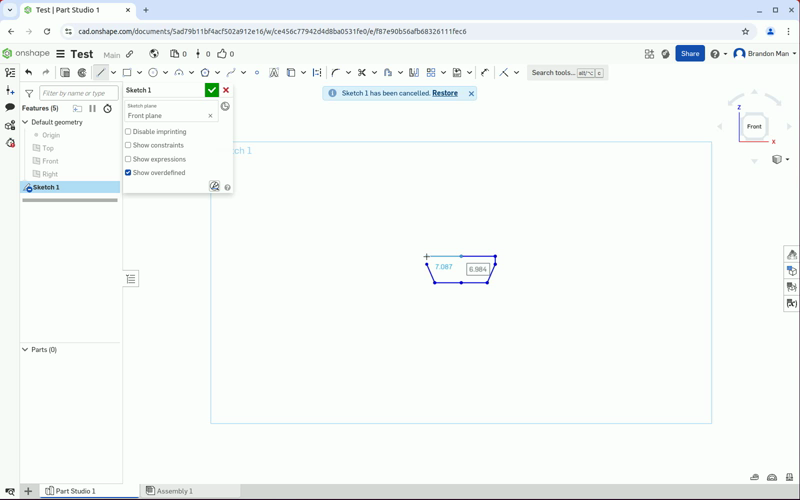
click(426, 256)
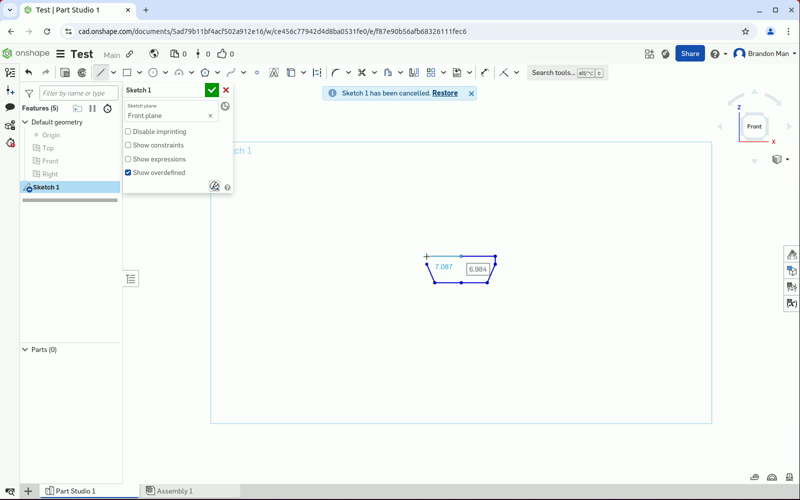
key_up(shift)
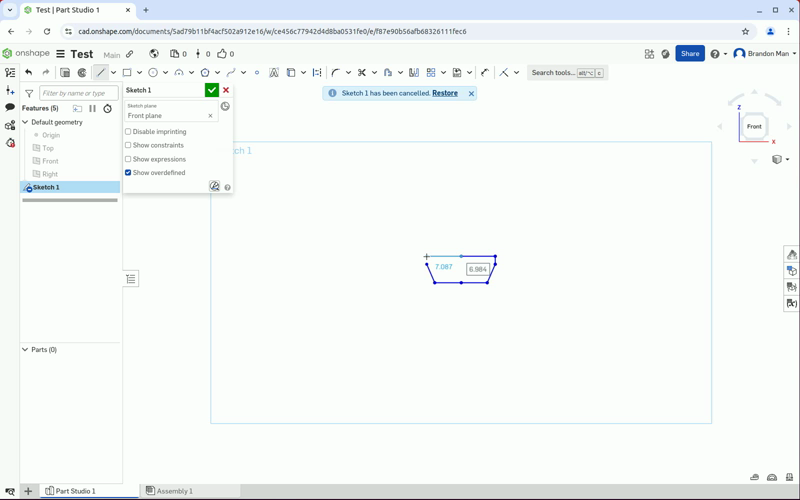
mouse_move(456, 256)
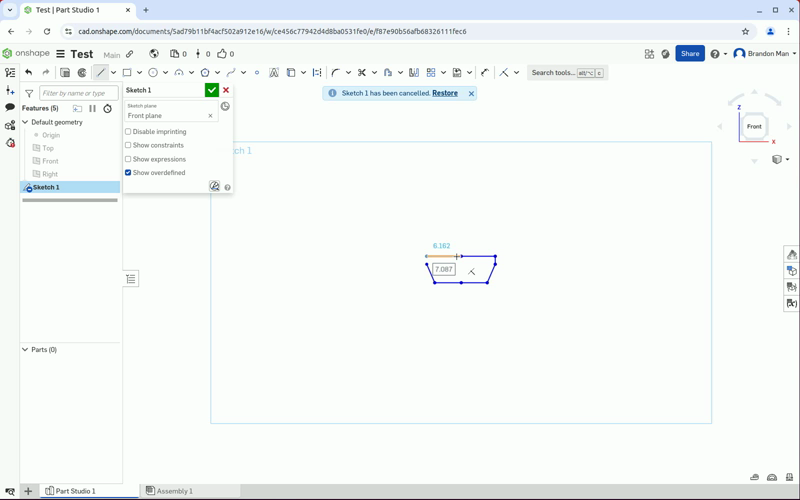
key_down(shift)
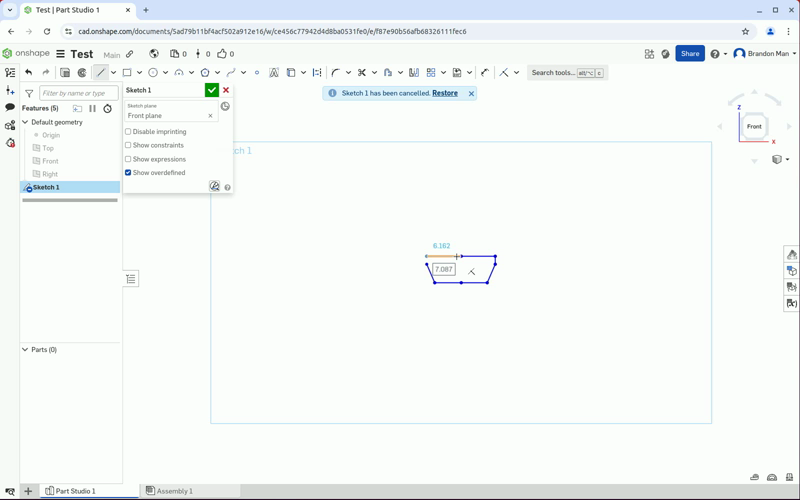
mouse_move(426, 264)
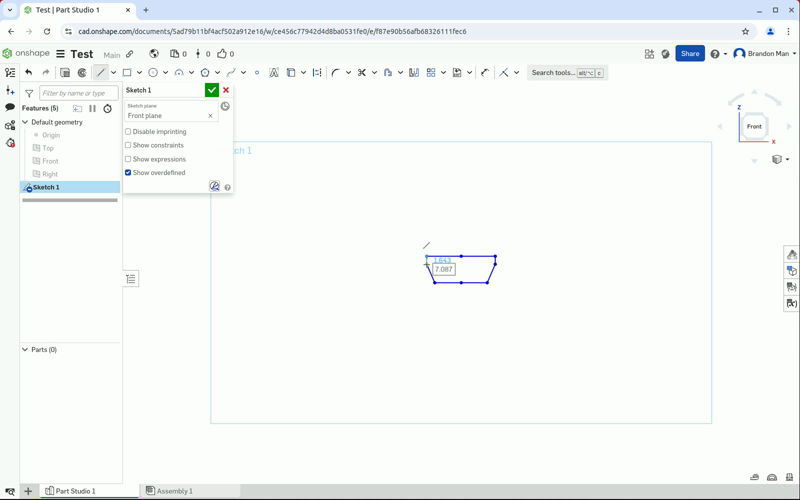
key_up(shift)
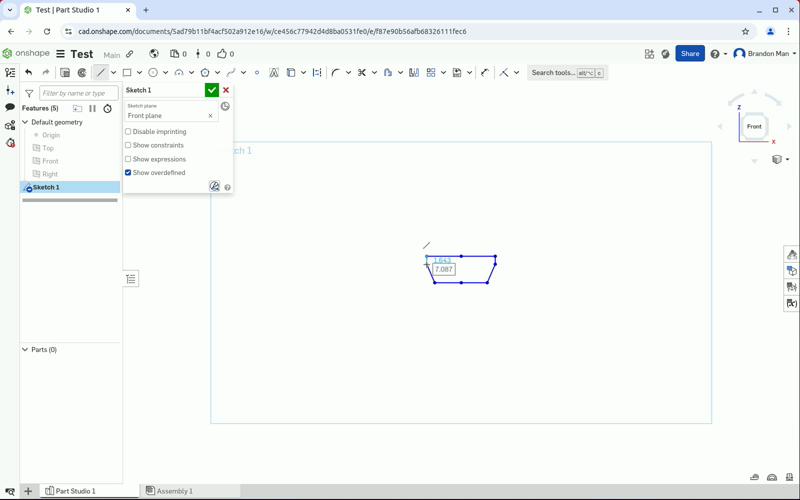
click(426, 264)
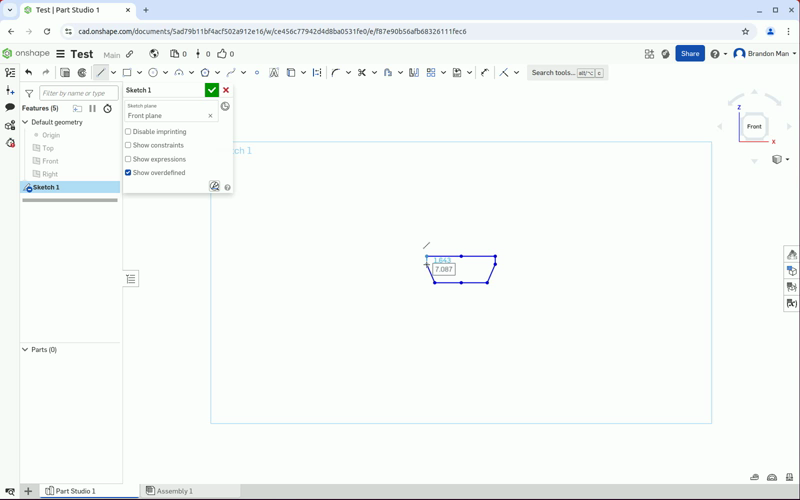
key(esc)
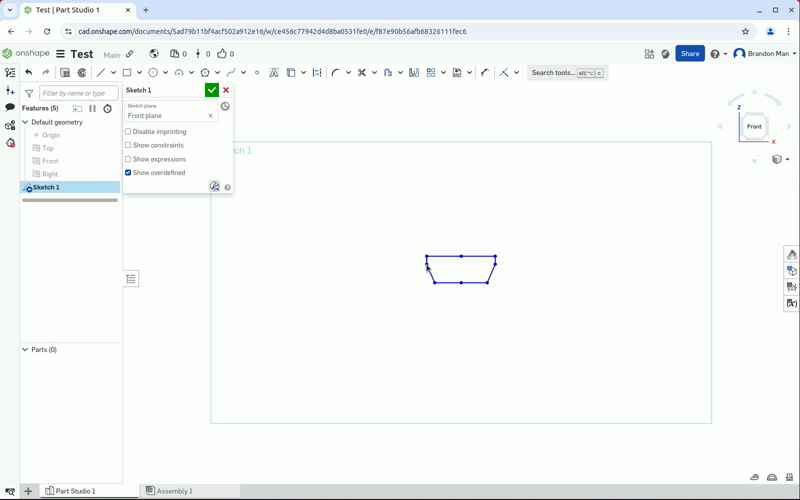
mouse_move(483, 265)
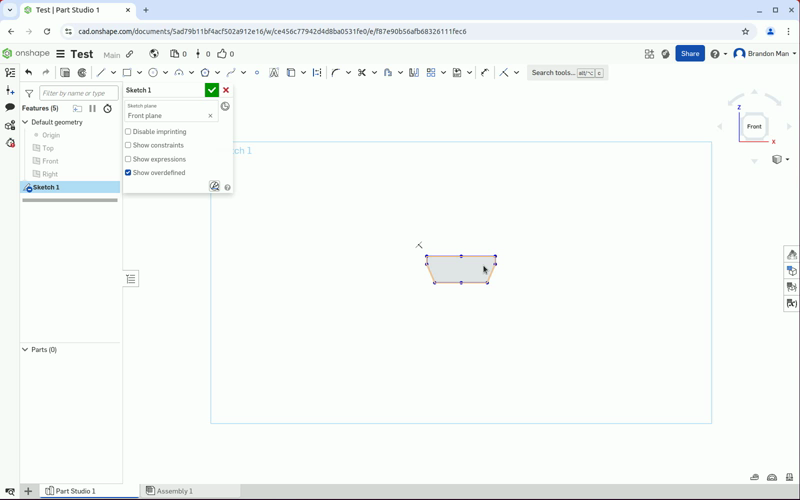
scroll(6)
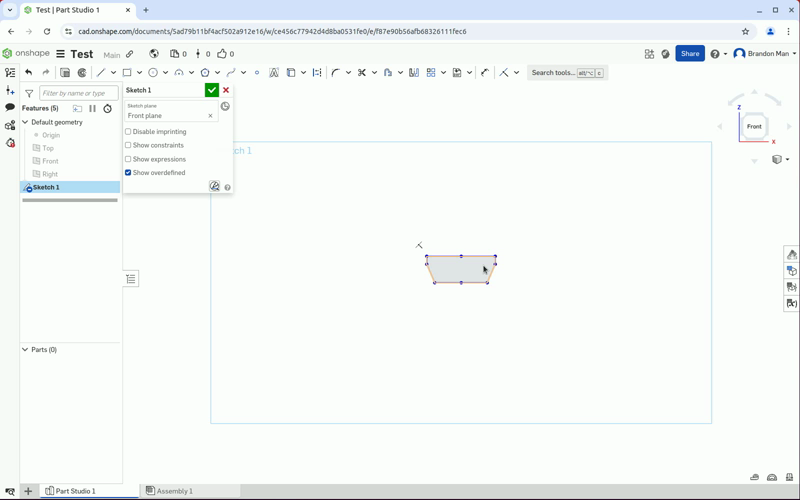
scroll(6)
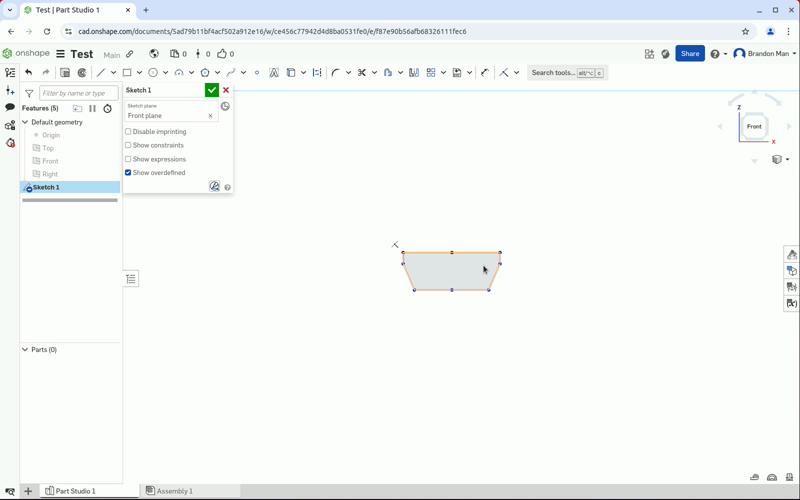
scroll(6)
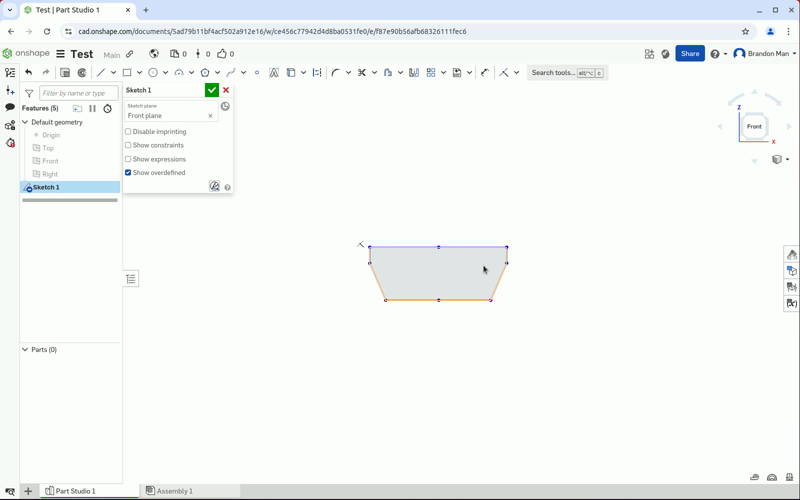
scroll(6)
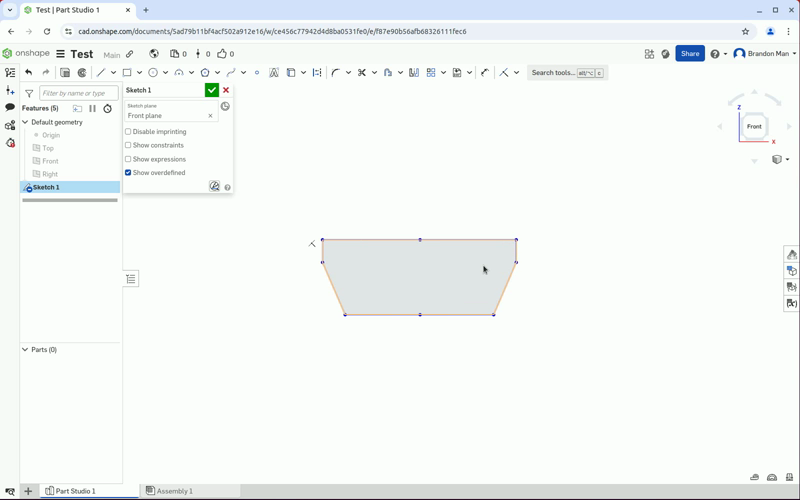
scroll(6)
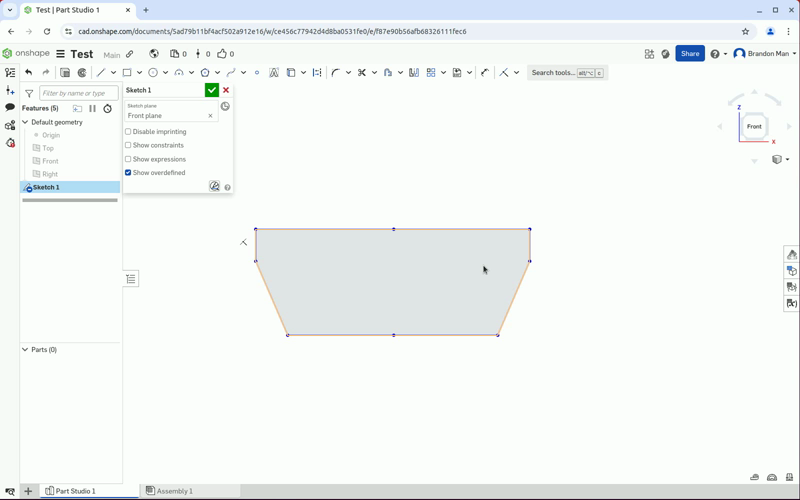
scroll(6)
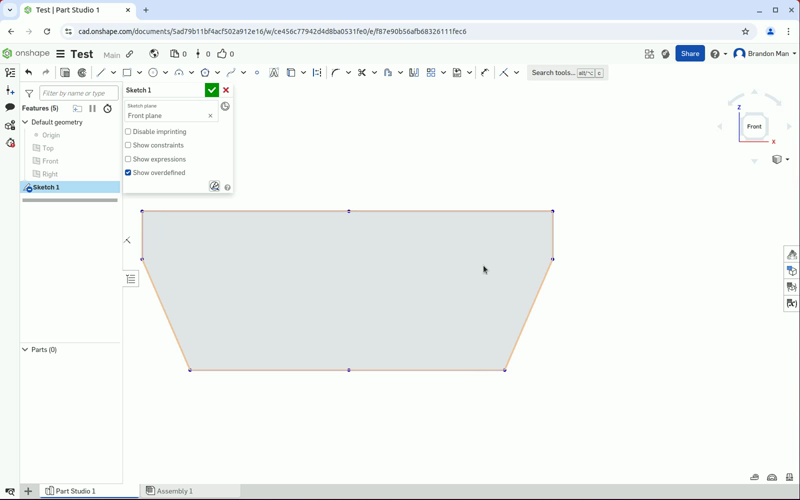
scroll(6)
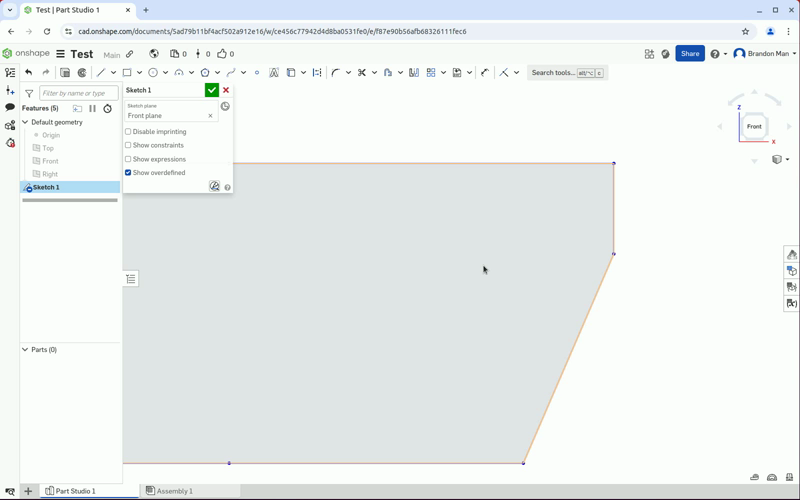
click(483, 265)
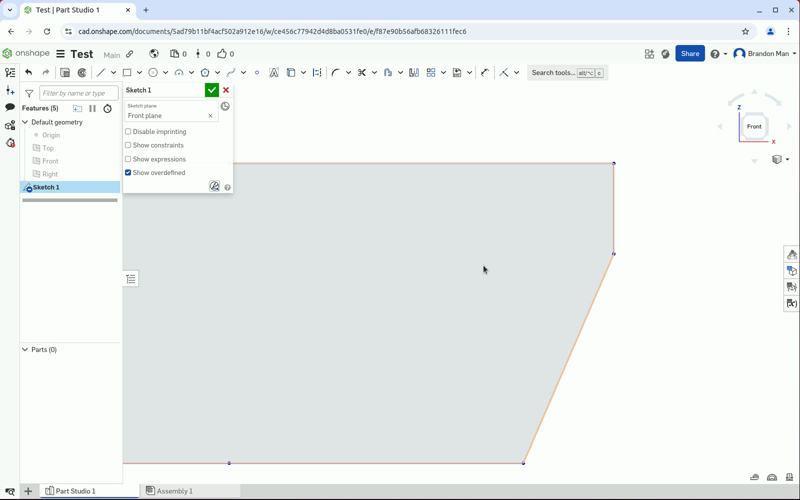
scroll(-6)
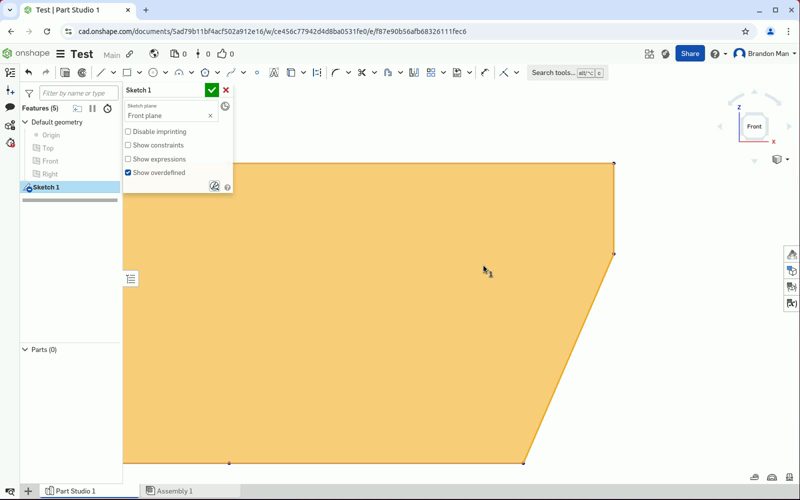
scroll(-6)
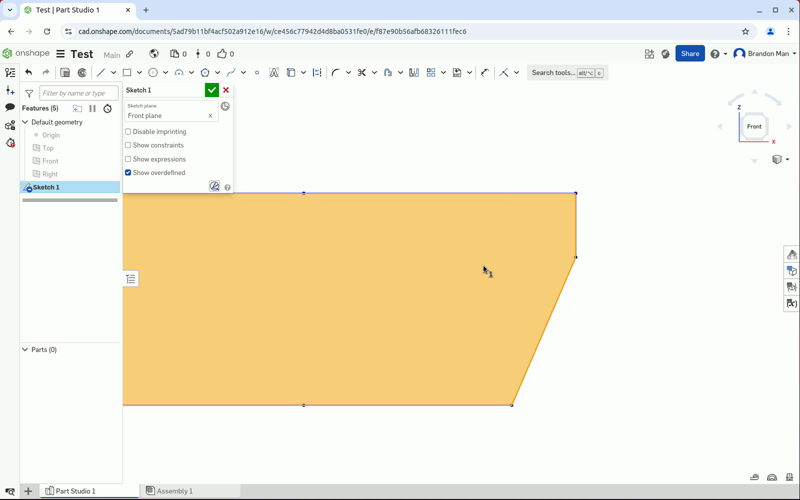
scroll(-6)
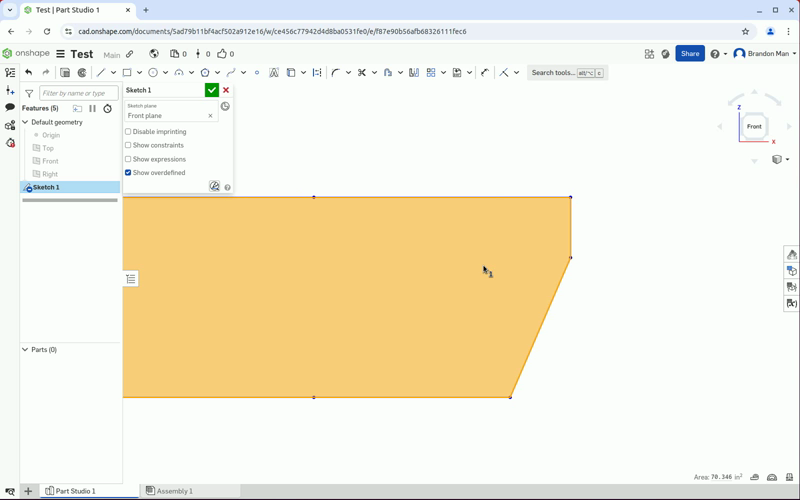
scroll(-6)
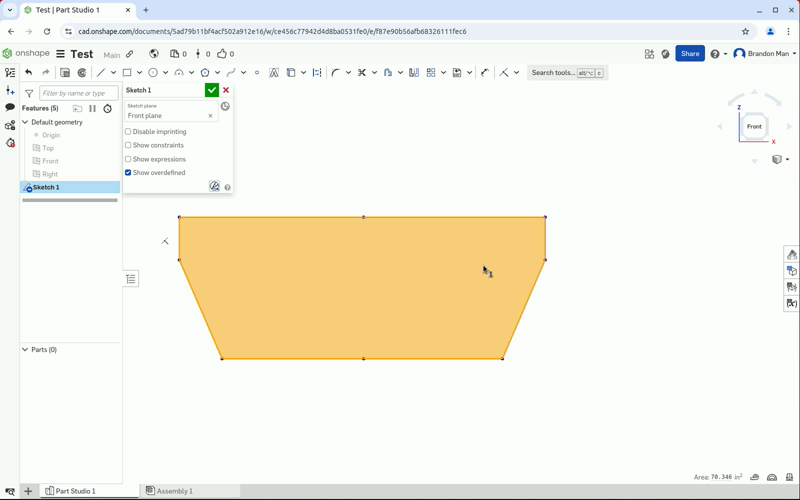
scroll(-6)
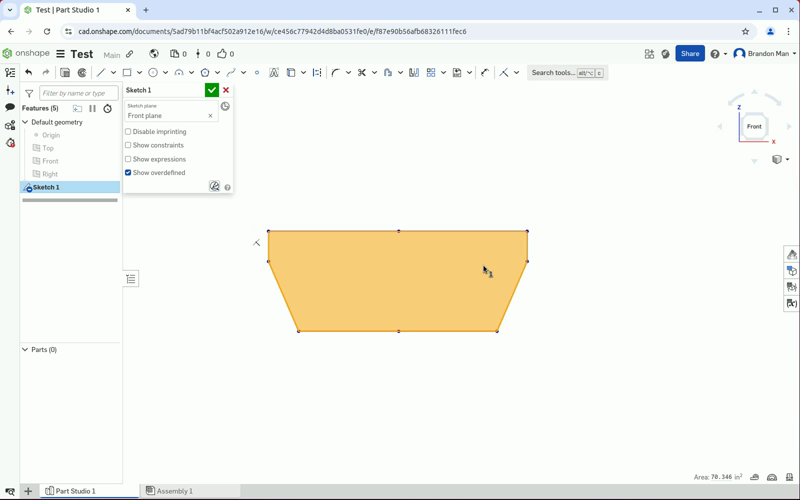
scroll(-6)
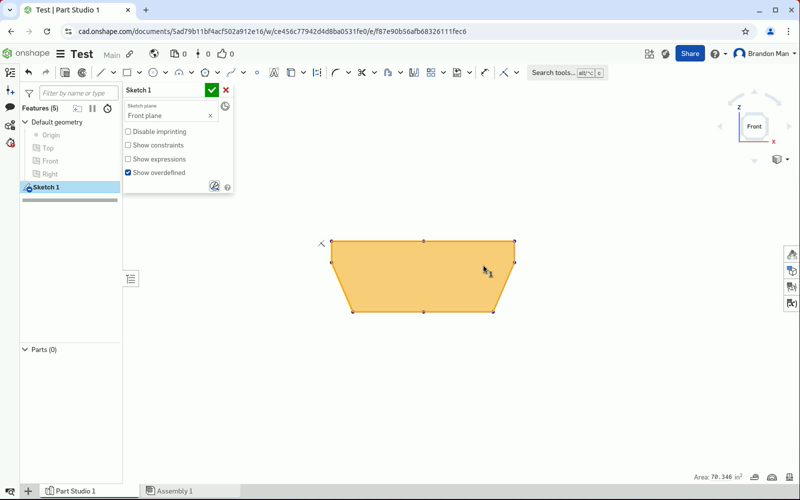
scroll(-6)
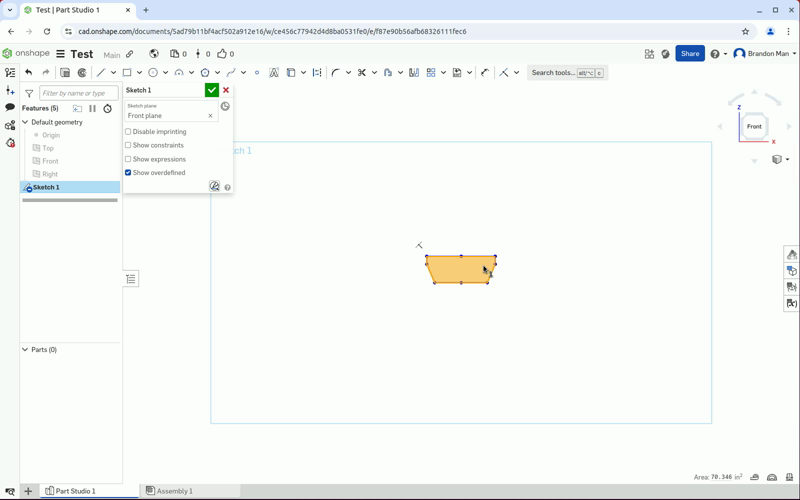
mouse_move(73, 352)
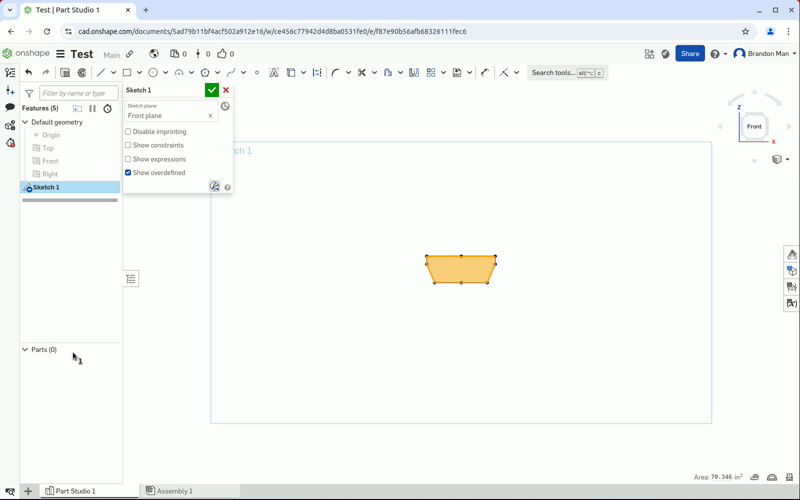
key(shift+y)
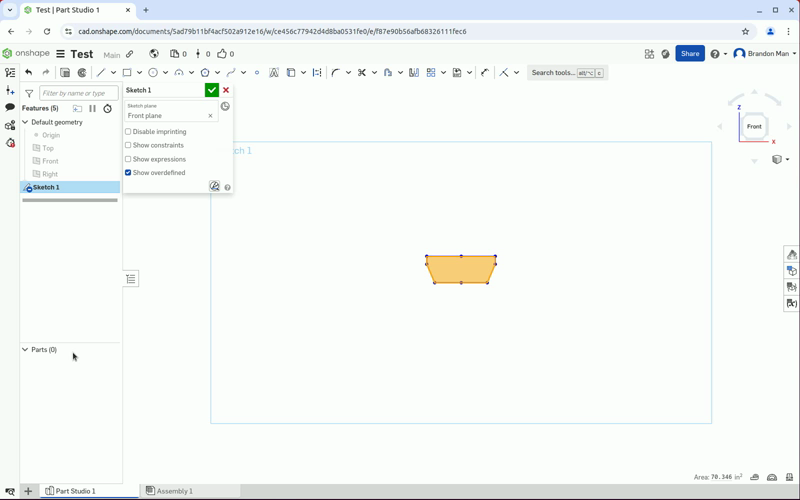
key(shift+e)
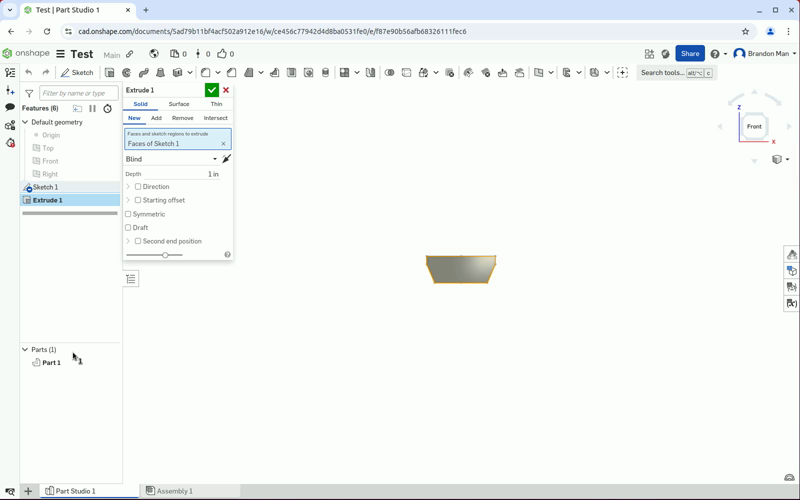
mouse_move(143, 106)
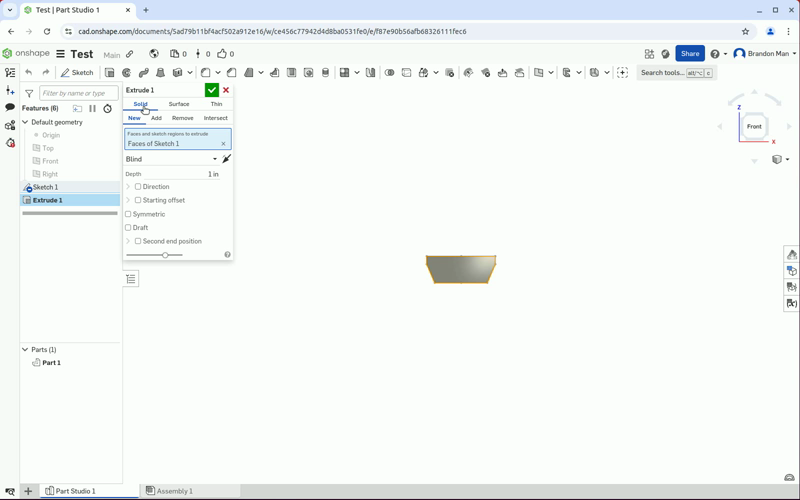
click(143, 106)
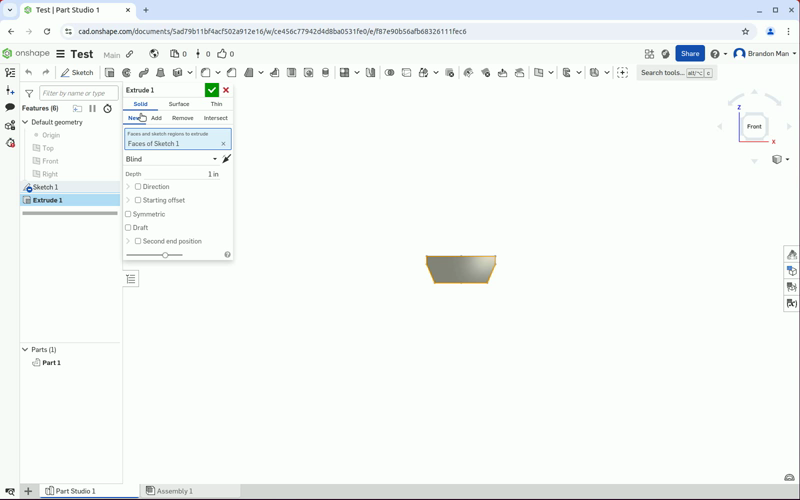
mouse_move(137, 120)
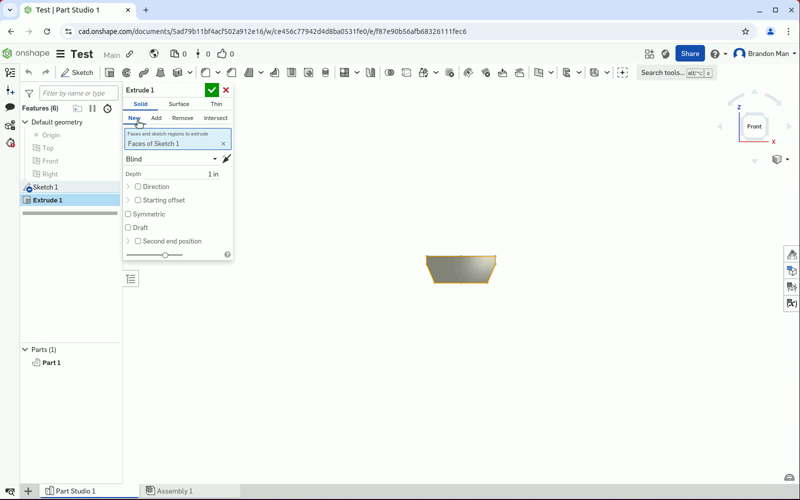
click(137, 120)
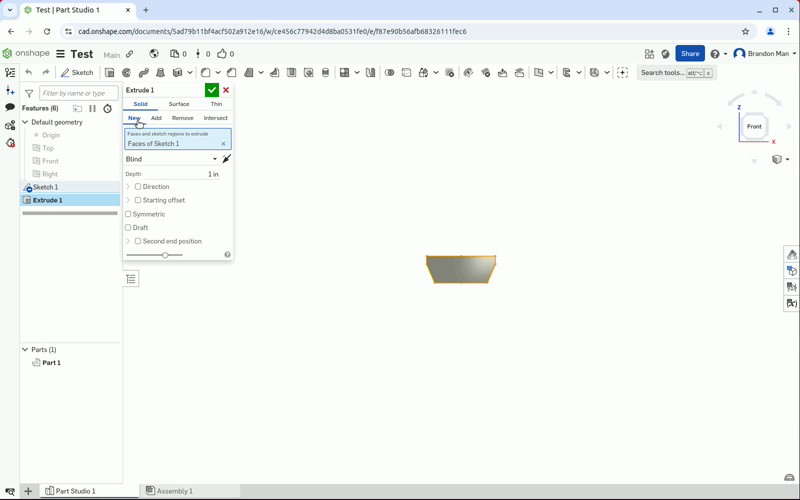
key(tab, 4)
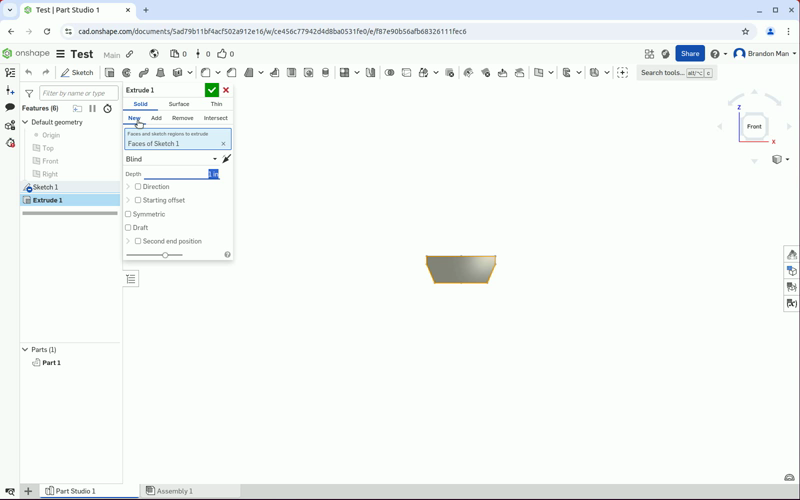
text(23.108)
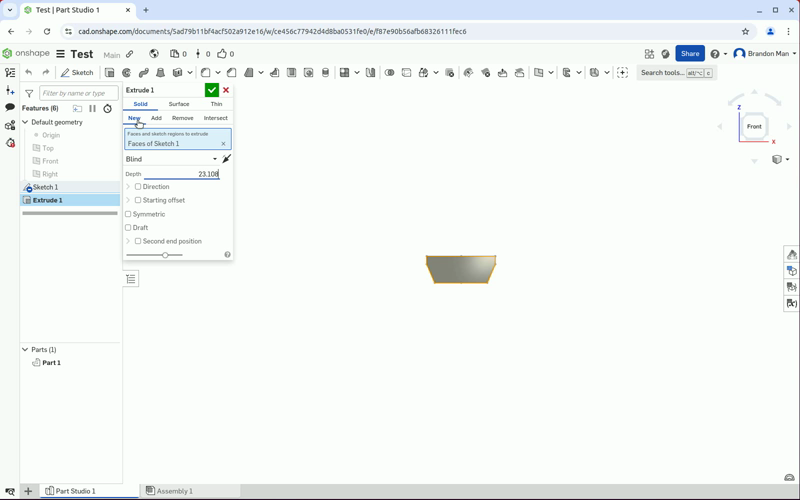
key(enter)
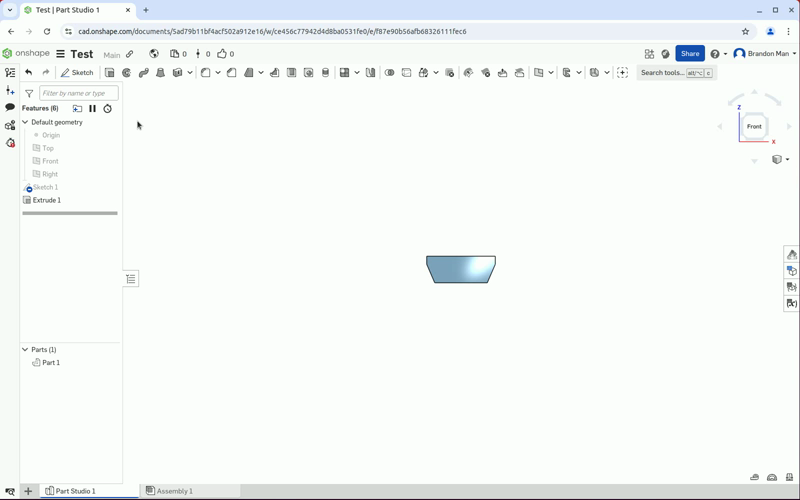
key(shift+h)
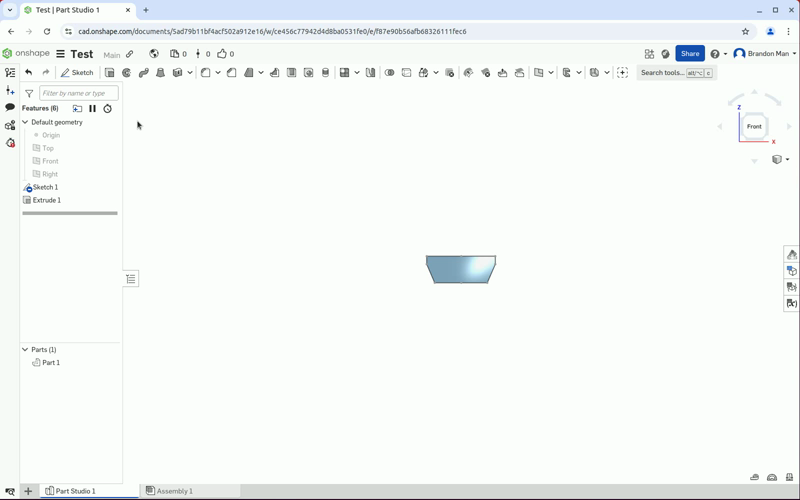
key(shift+h)
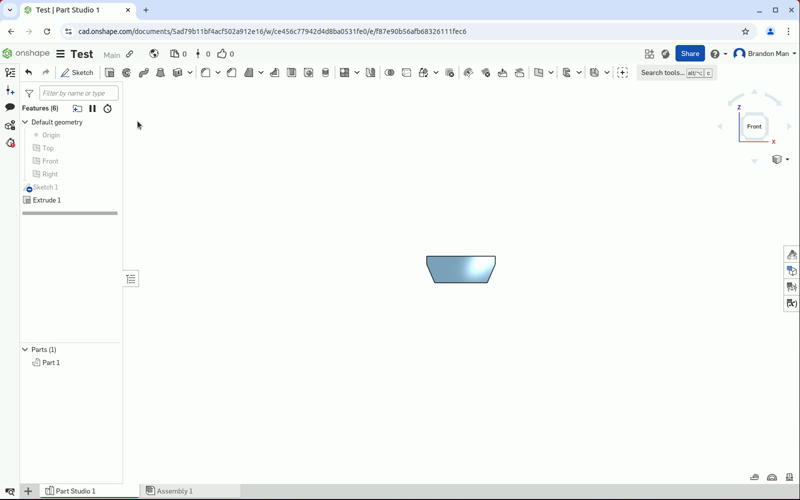
mouse_move(73, 189)
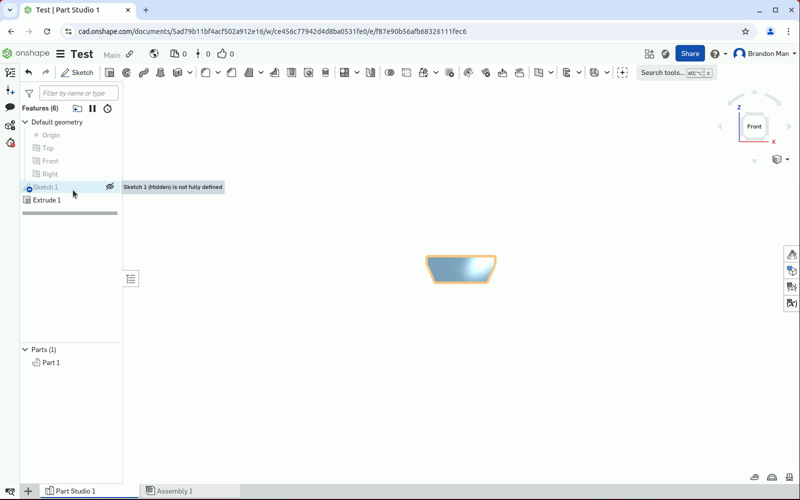
click(73, 189)
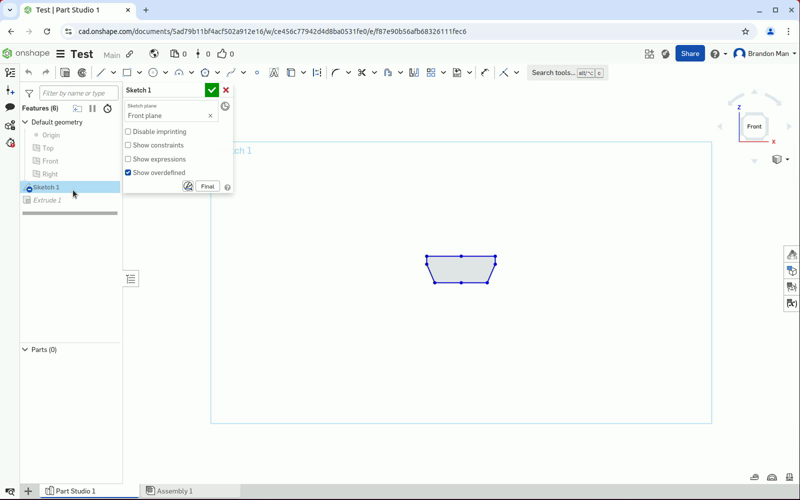
mouse_move(229, 92)
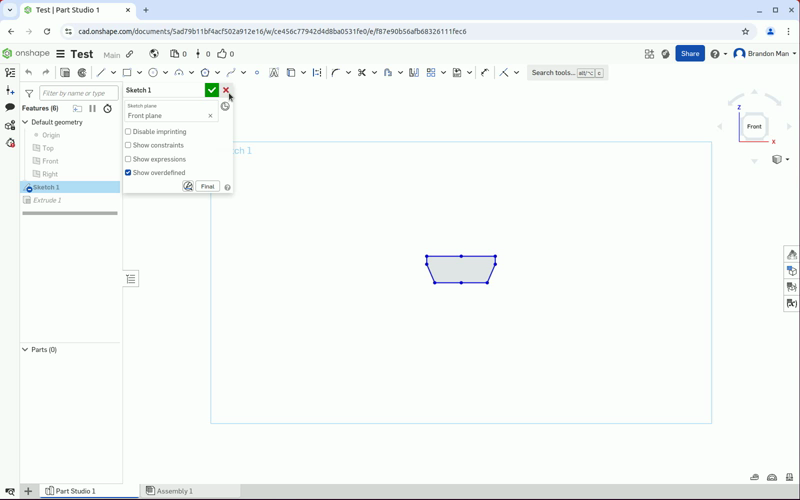
click(229, 92)
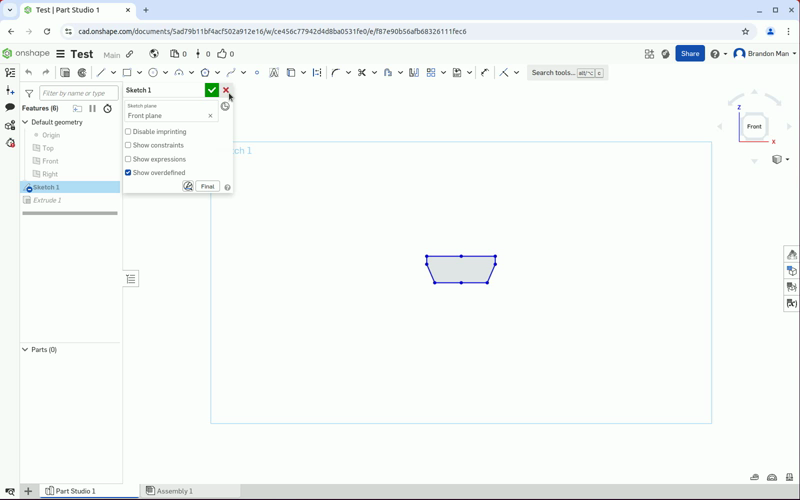
key(shift+s)
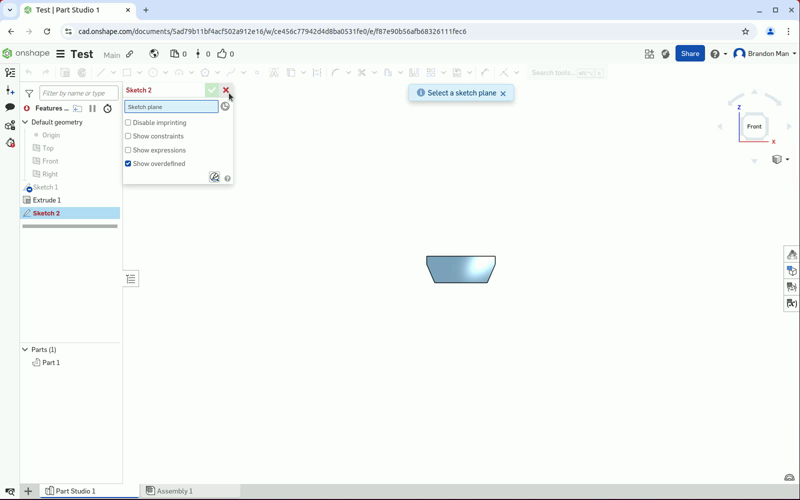
mouse_move(73, 163)
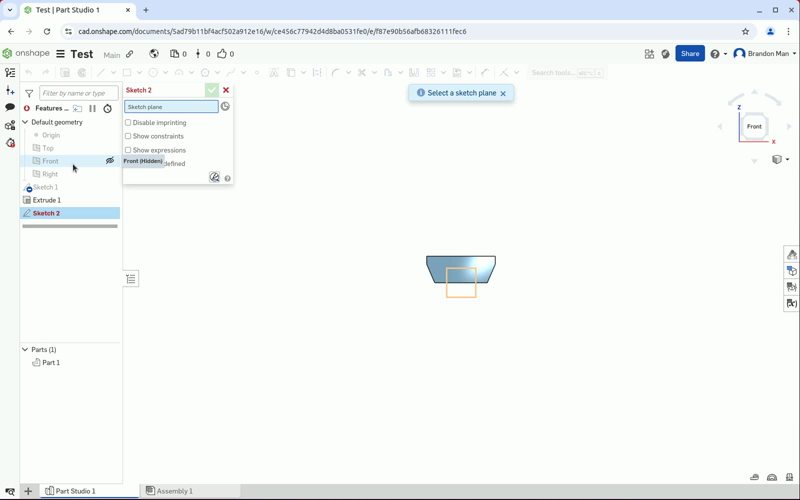
click(73, 163)
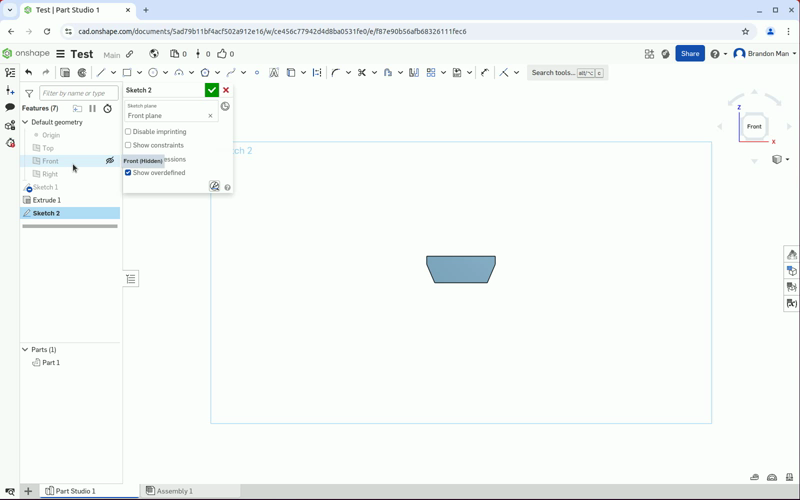
mouse_move(73, 352)
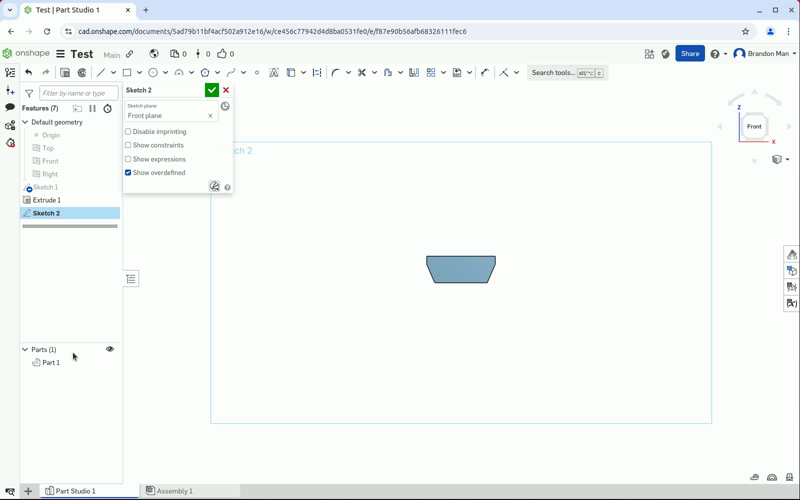
key(y)
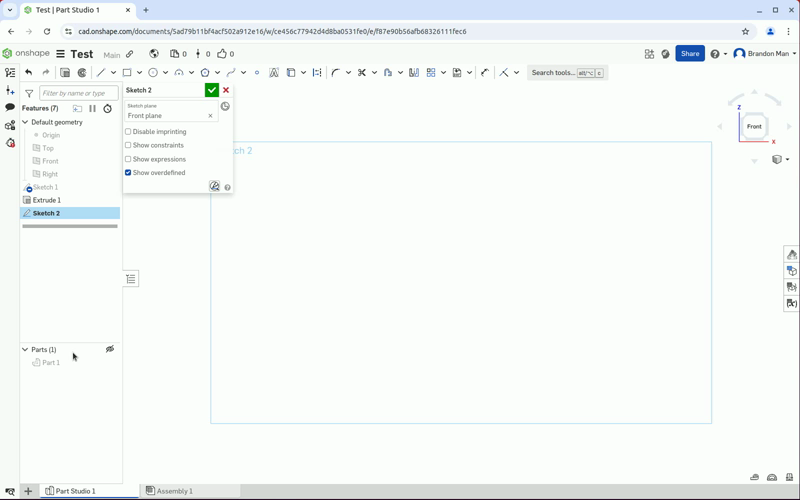
key(l)
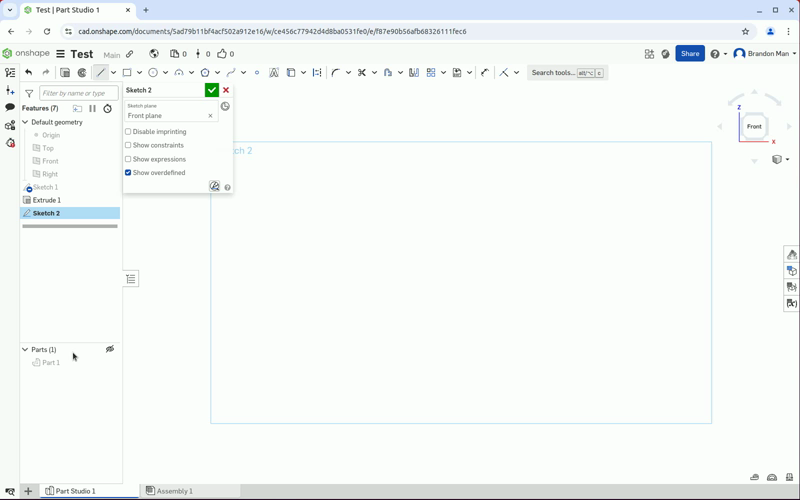
key_down(shift)
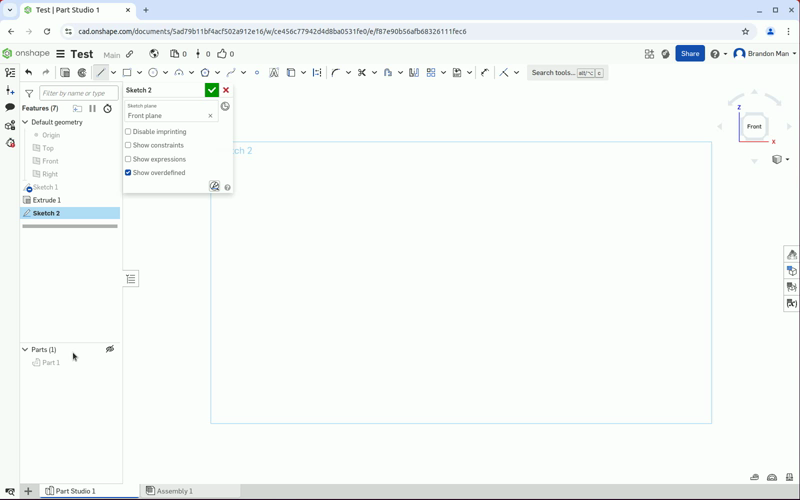
mouse_move(426, 264)
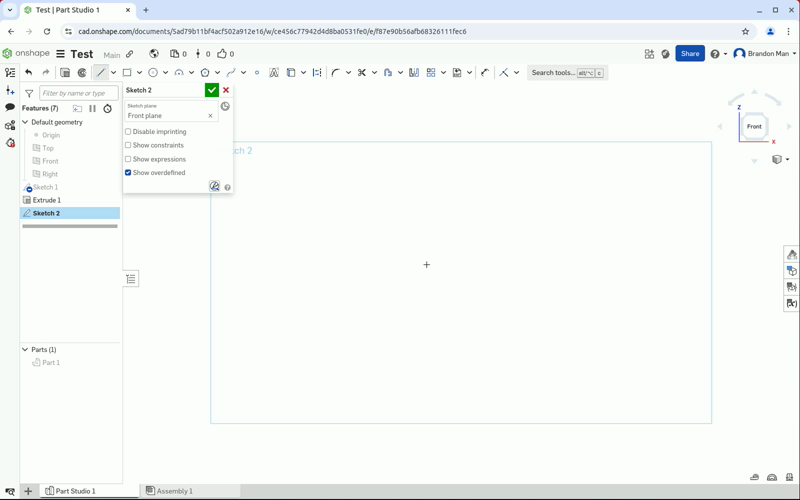
click(426, 264)
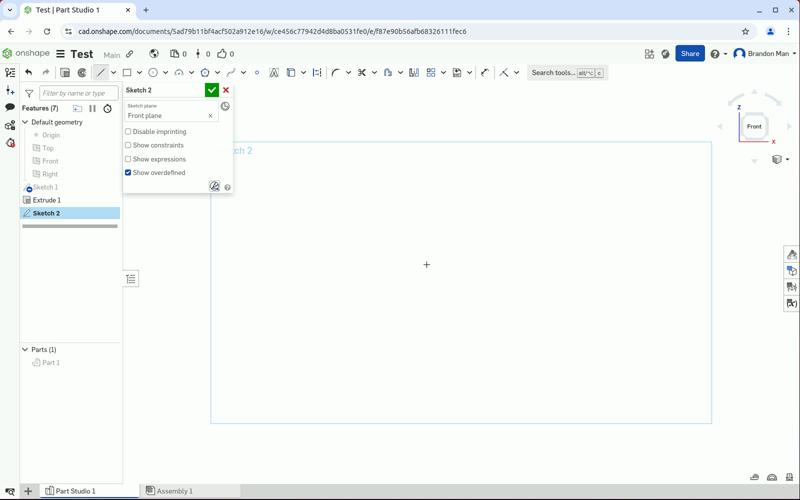
key_up(shift)
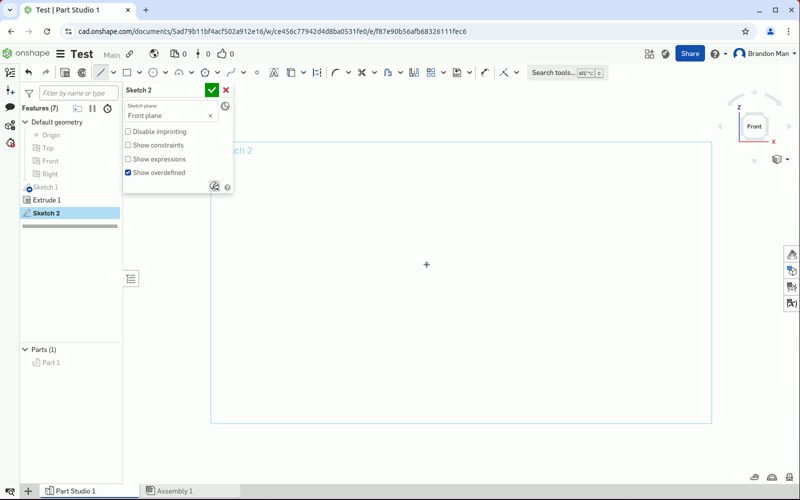
key_down(shift)
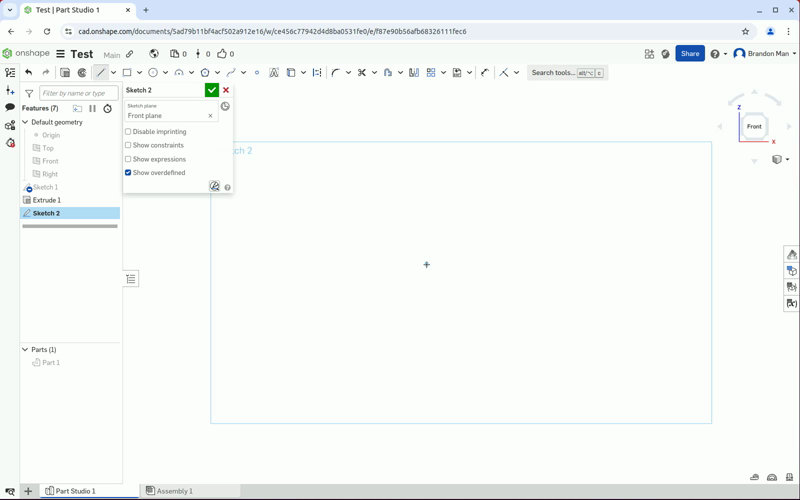
mouse_move(456, 264)
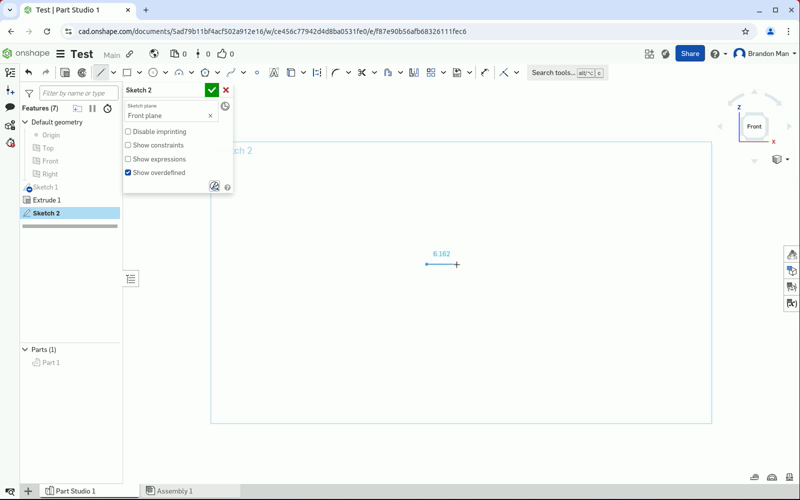
mouse_move(434, 282)
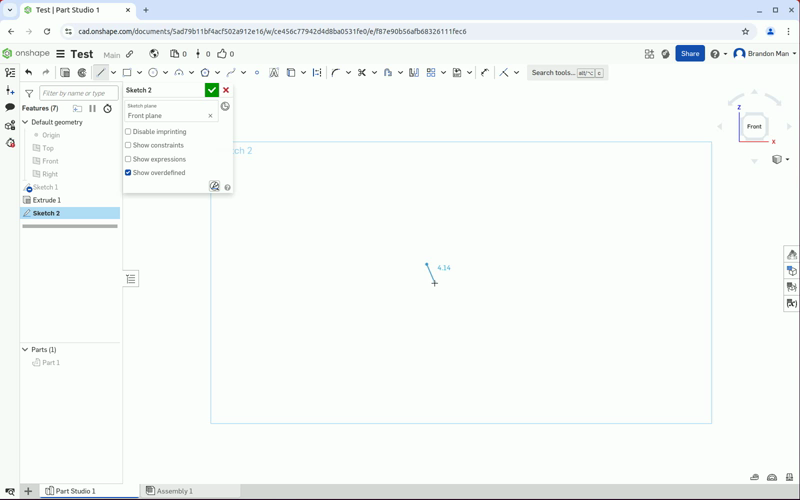
click(434, 282)
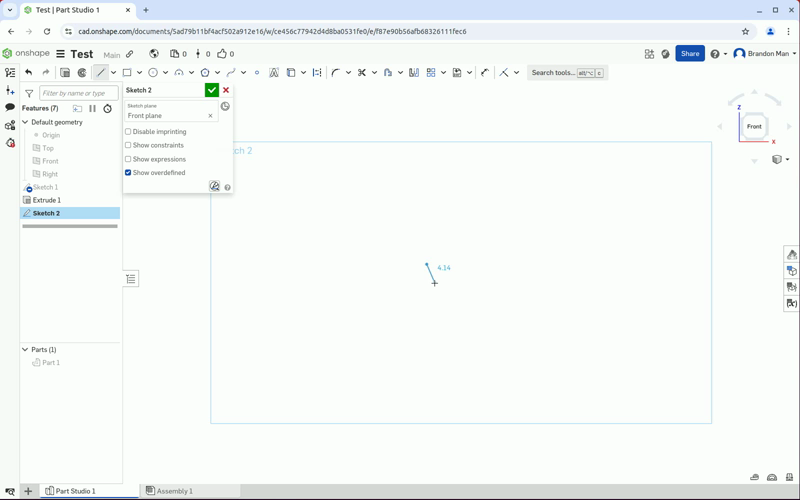
key_up(shift)
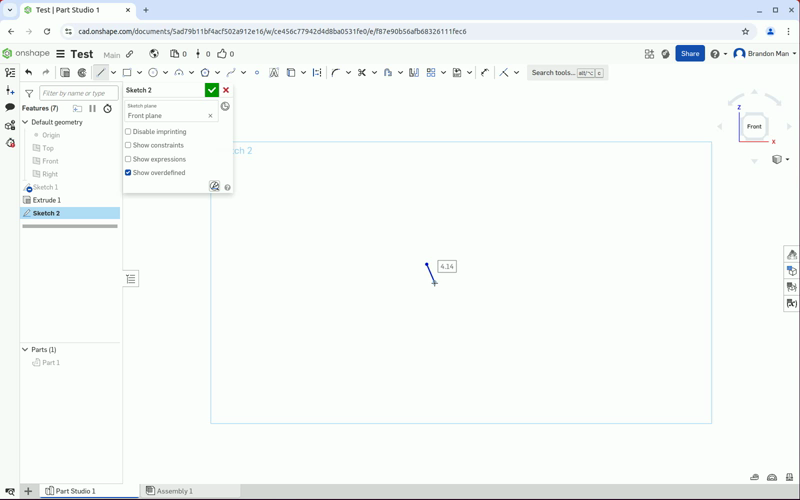
key_down(shift)
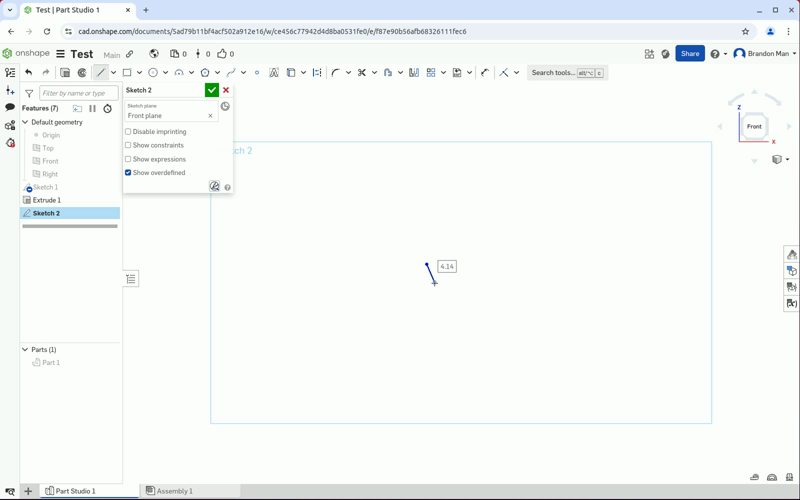
mouse_move(464, 282)
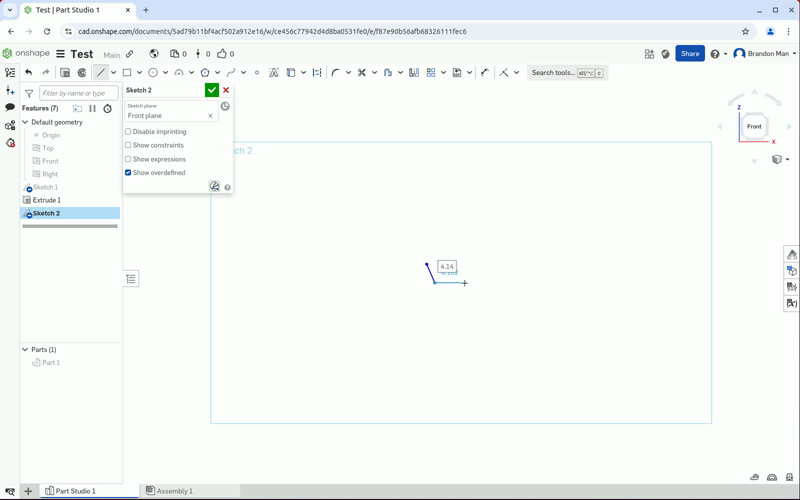
mouse_move(461, 282)
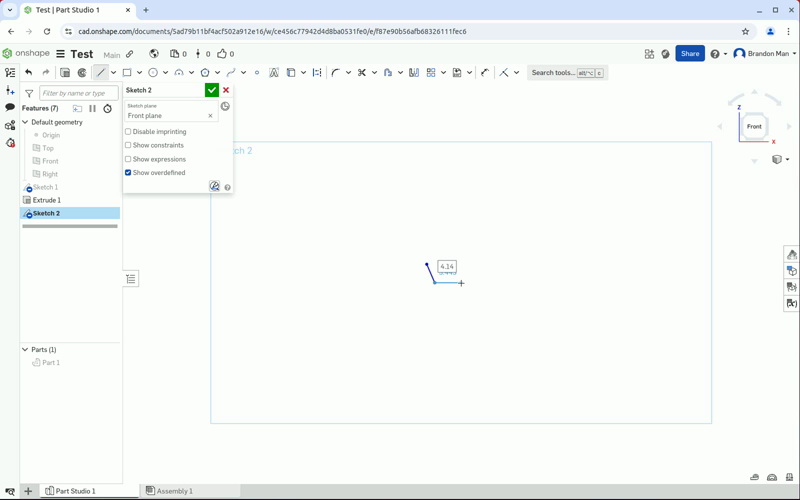
click(461, 282)
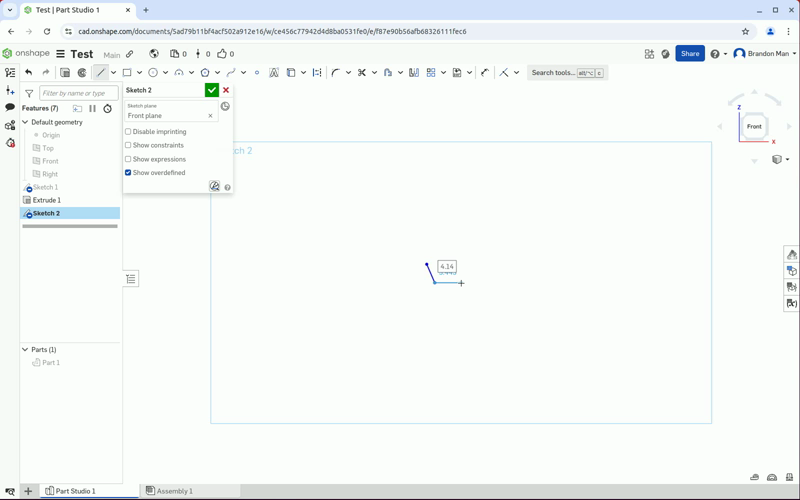
key_up(shift)
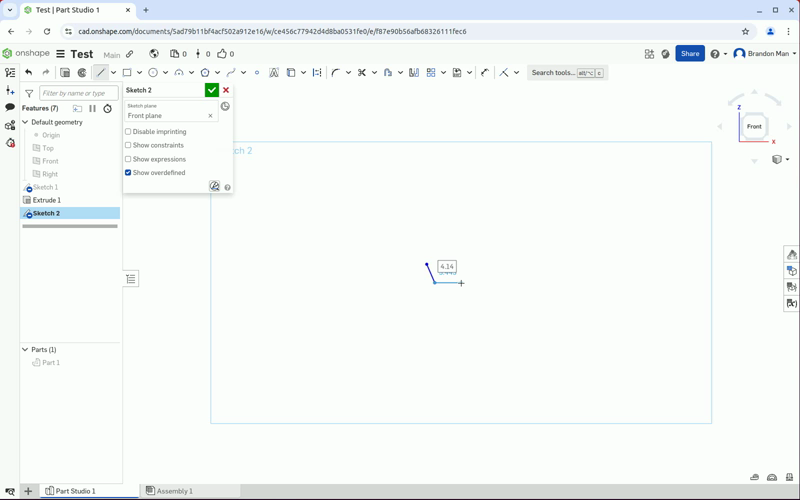
key_down(shift)
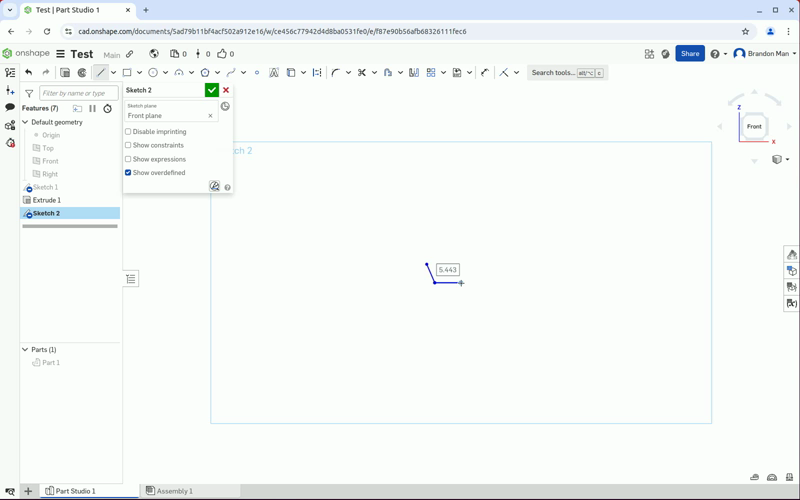
mouse_move(491, 282)
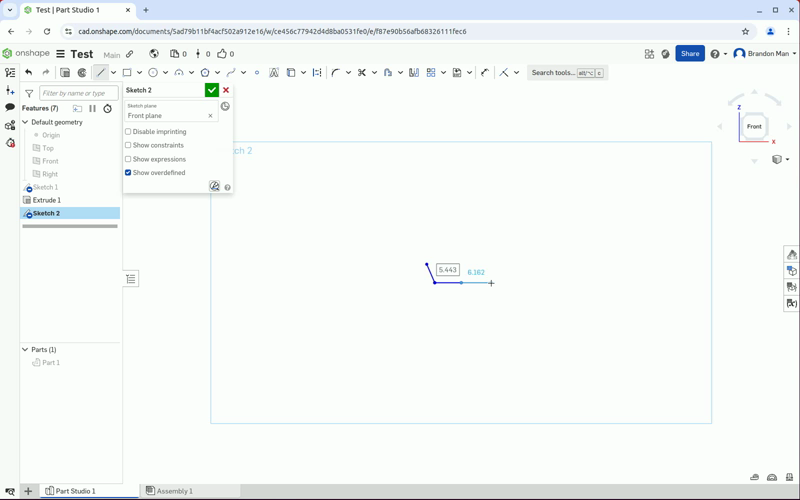
mouse_move(487, 282)
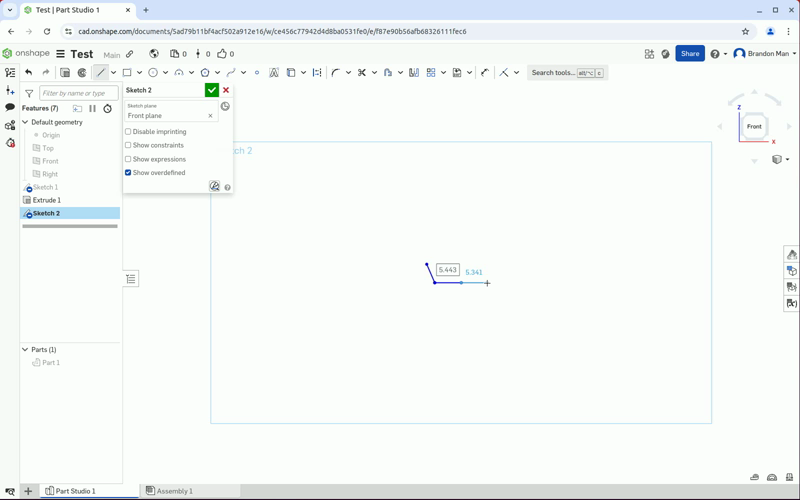
click(487, 282)
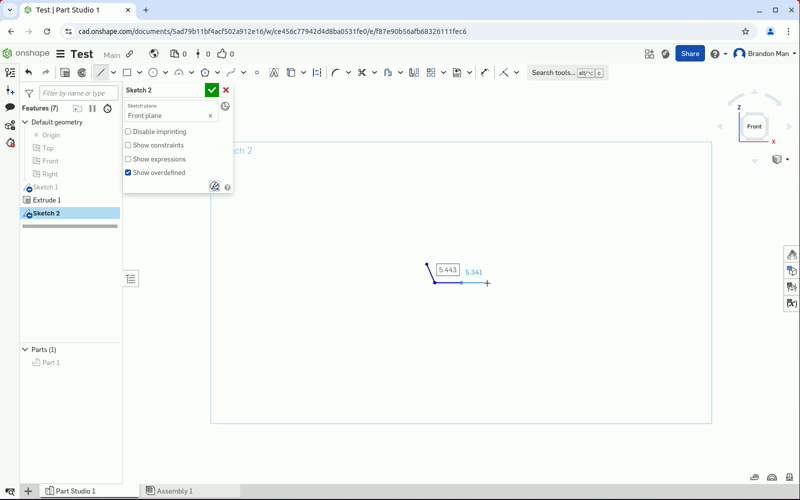
key_up(shift)
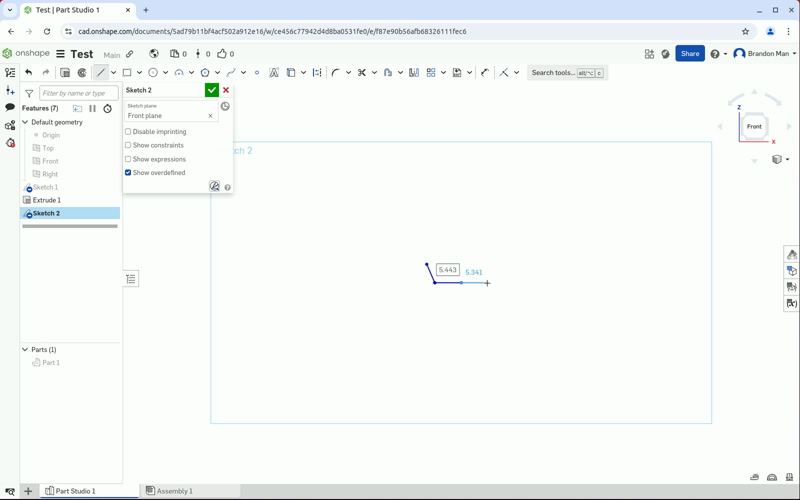
key_down(shift)
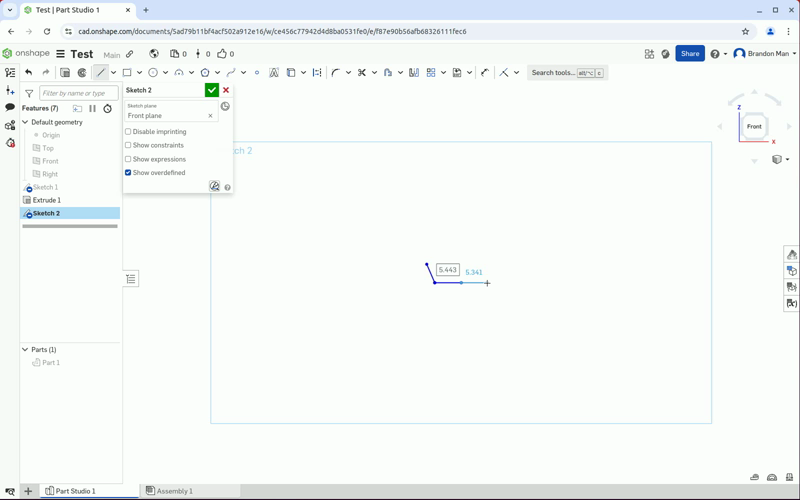
mouse_move(517, 282)
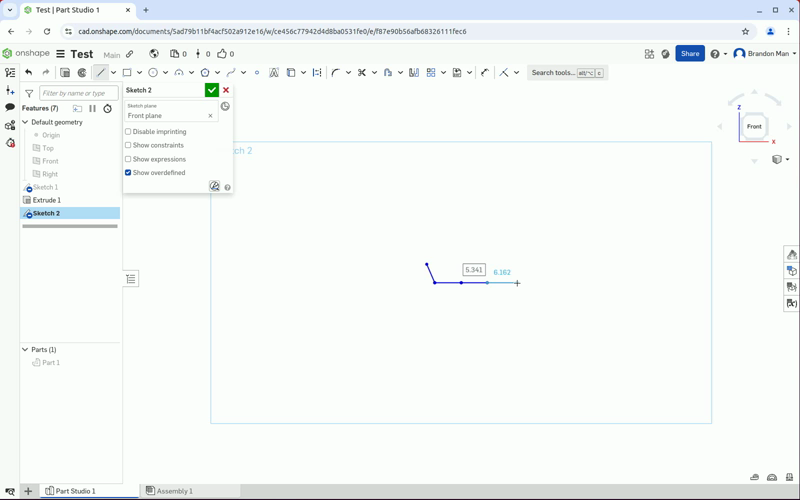
mouse_move(495, 264)
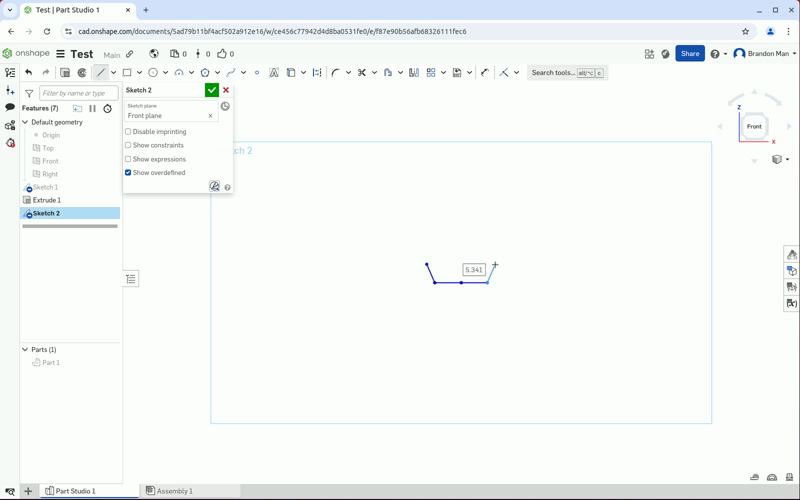
click(495, 264)
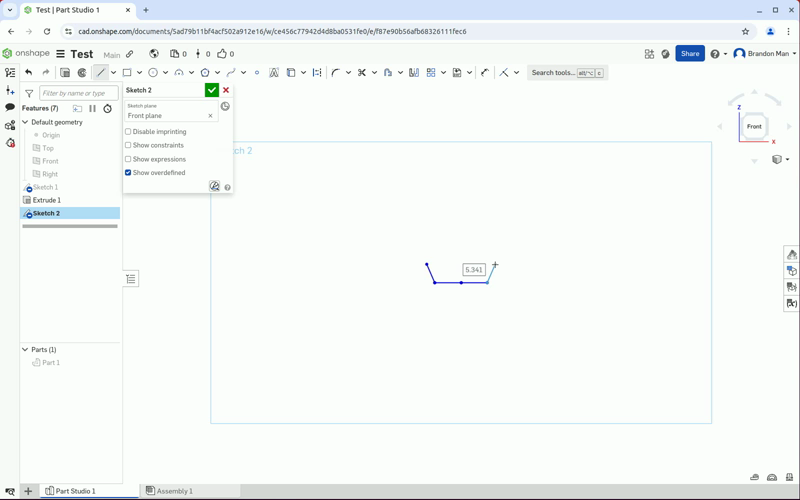
key_up(shift)
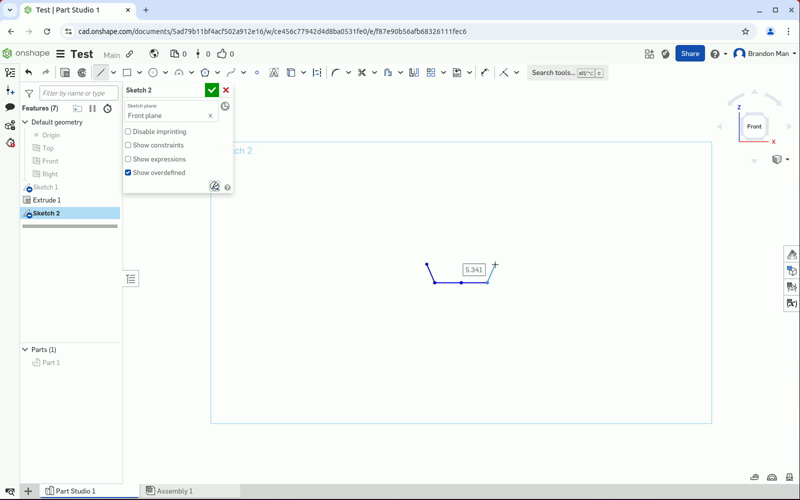
key_down(shift)
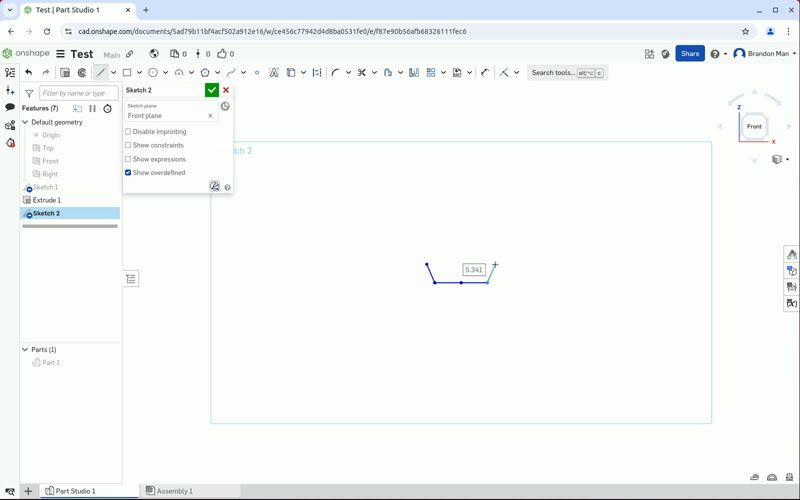
mouse_move(525, 264)
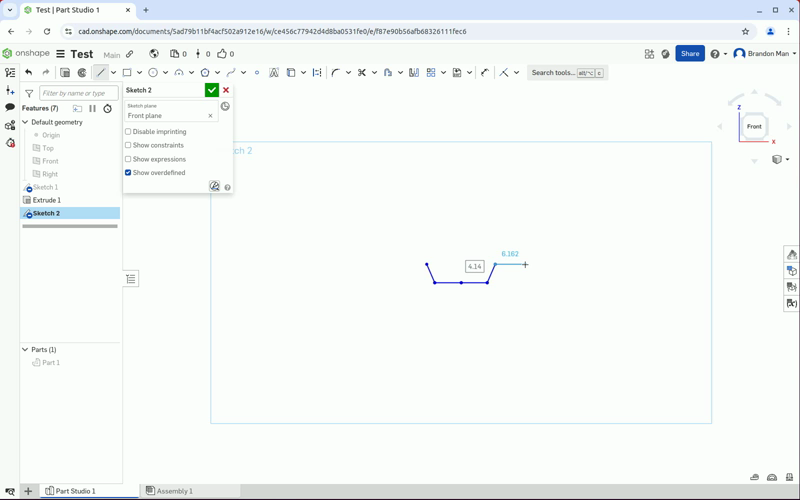
mouse_move(495, 256)
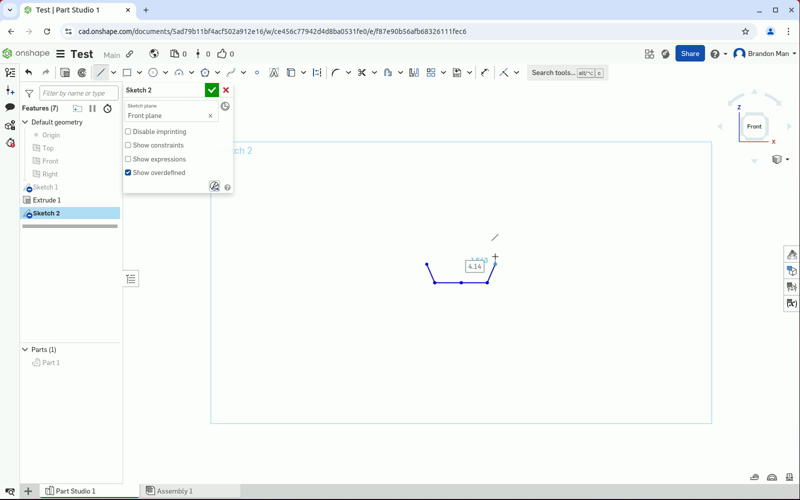
click(495, 256)
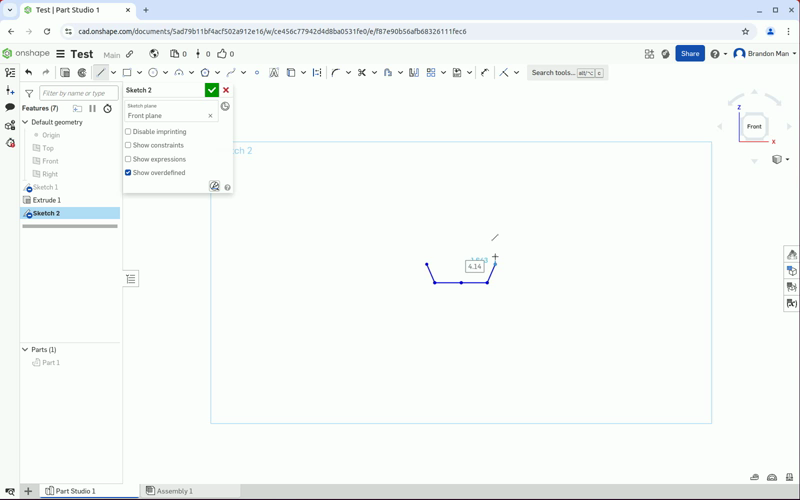
key_up(shift)
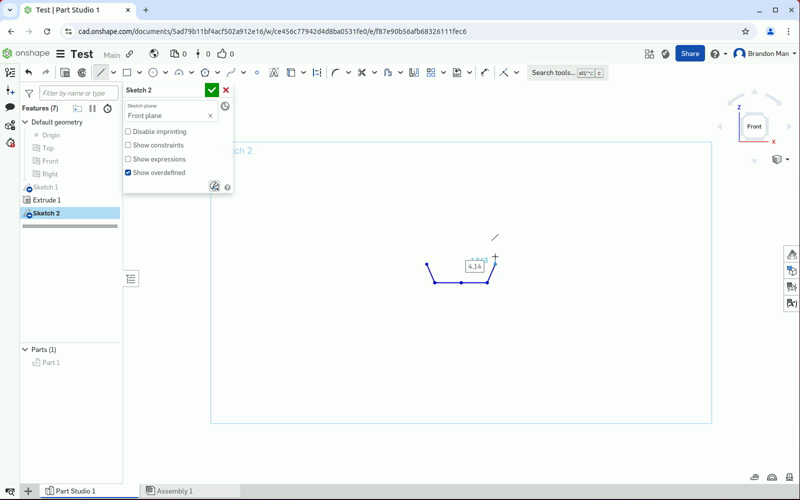
key_down(shift)
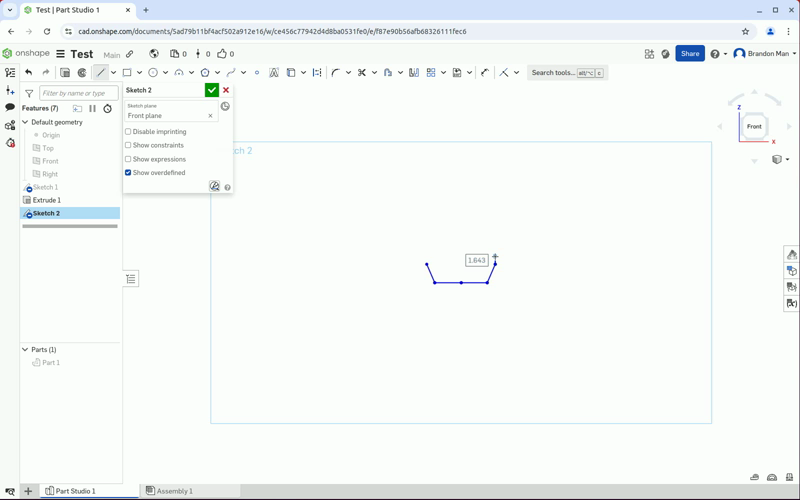
mouse_move(525, 256)
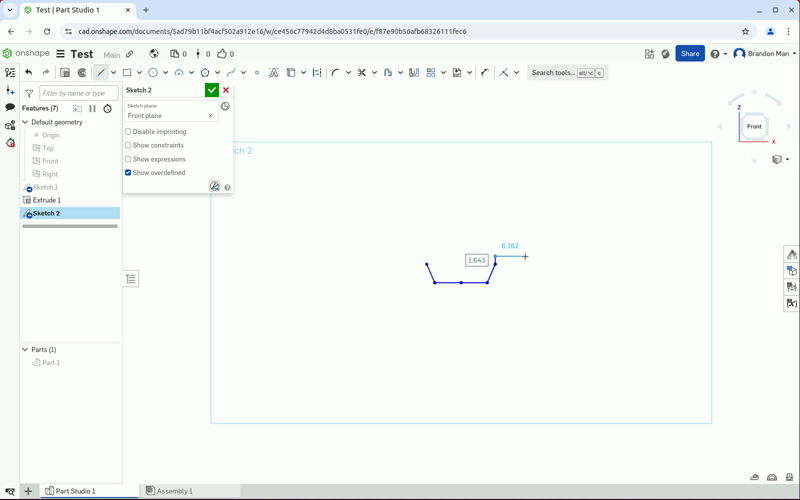
mouse_move(461, 256)
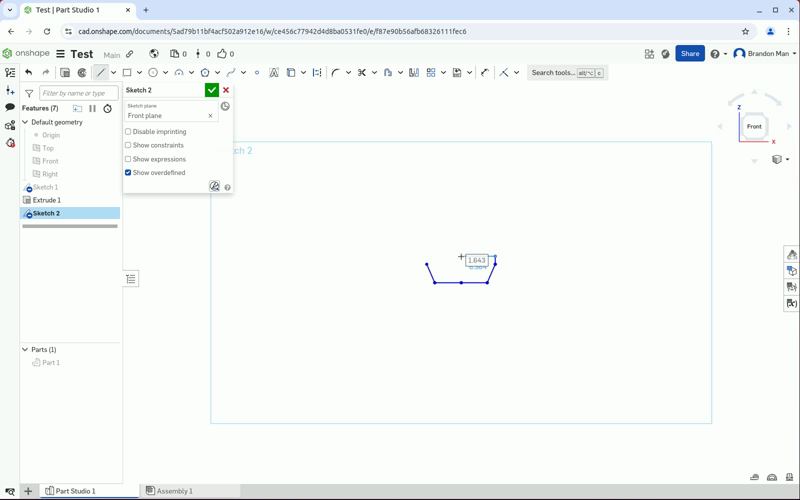
click(461, 256)
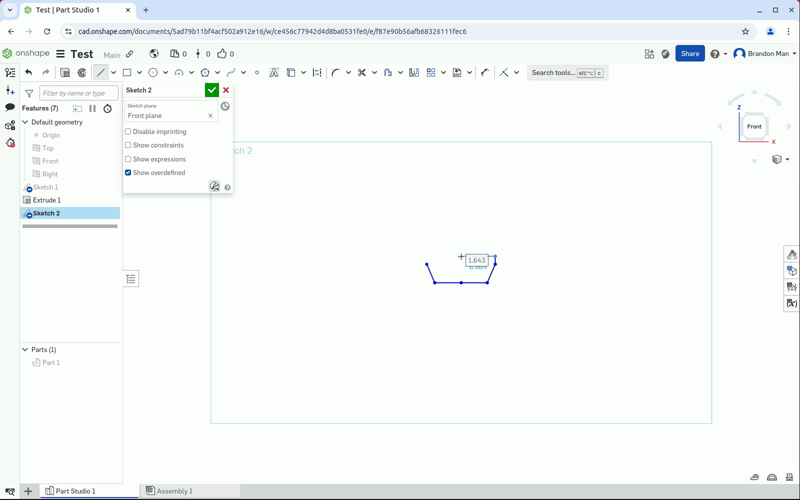
key_up(shift)
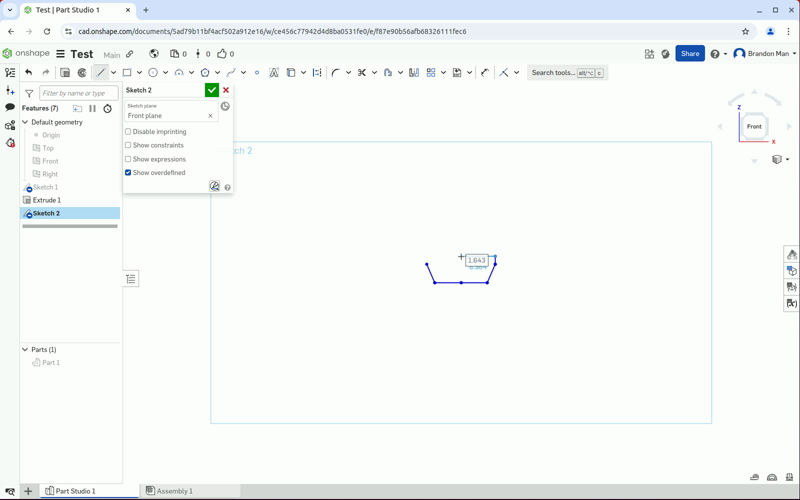
key_down(shift)
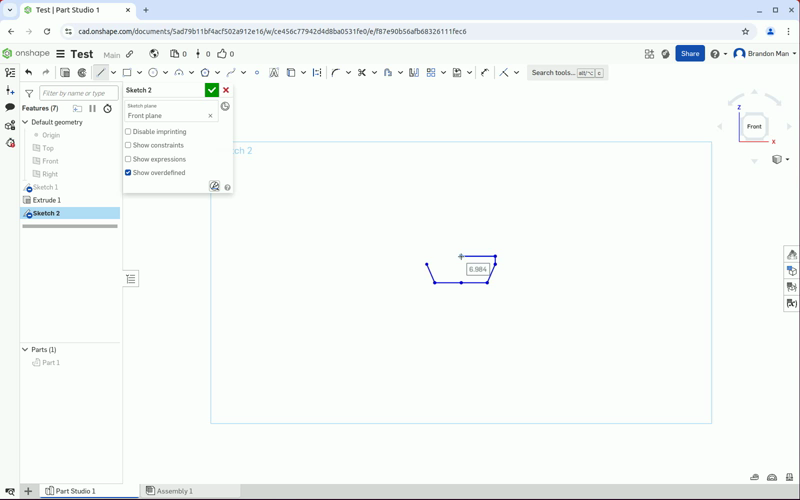
mouse_move(491, 256)
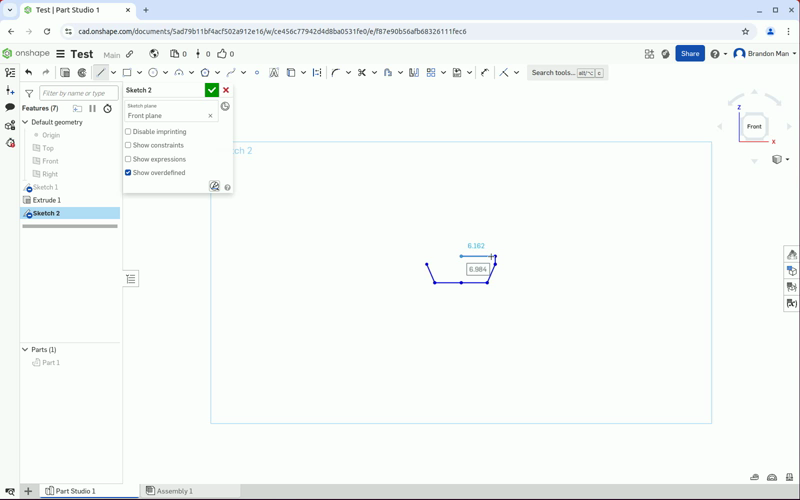
mouse_move(426, 256)
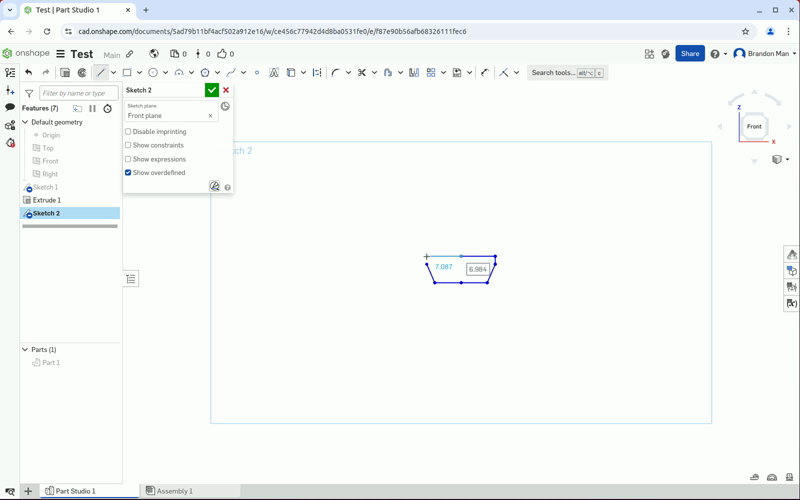
click(426, 256)
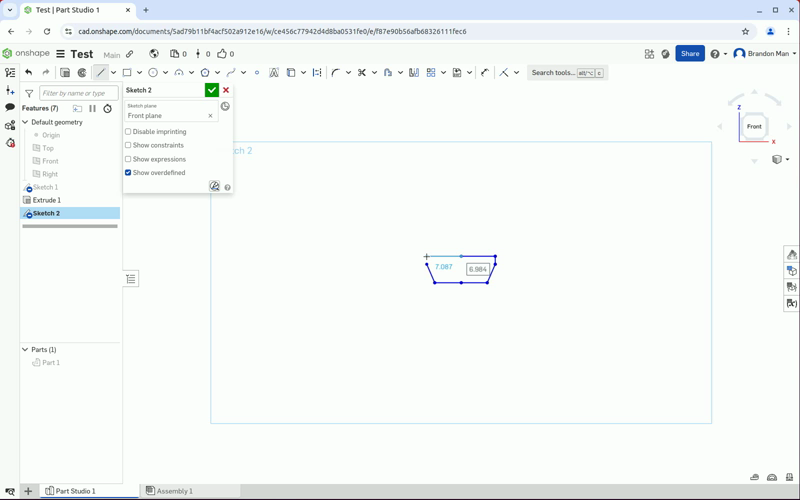
key_up(shift)
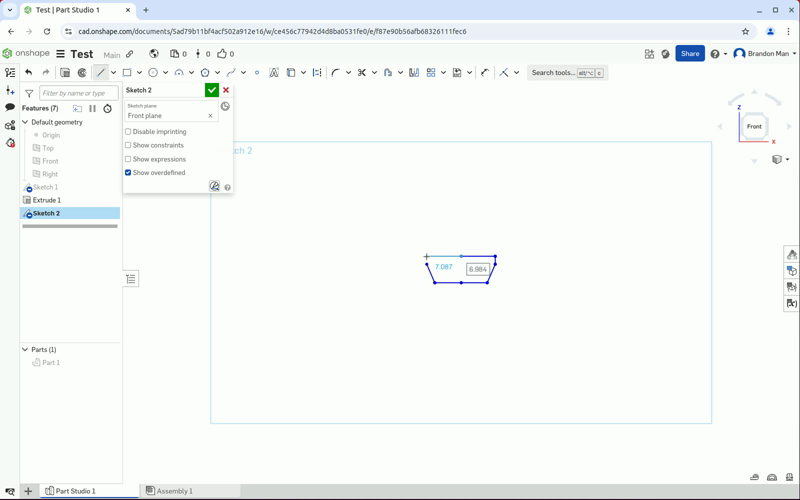
mouse_move(456, 256)
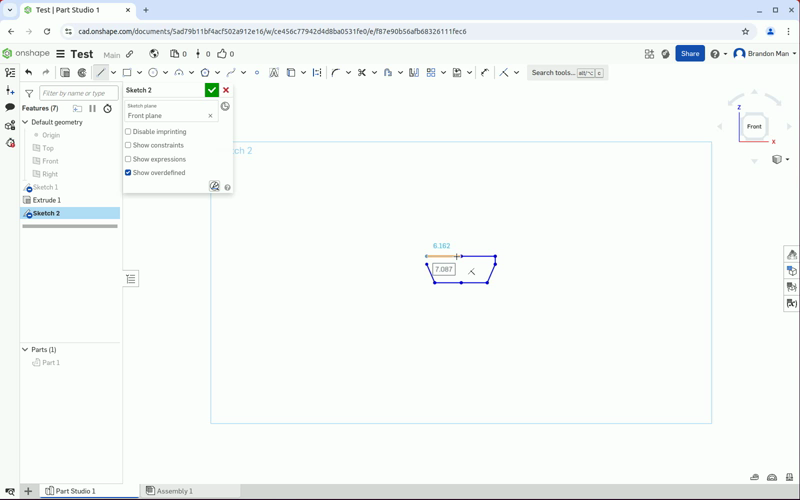
key_down(shift)
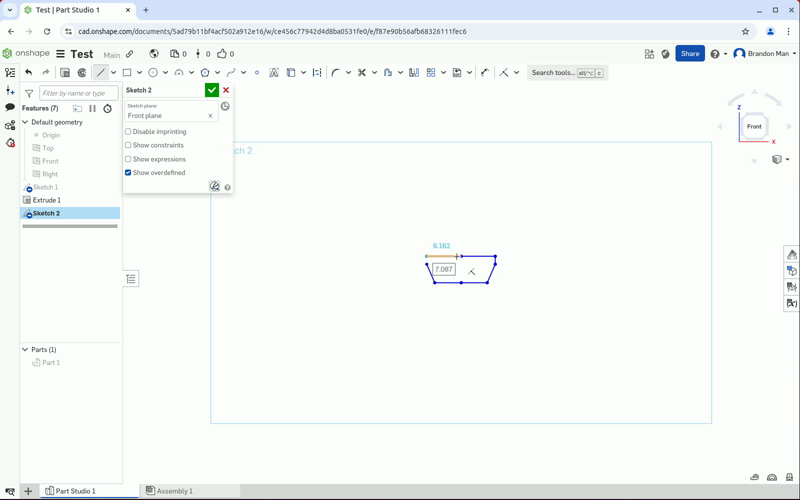
mouse_move(426, 264)
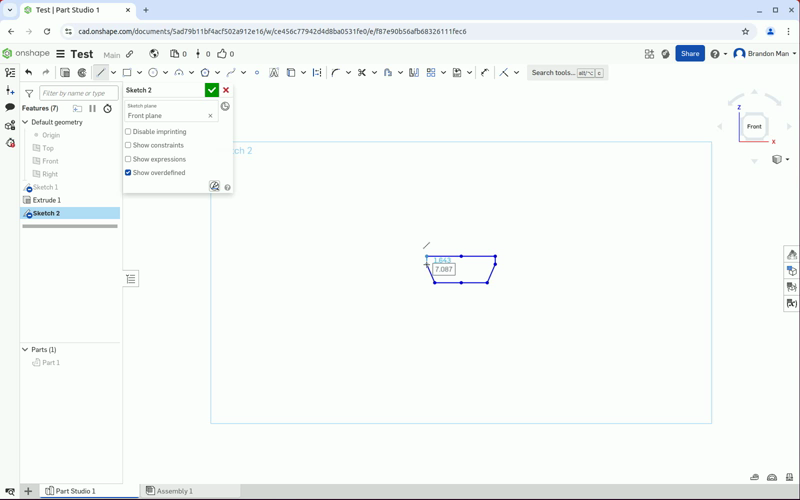
key_up(shift)
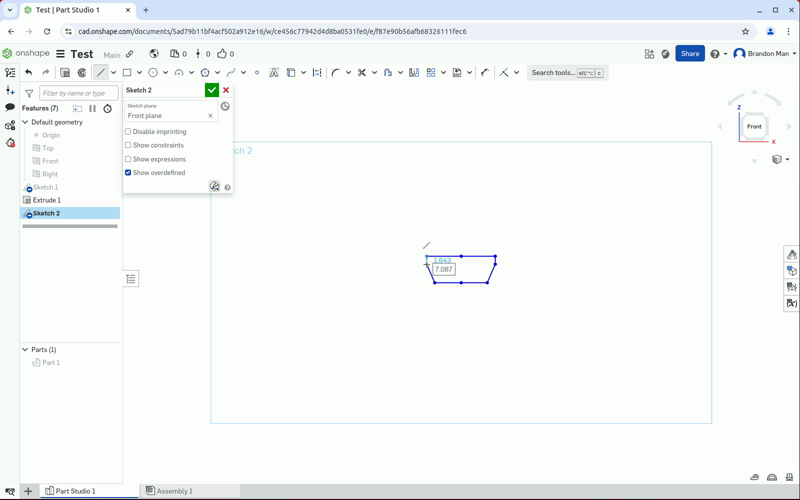
click(426, 264)
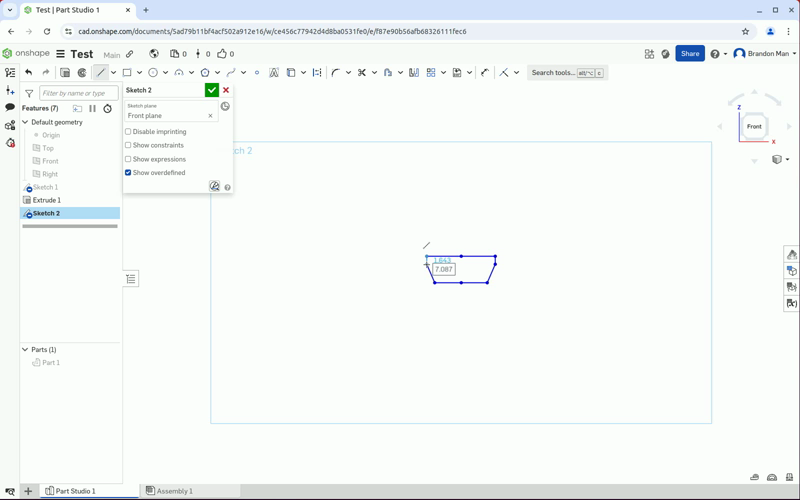
key(esc)
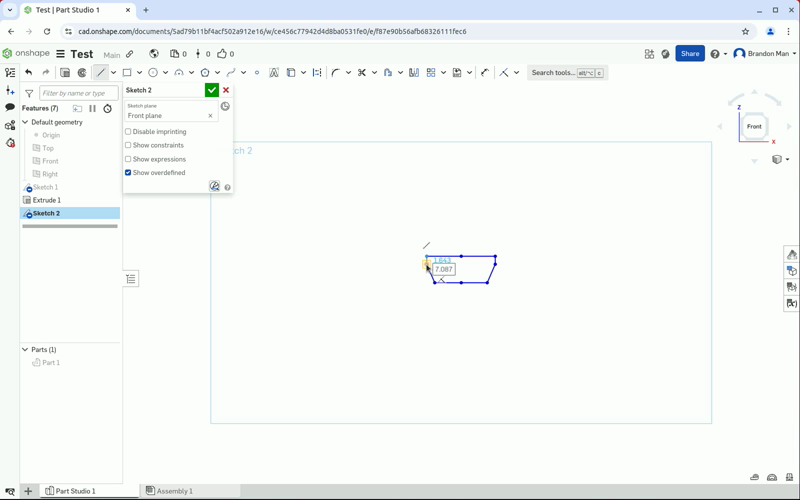
mouse_move(467, 257)
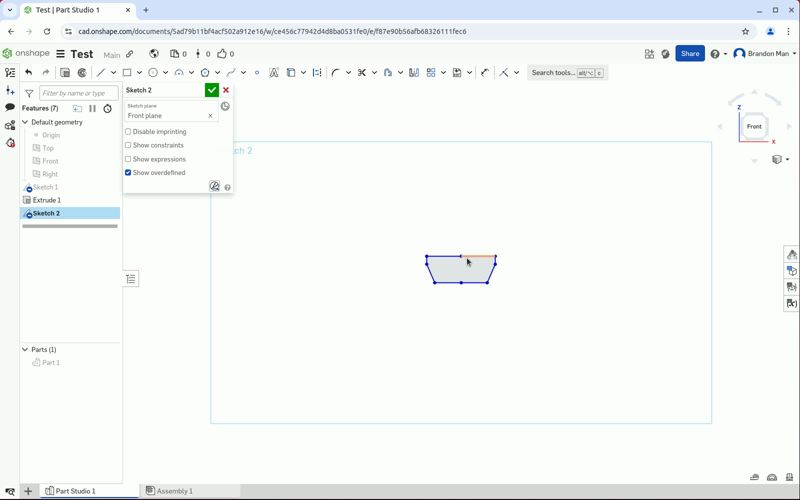
scroll(6)
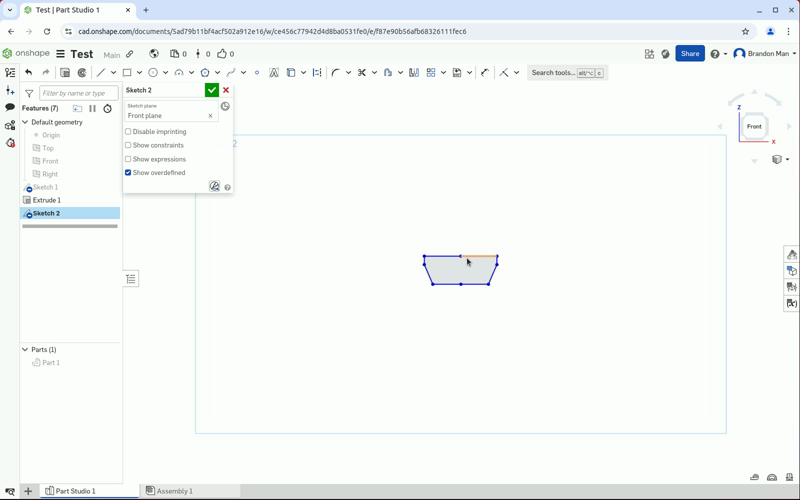
scroll(6)
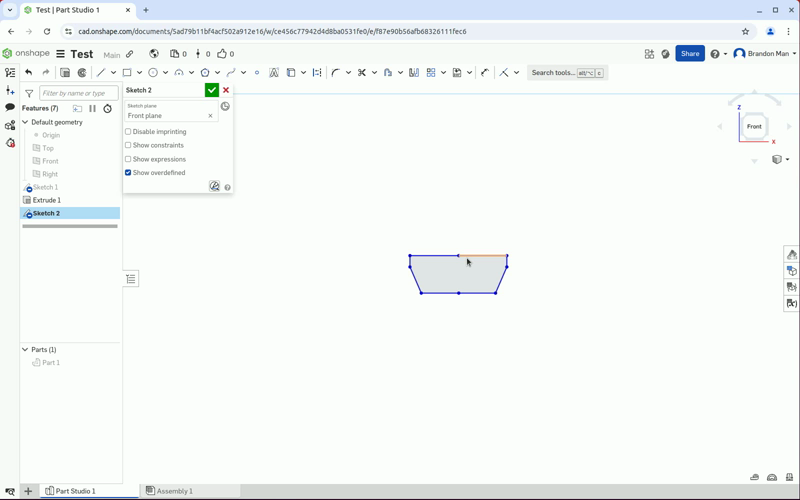
scroll(6)
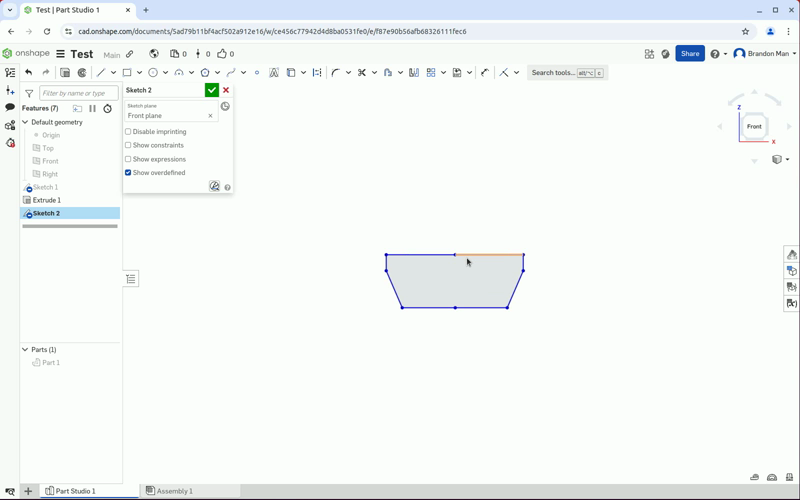
scroll(6)
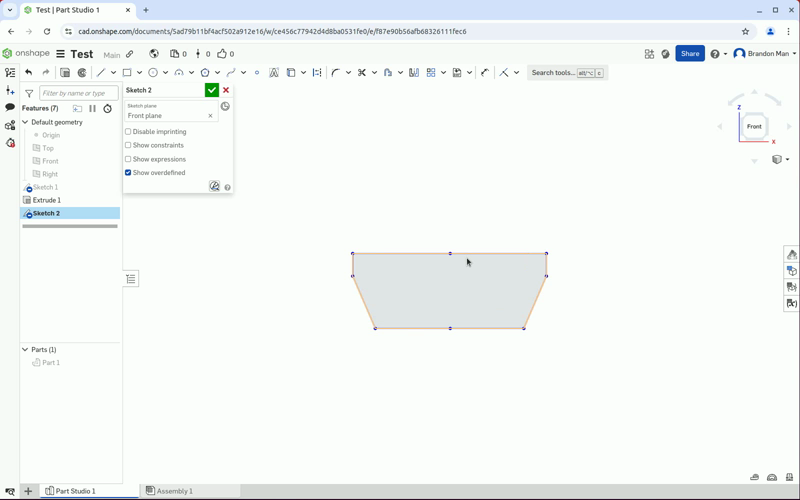
scroll(6)
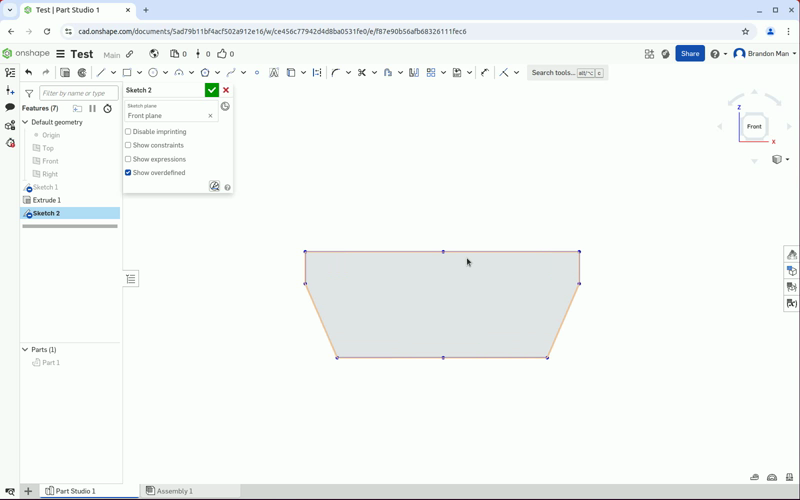
scroll(6)
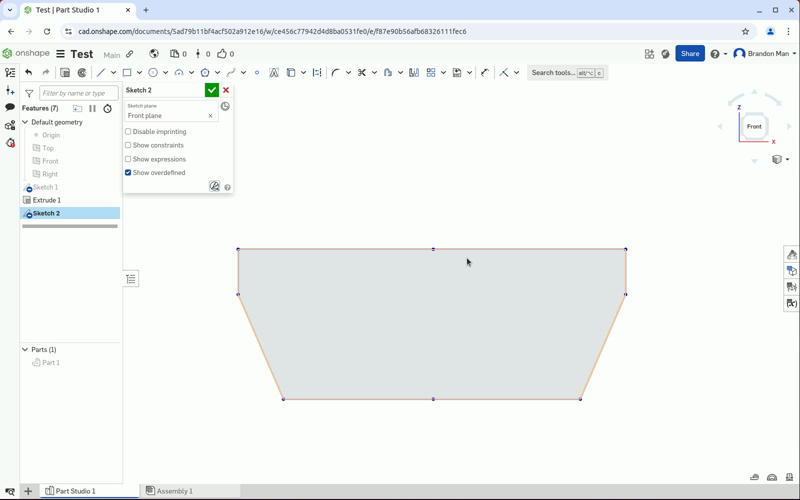
scroll(6)
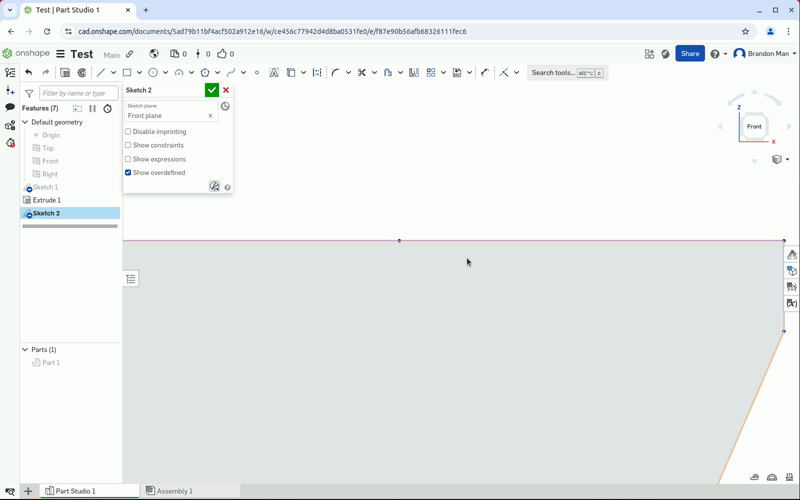
click(467, 257)
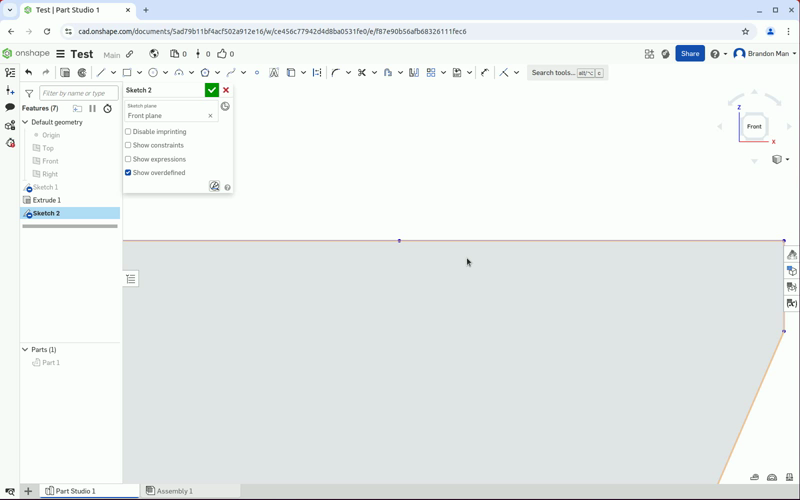
scroll(-6)
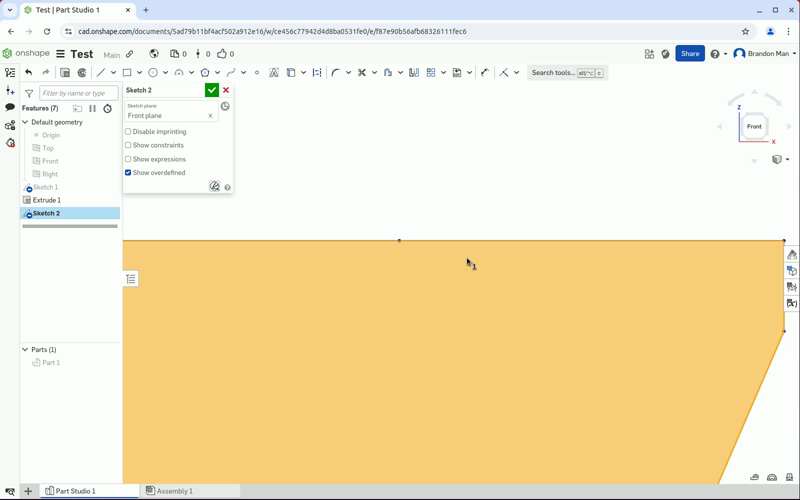
scroll(-6)
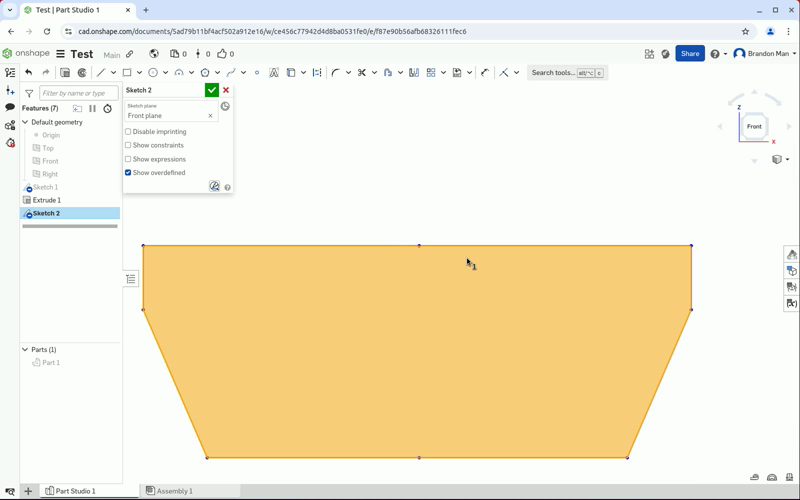
scroll(-6)
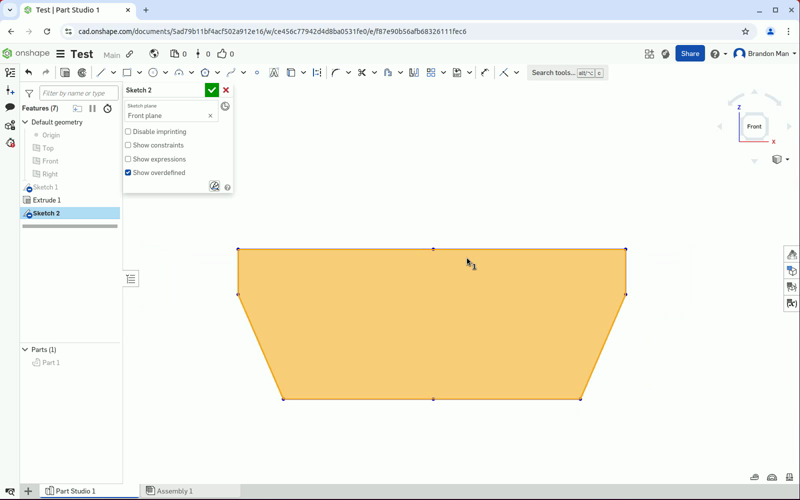
scroll(-6)
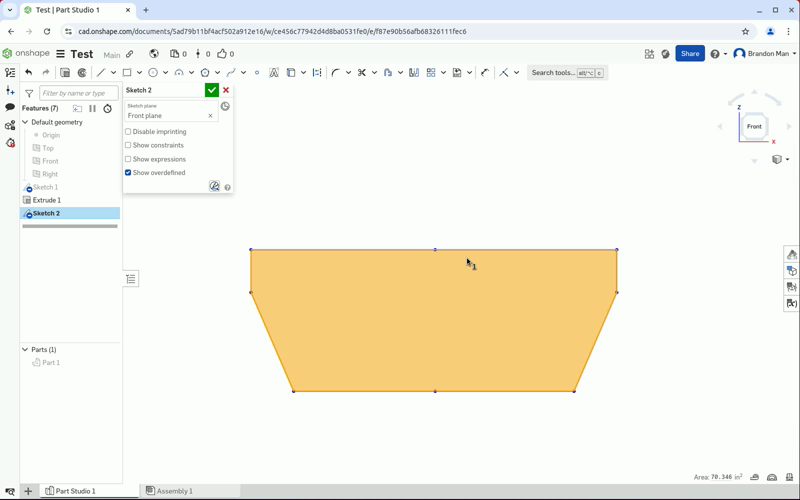
scroll(-6)
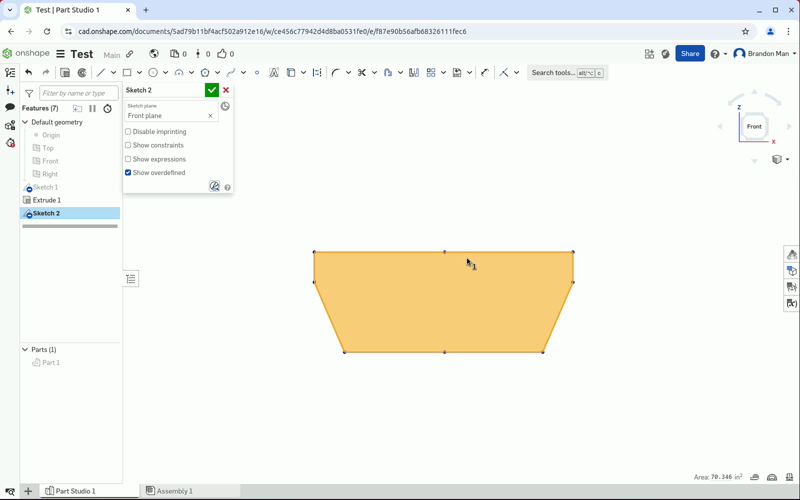
scroll(-6)
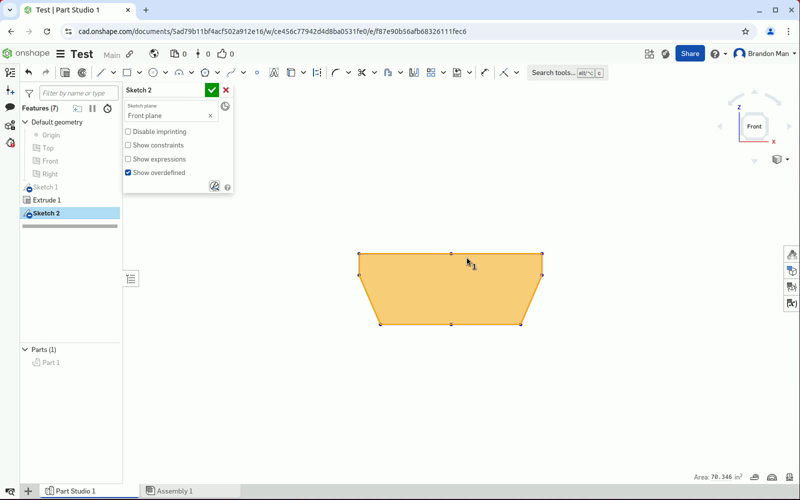
scroll(-6)
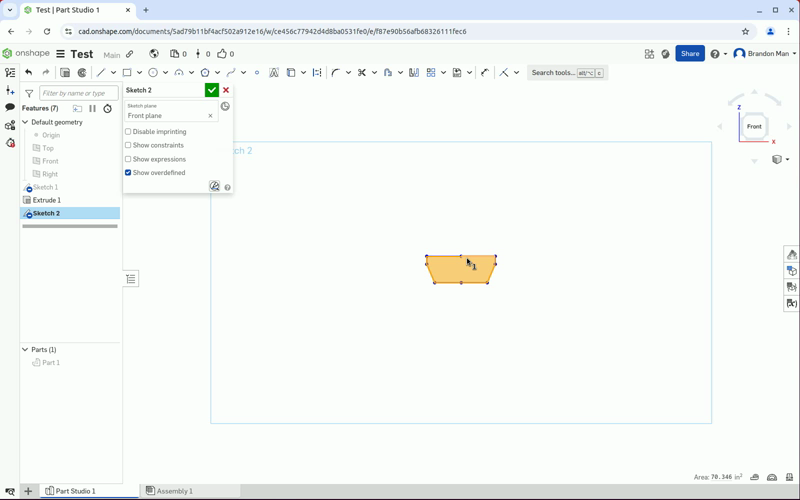
mouse_move(73, 352)
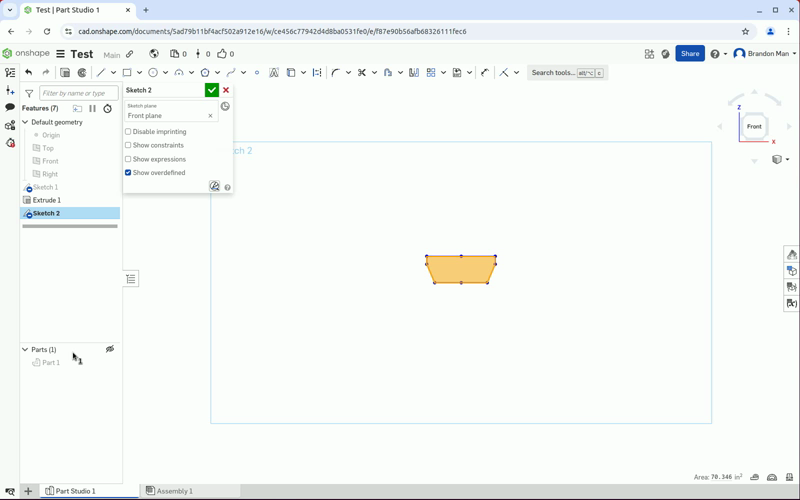
key(shift+y)
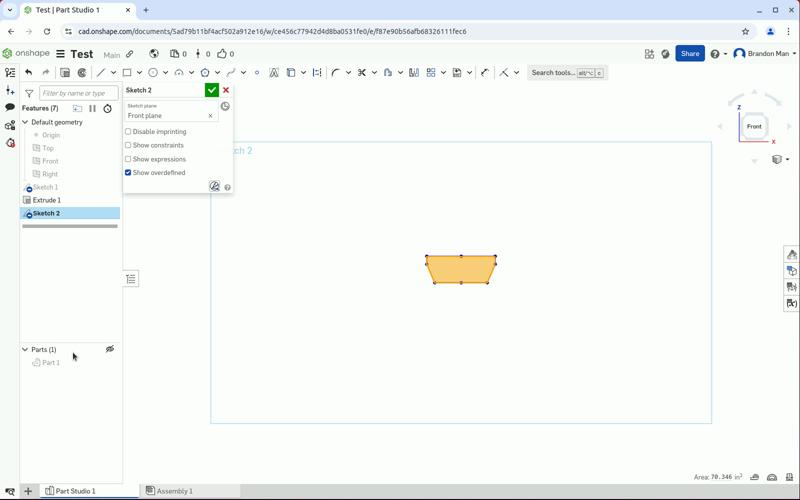
key(shift+e)
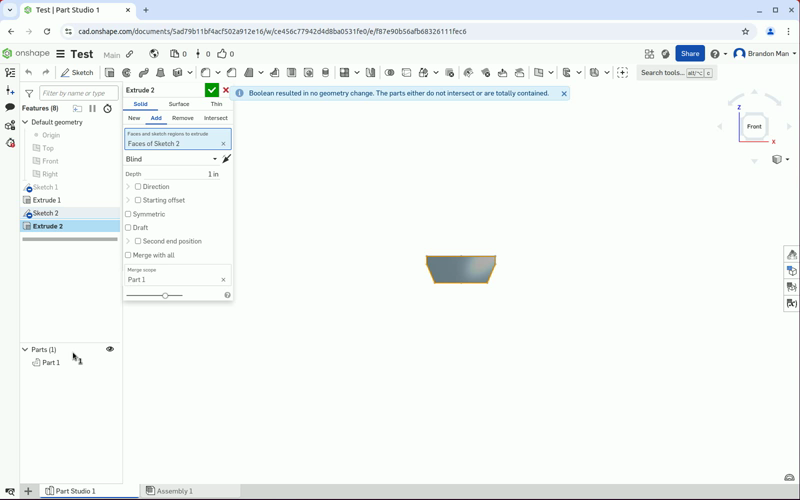
mouse_move(143, 106)
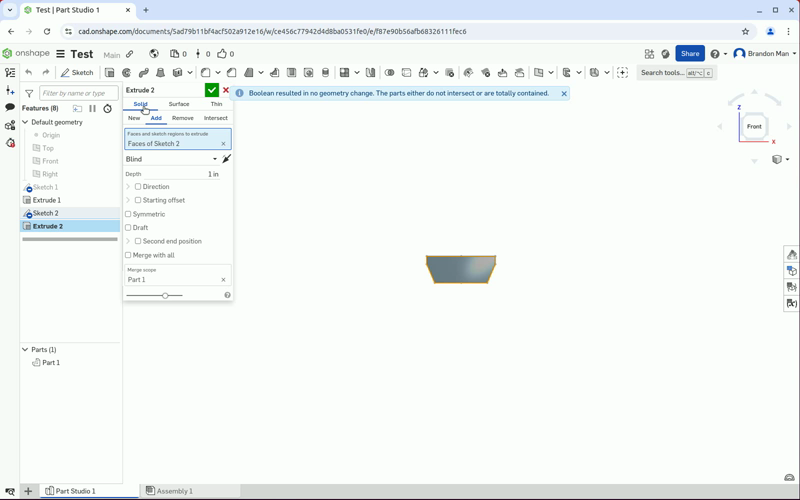
click(143, 106)
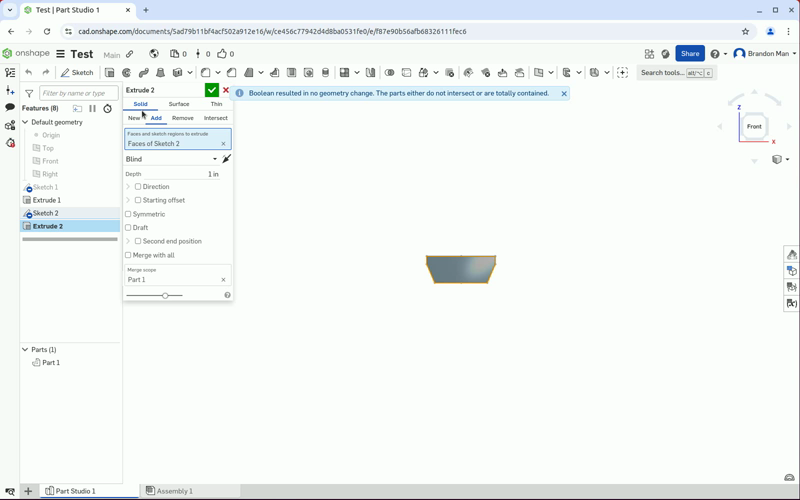
mouse_move(137, 120)
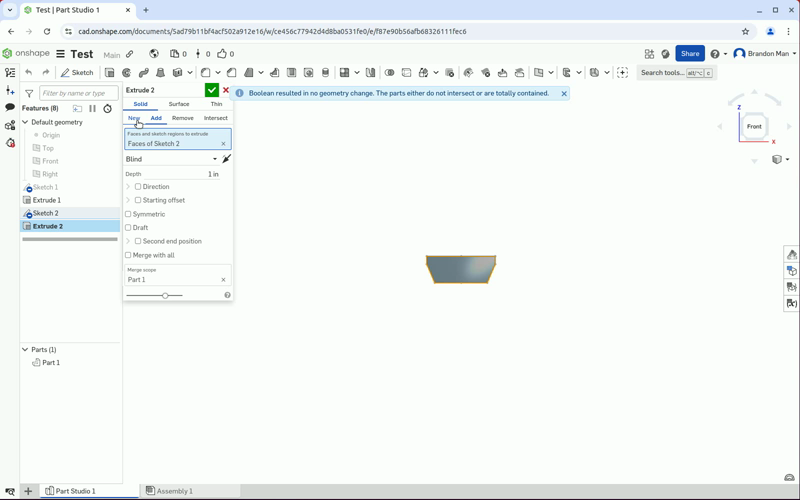
click(137, 120)
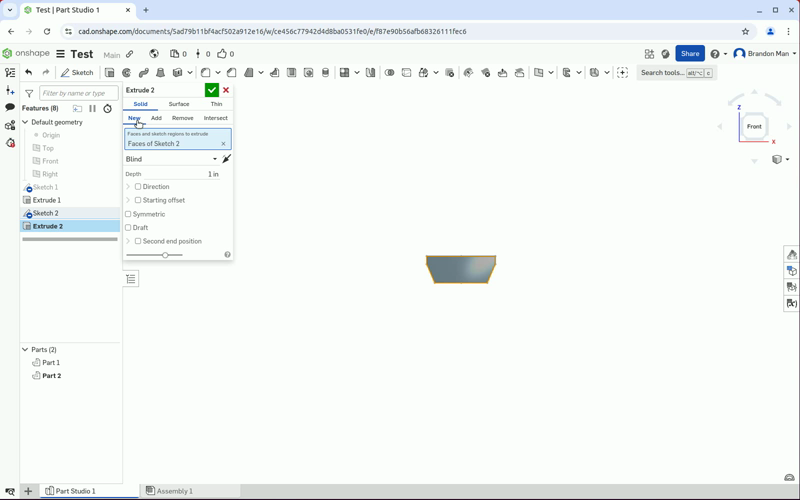
key(tab, 4)
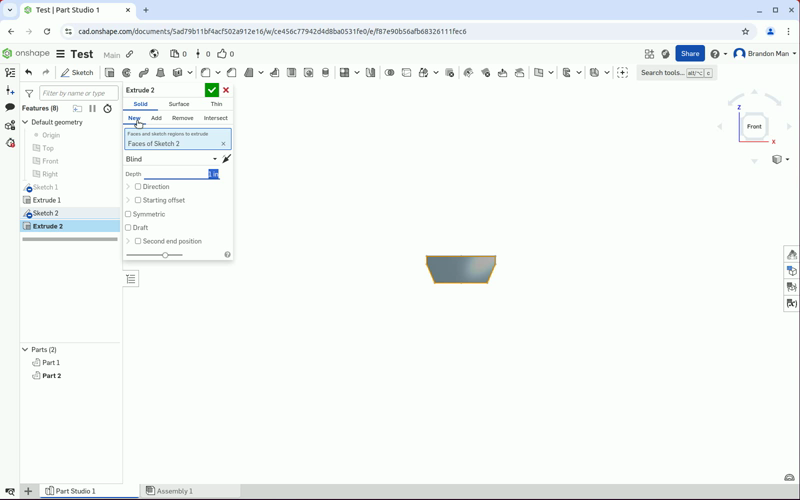
text(23.108)
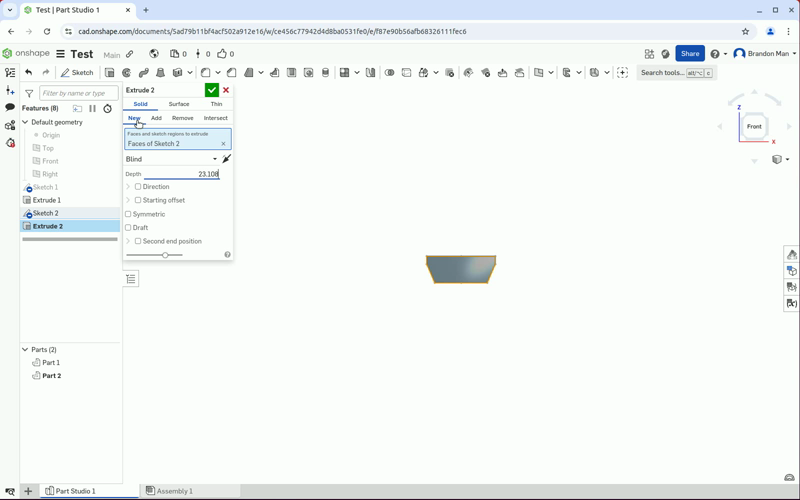
key(enter)
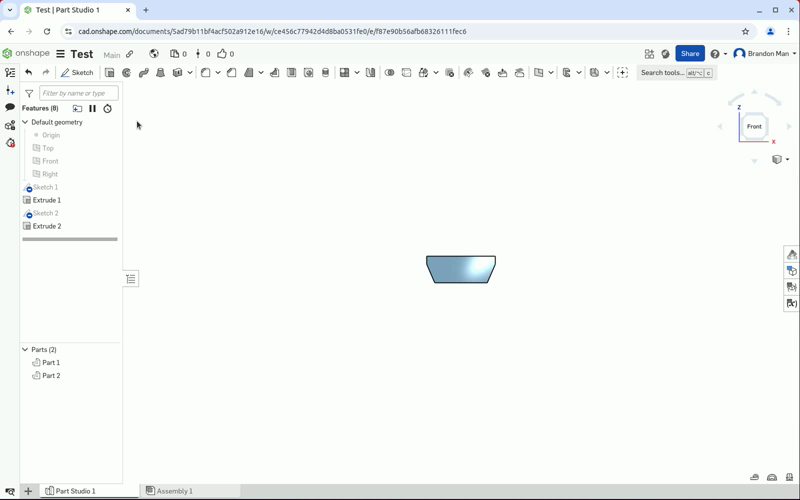
key(shift+h)
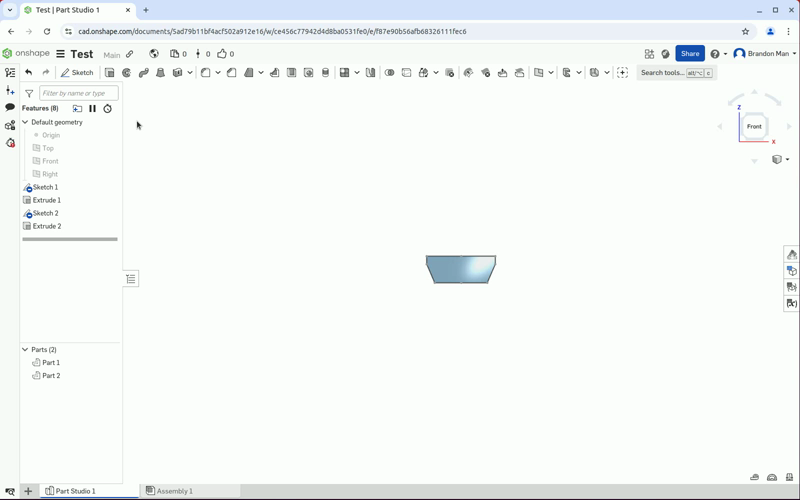
key(shift+h)
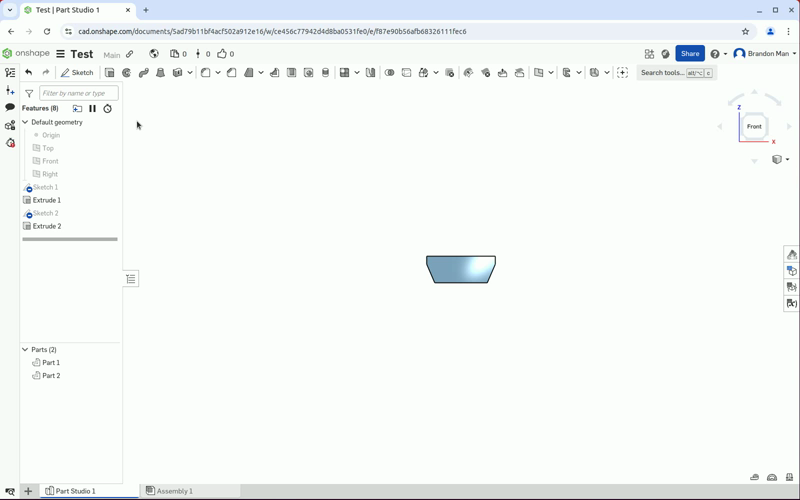
mouse_move(73, 189)
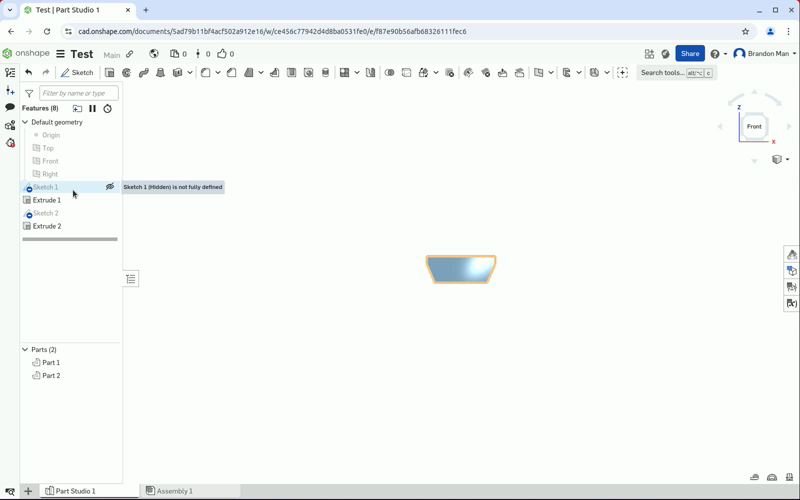
click(73, 189)
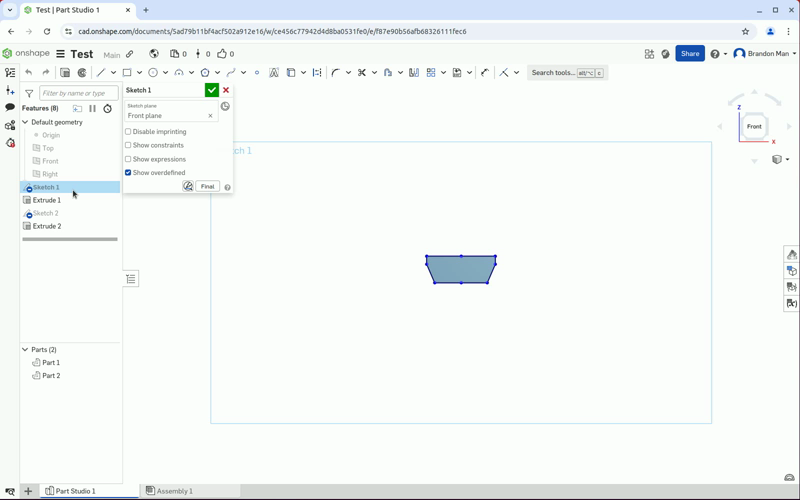
mouse_move(229, 92)
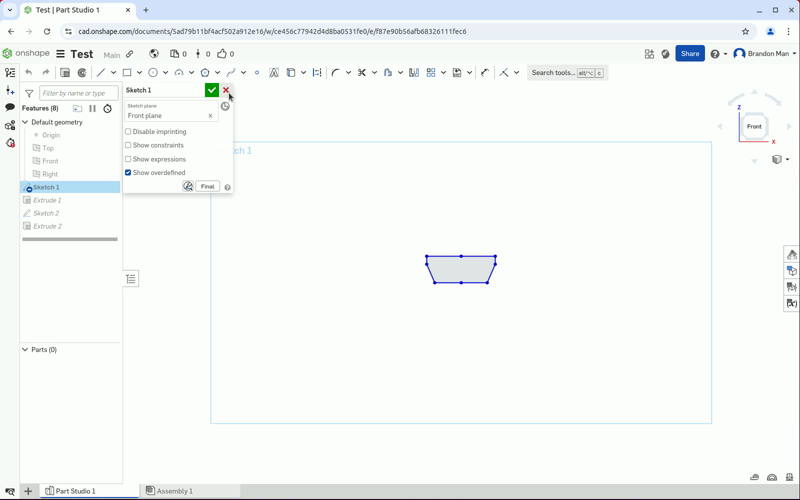
click(229, 92)
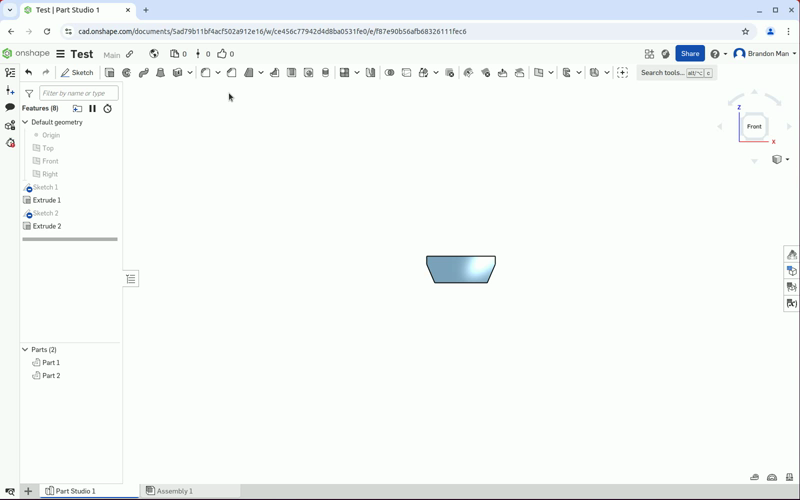
mouse_move(73, 352)
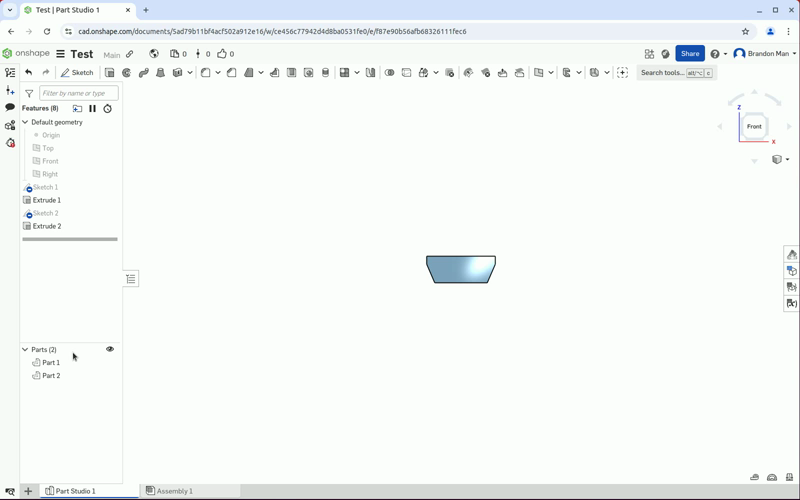
key(y)
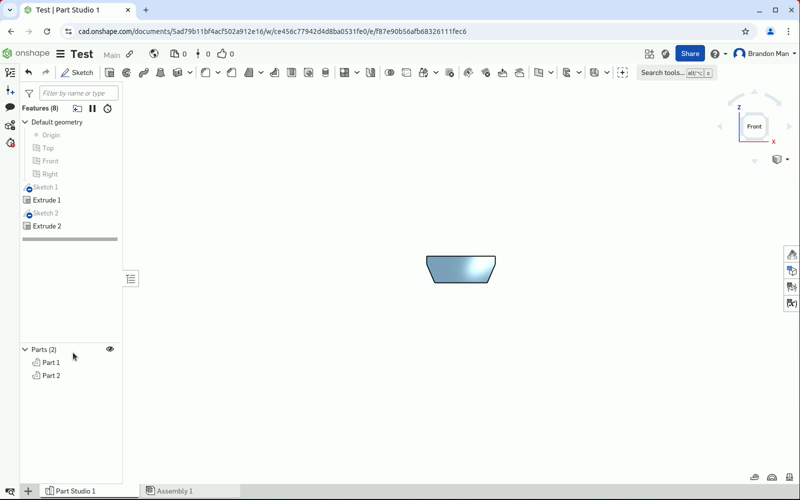
key(shift+p)
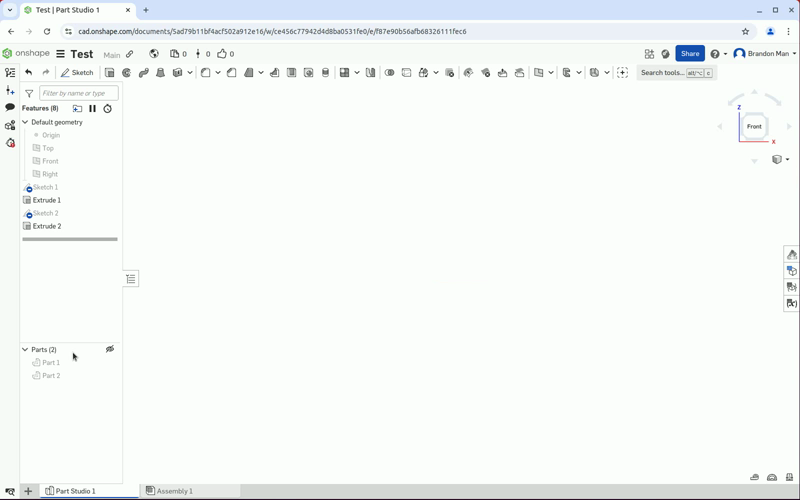
key(space)
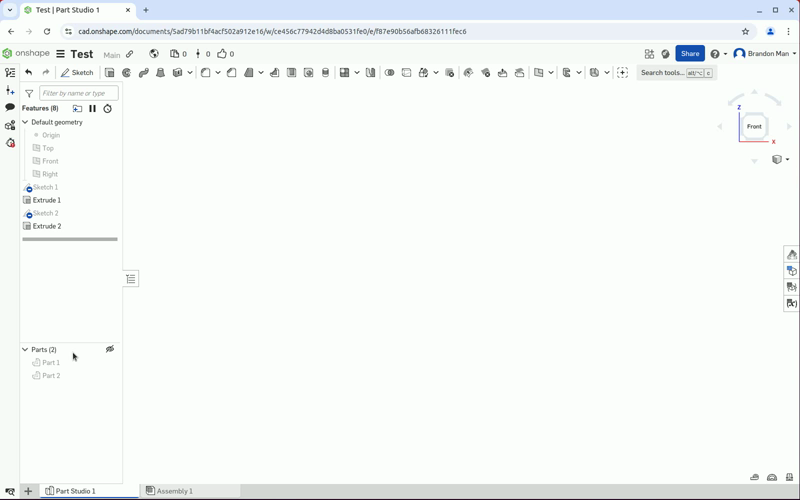
key_down(shift)
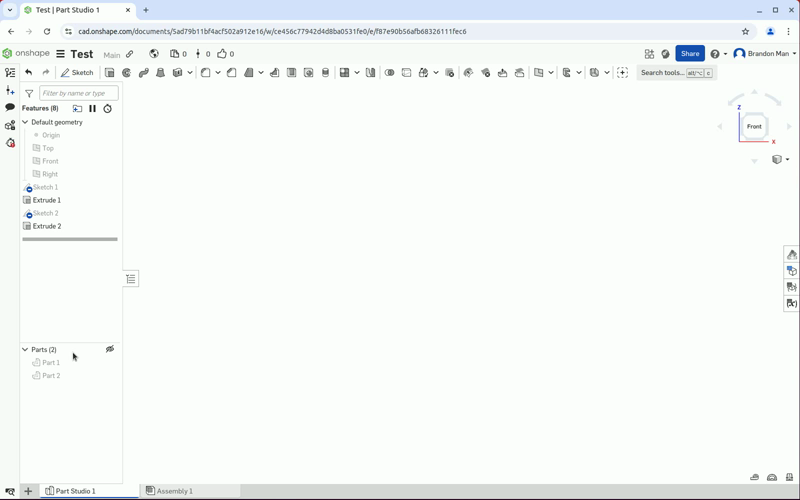
key(down)
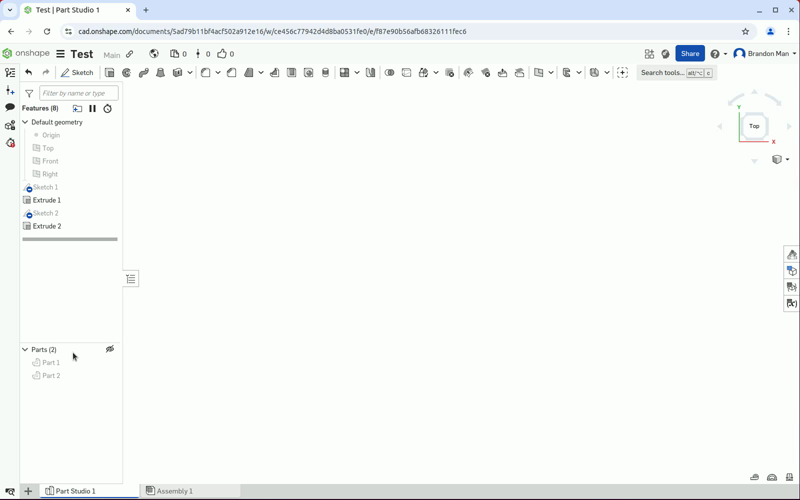
key_up(shift)
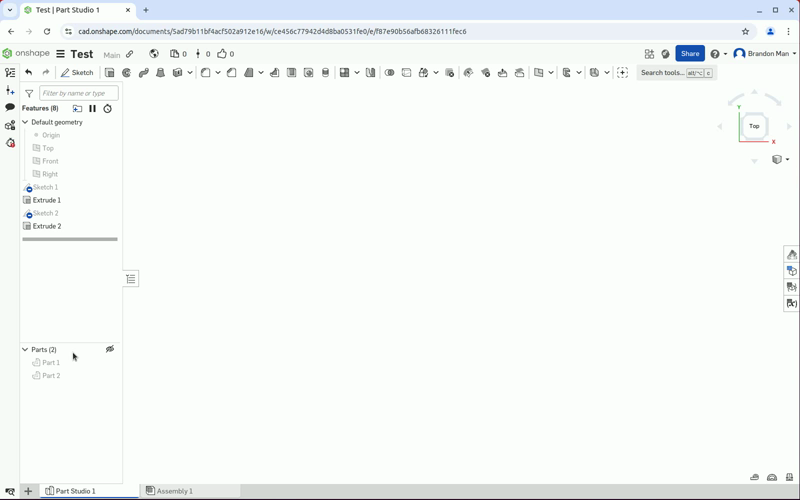
mouse_move(73, 352)
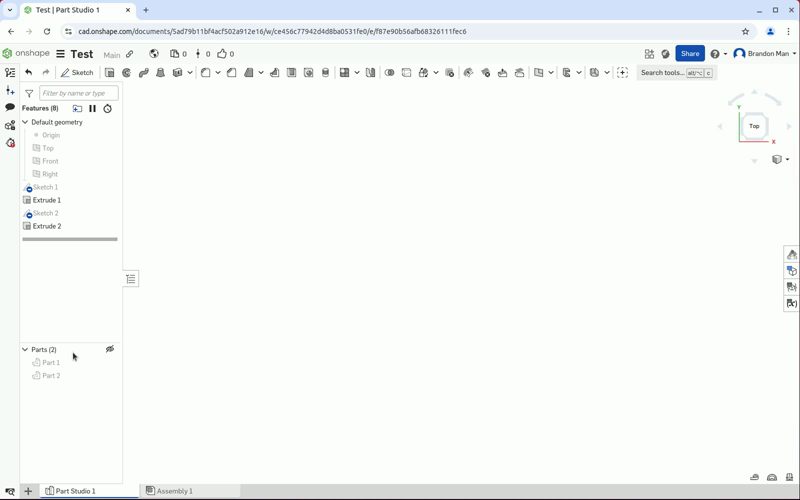
key(shift+y)
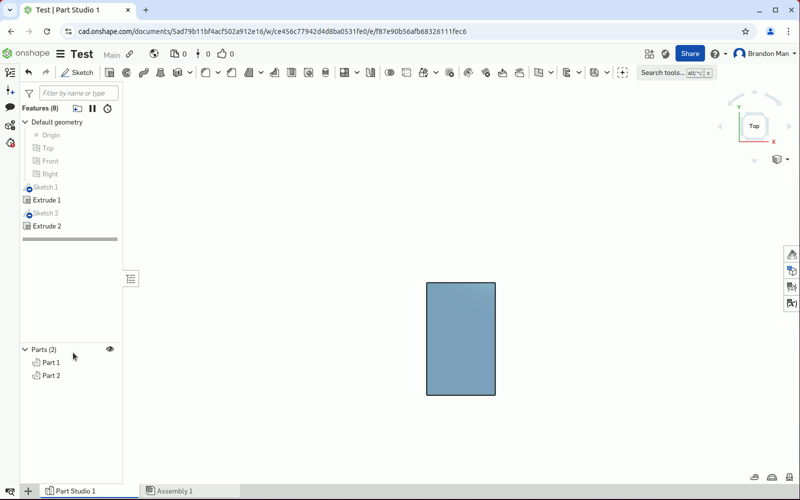
mouse_move(541, 75)
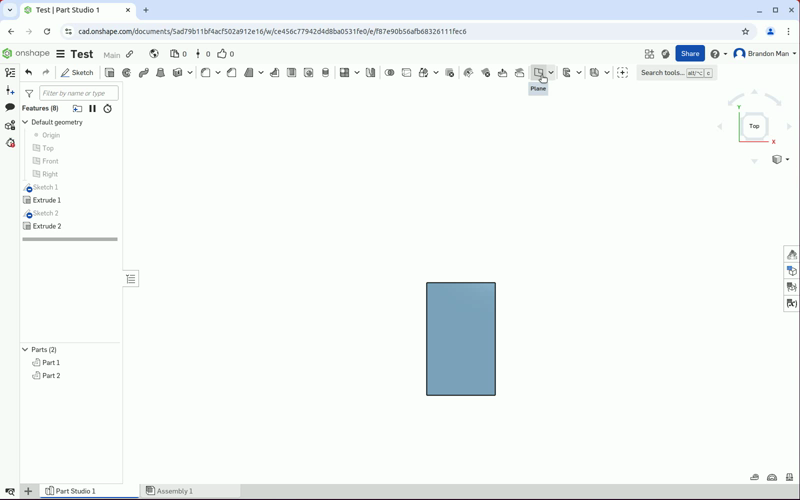
click(541, 75)
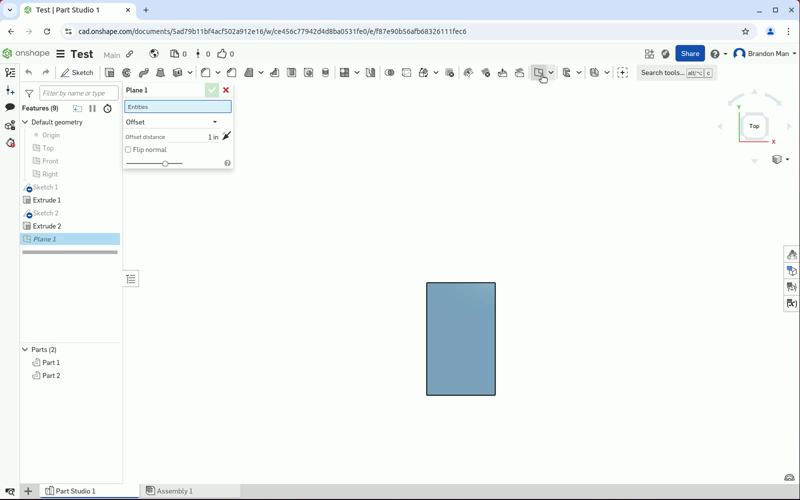
mouse_move(73, 150)
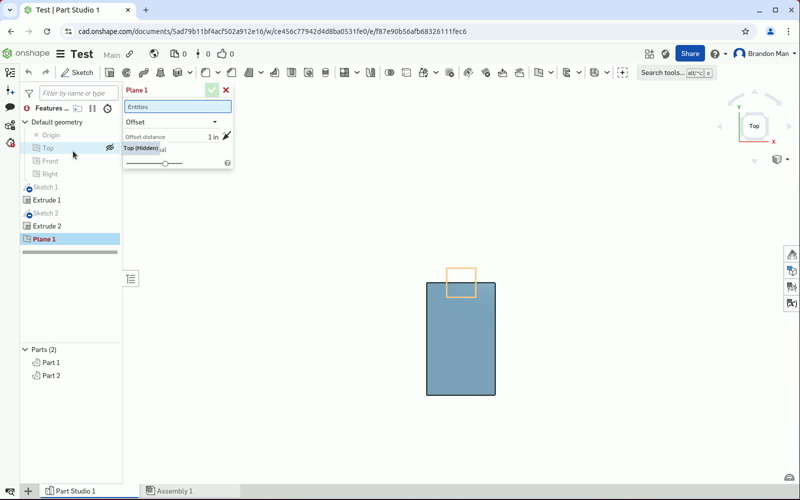
click(73, 150)
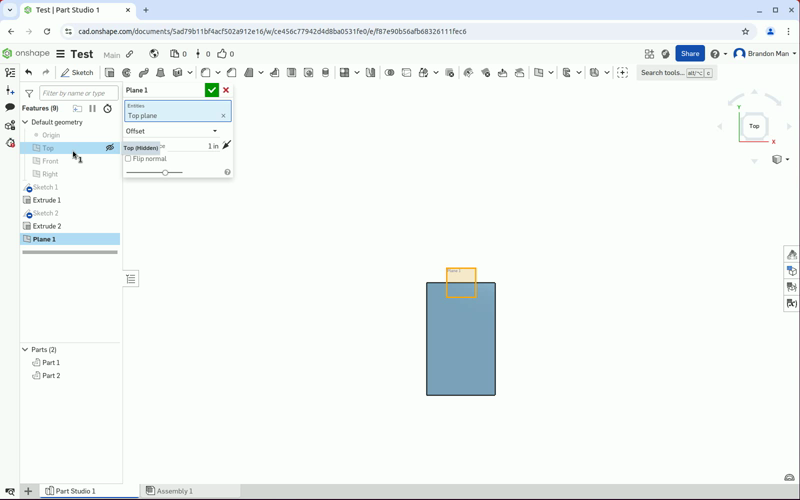
key(tab, 2)
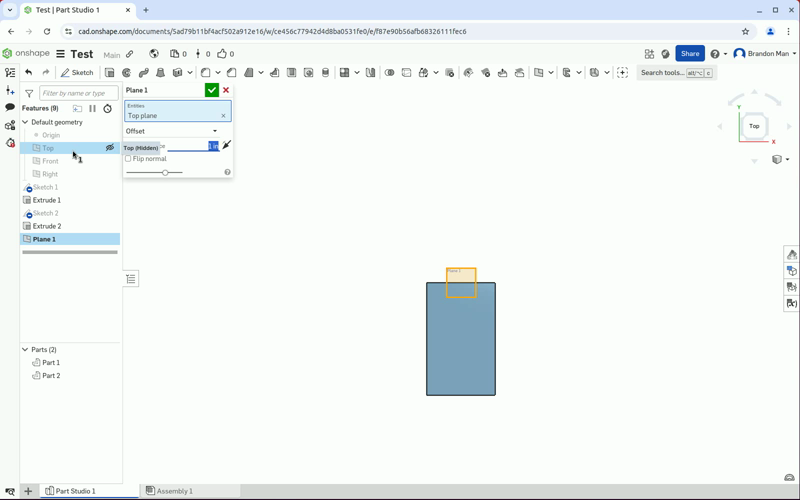
text(5.299)
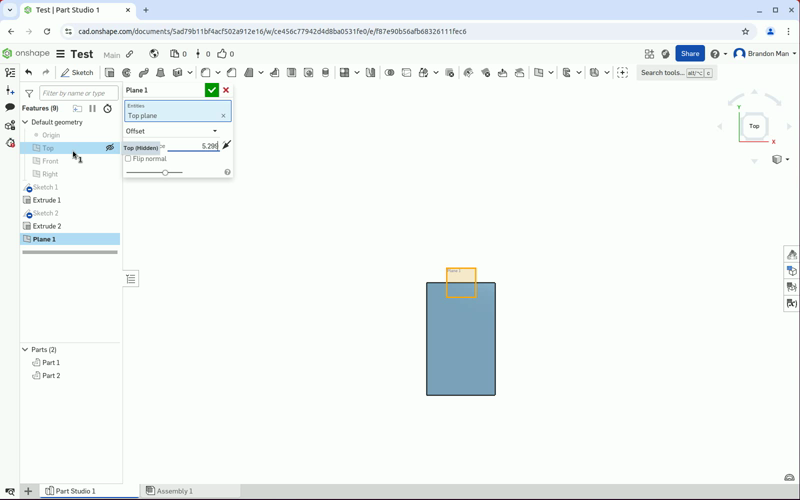
key(enter, 2)
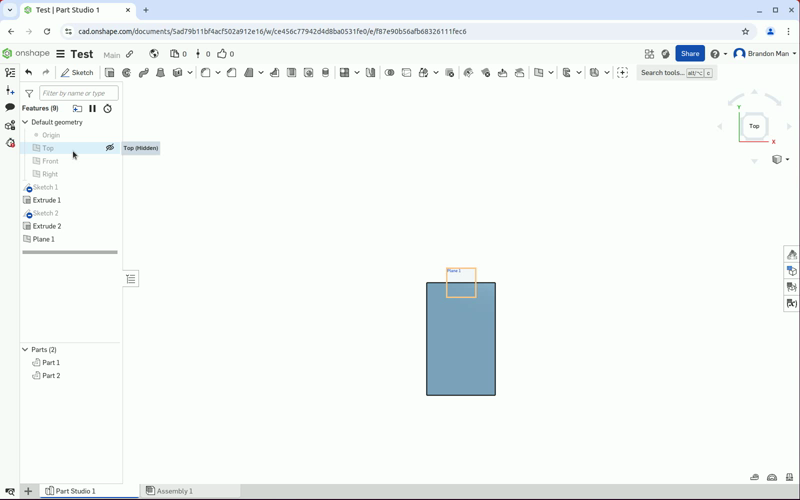
key(shift+s)
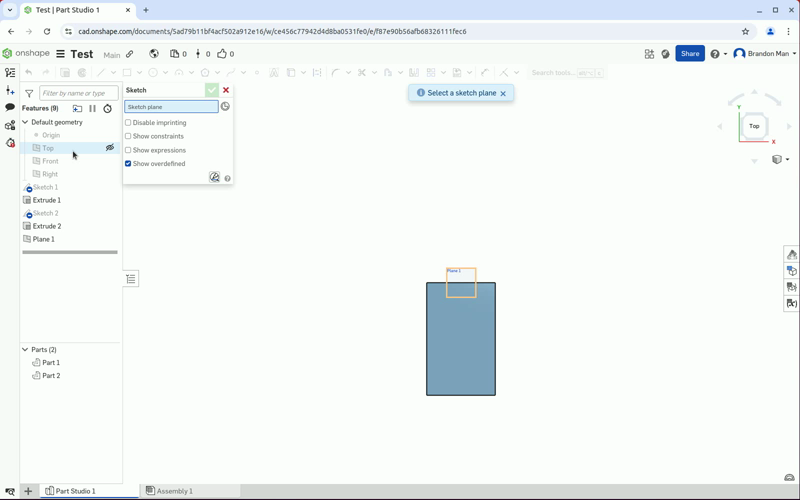
mouse_move(73, 241)
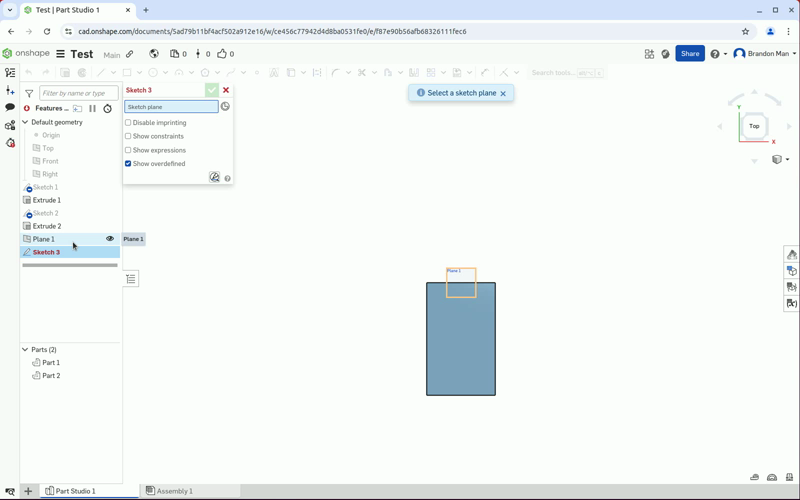
click(73, 241)
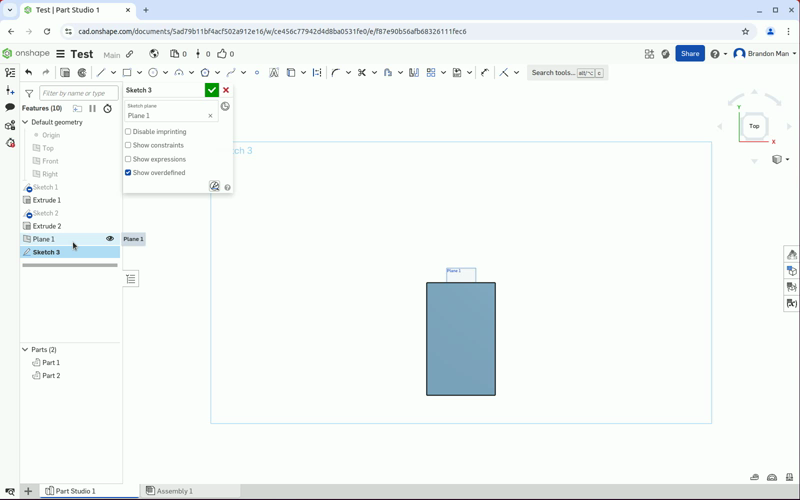
mouse_move(73, 352)
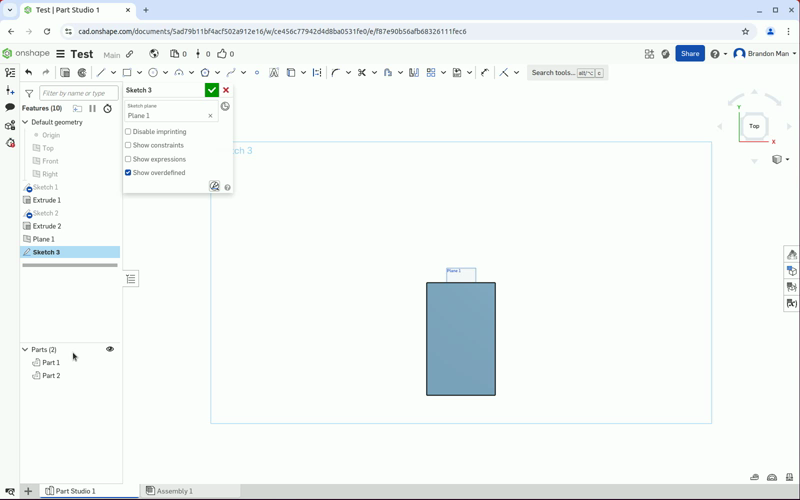
key(y)
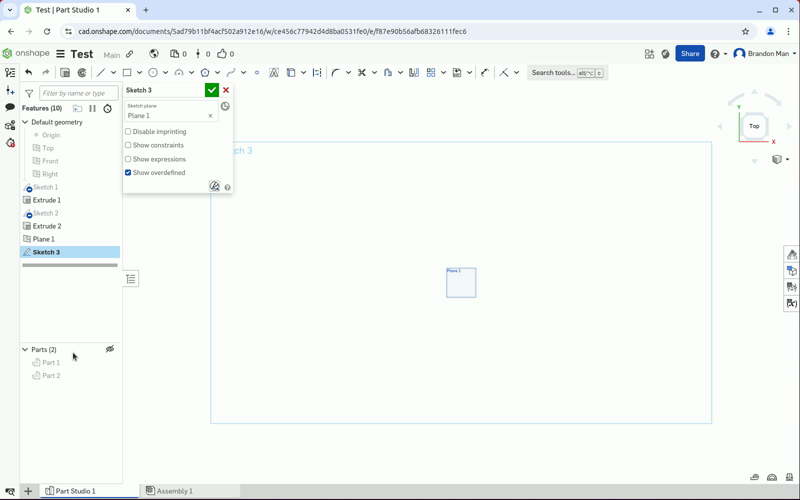
key(l)
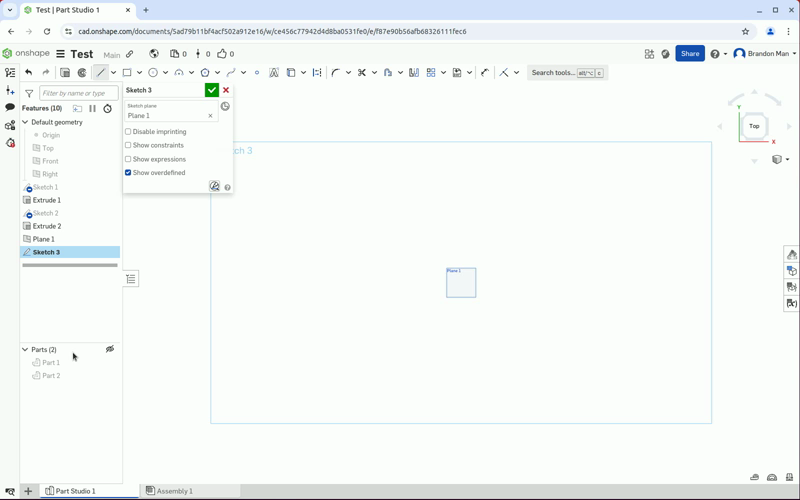
key_down(shift)
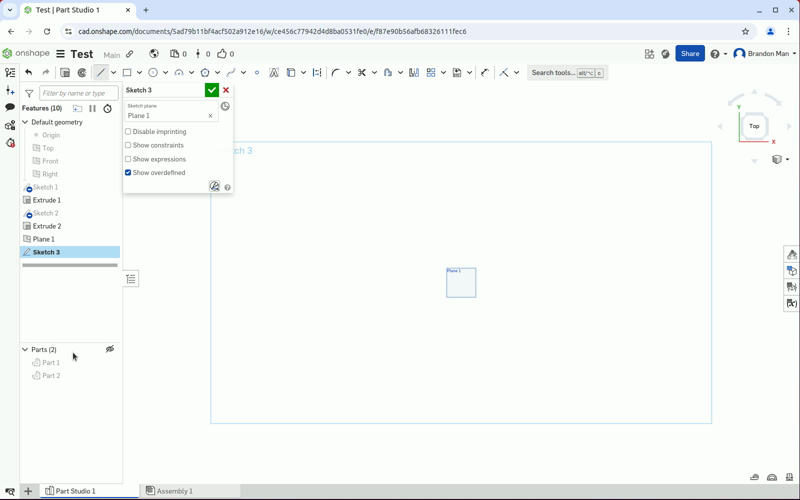
mouse_move(426, 373)
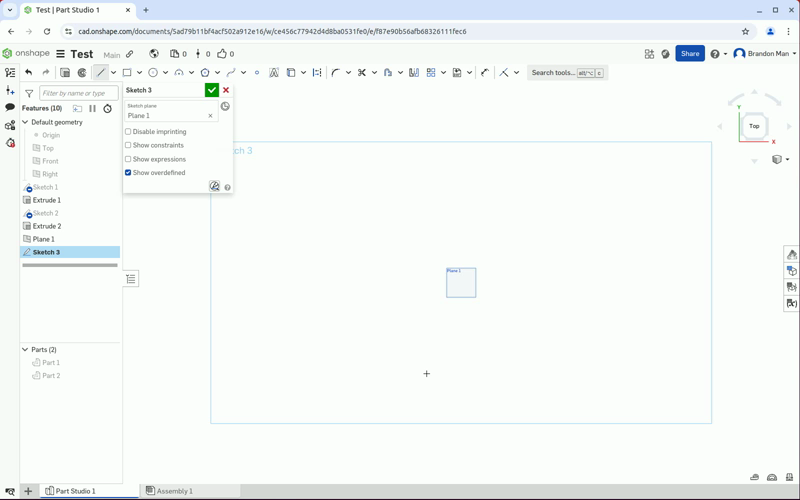
click(426, 373)
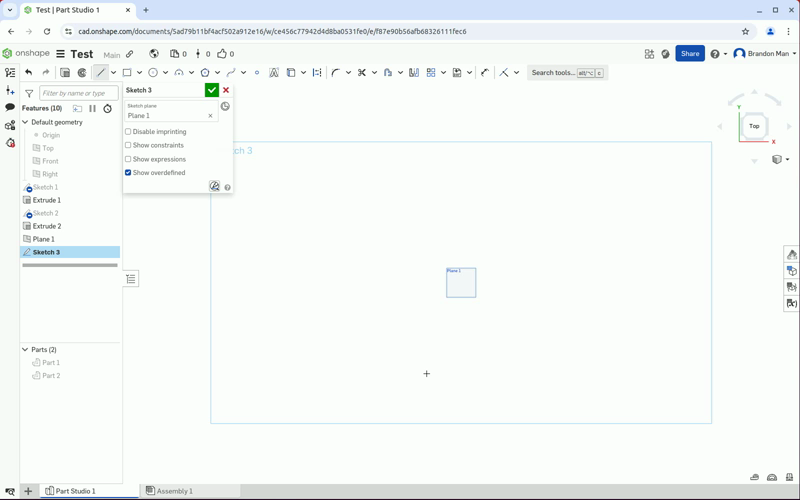
key_up(shift)
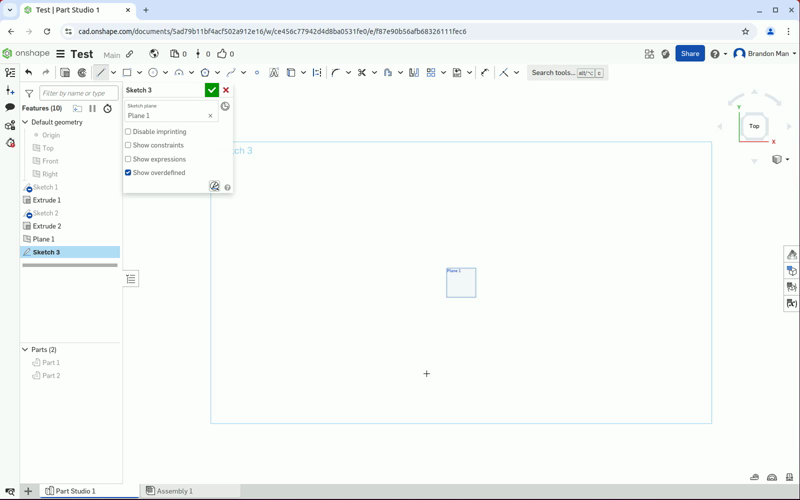
key_down(shift)
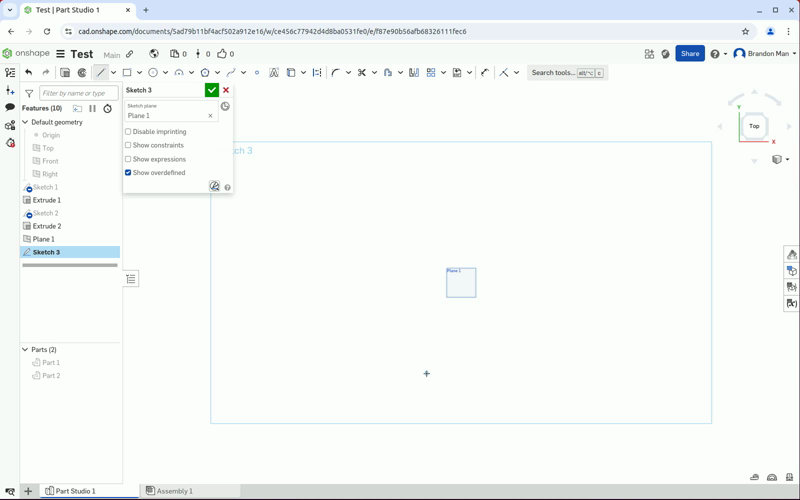
mouse_move(495, 373)
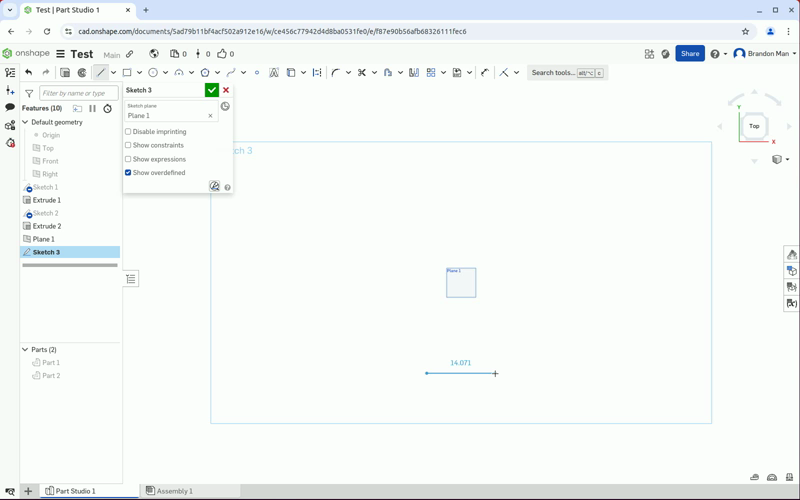
click(495, 373)
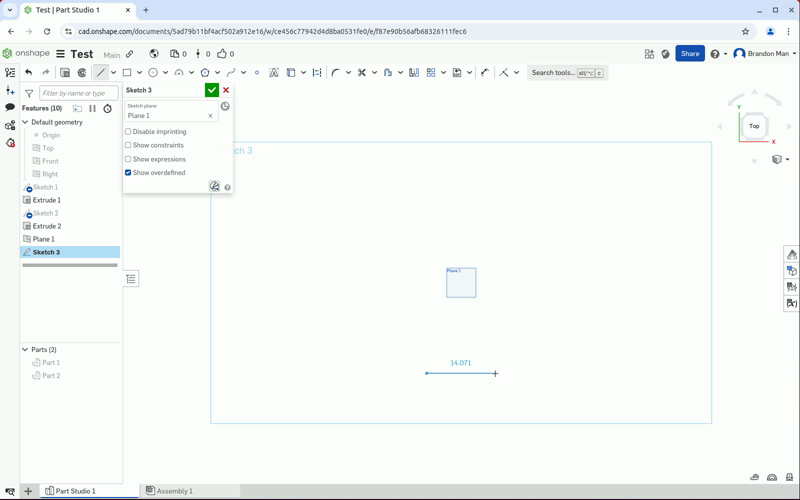
key_up(shift)
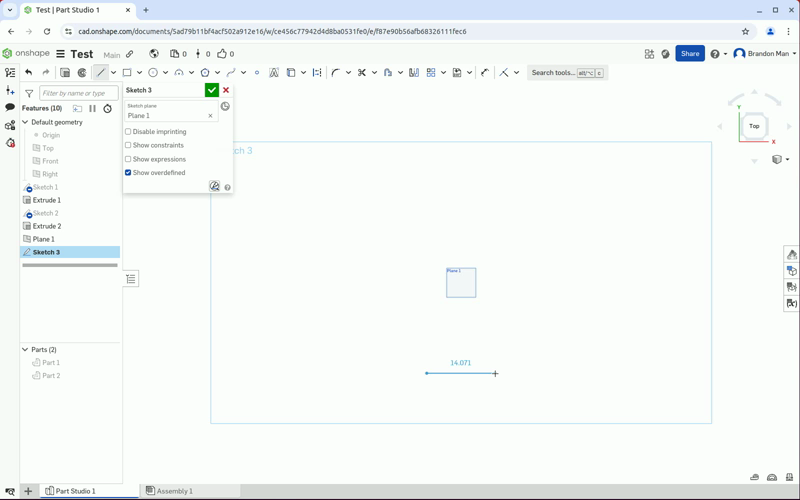
key_down(shift)
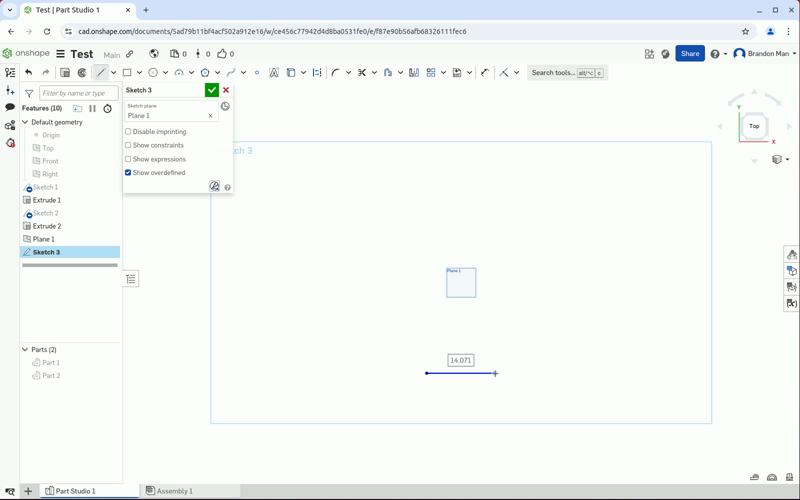
mouse_move(525, 373)
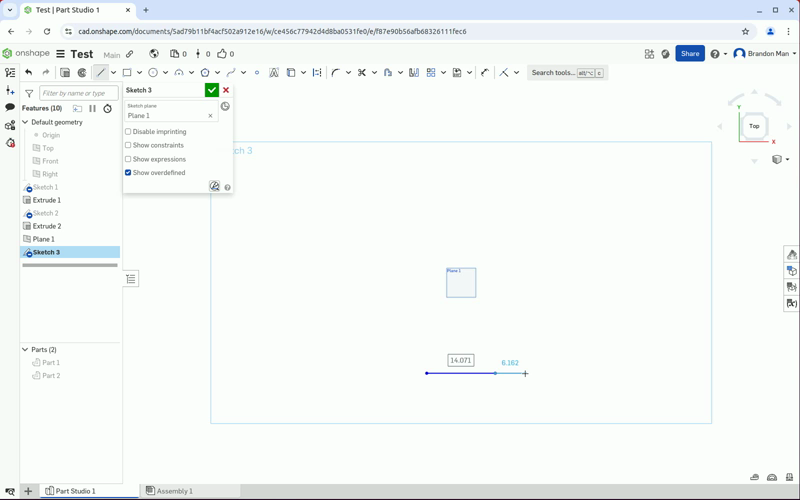
mouse_move(495, 338)
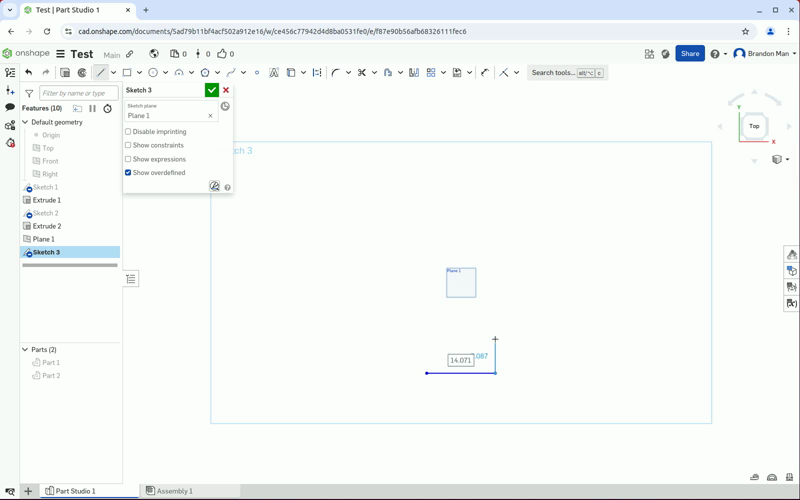
click(495, 338)
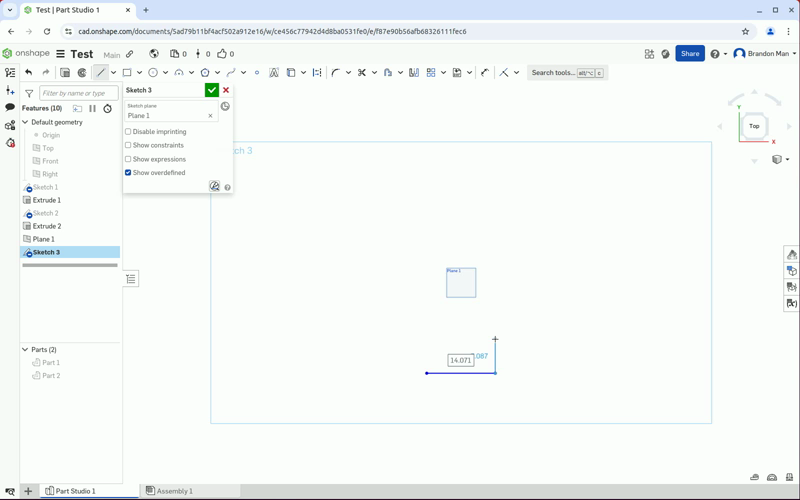
key_up(shift)
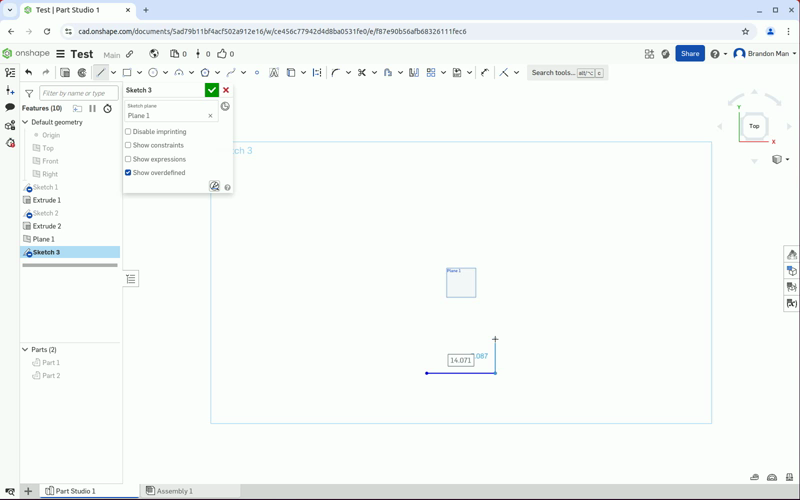
key_down(shift)
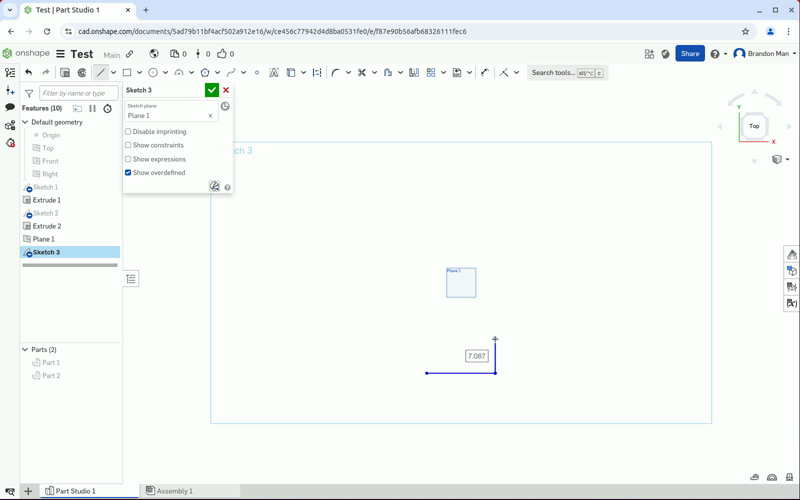
mouse_move(525, 338)
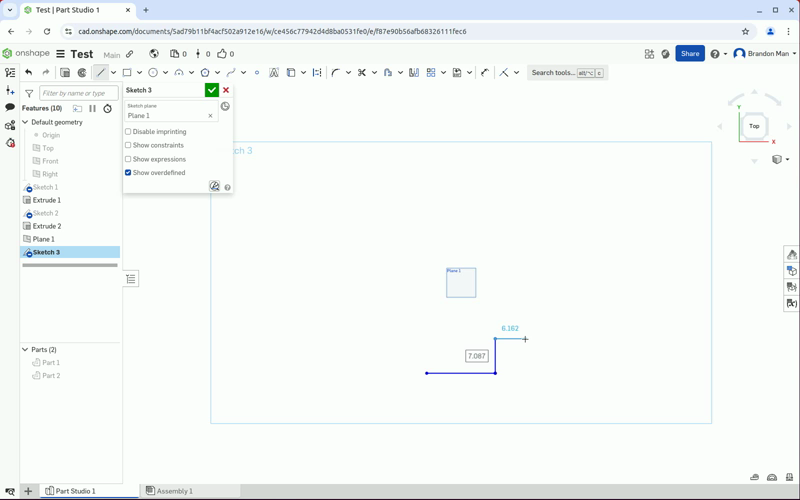
mouse_move(495, 304)
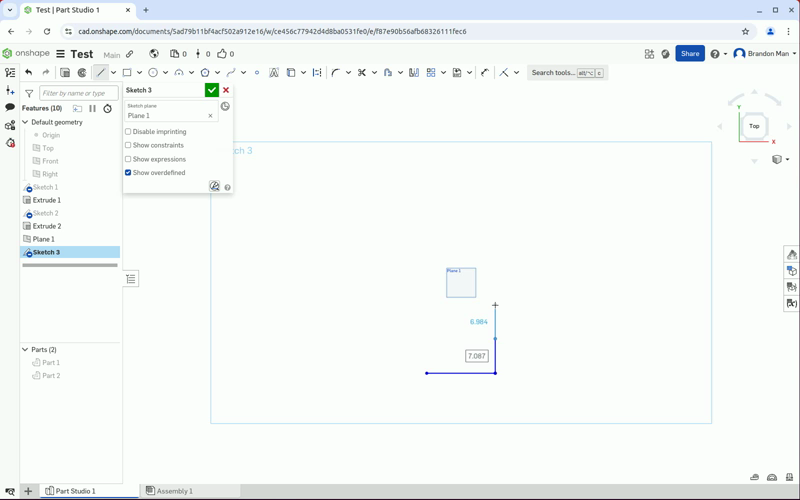
click(495, 304)
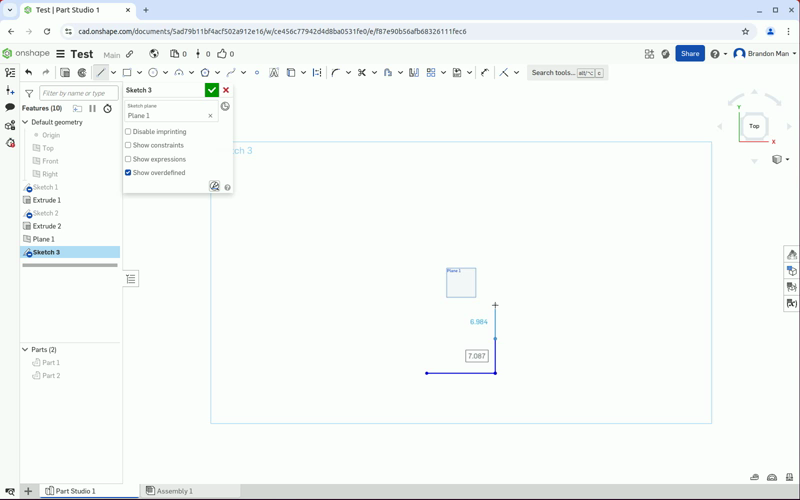
key_up(shift)
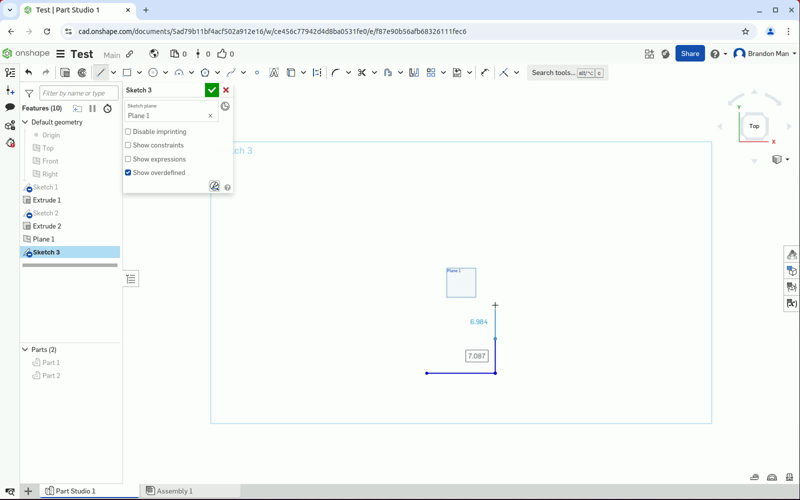
key_down(shift)
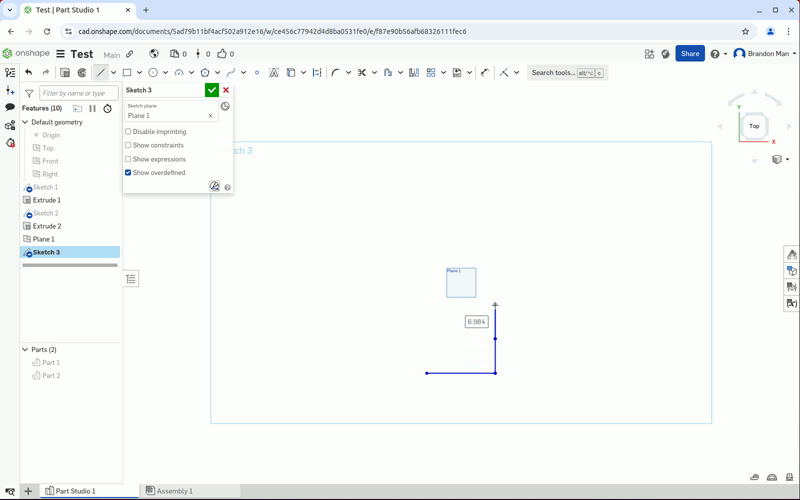
mouse_move(426, 304)
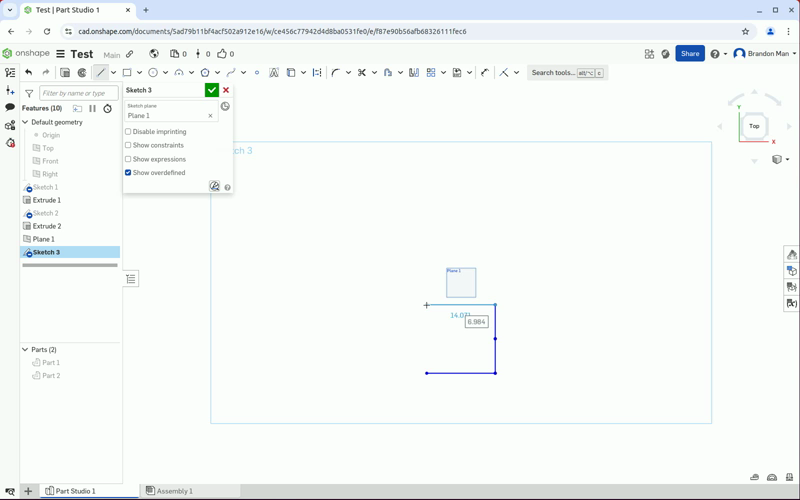
click(426, 304)
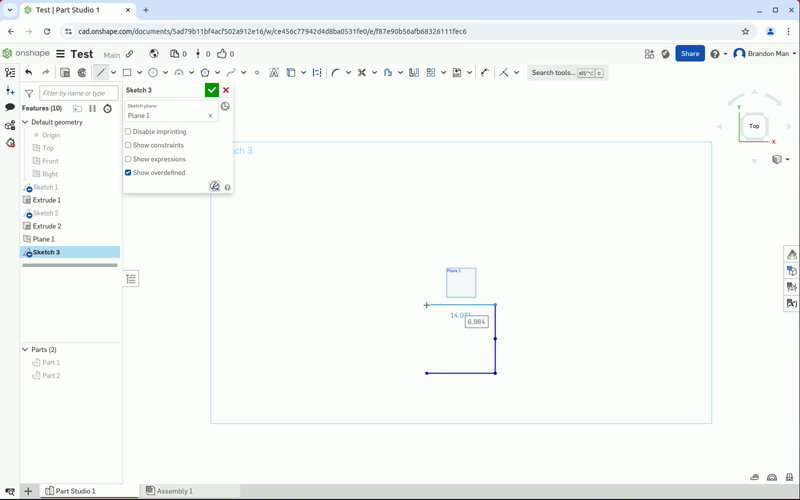
key_up(shift)
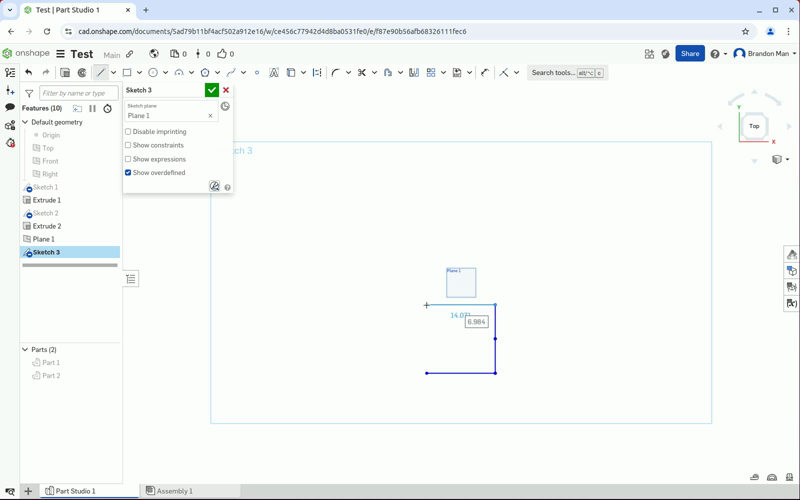
key_down(shift)
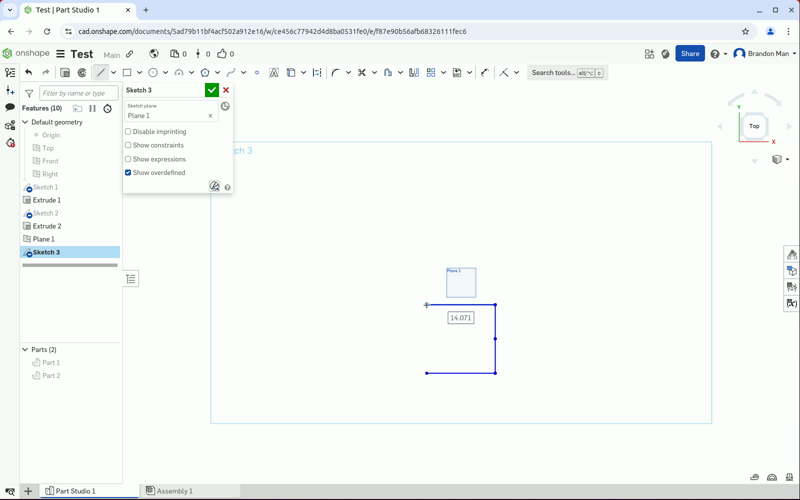
mouse_move(456, 304)
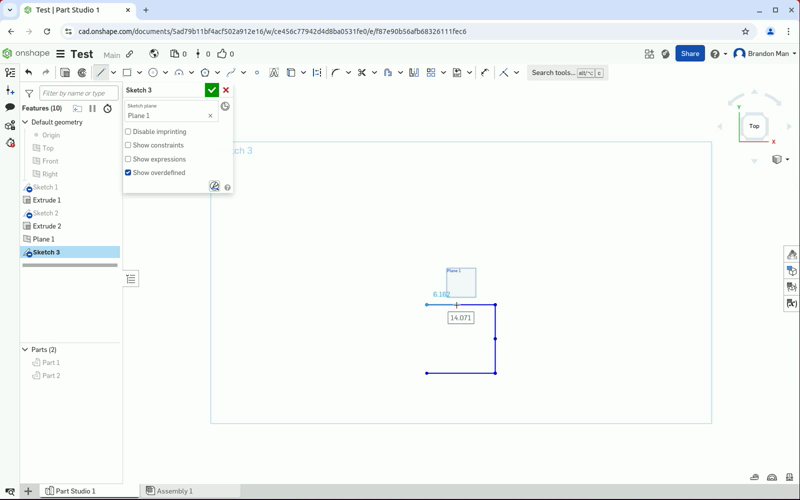
mouse_move(426, 338)
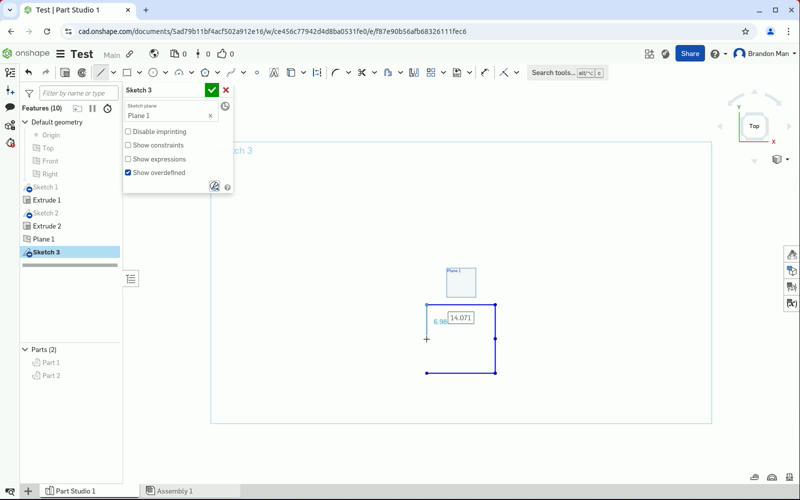
click(426, 338)
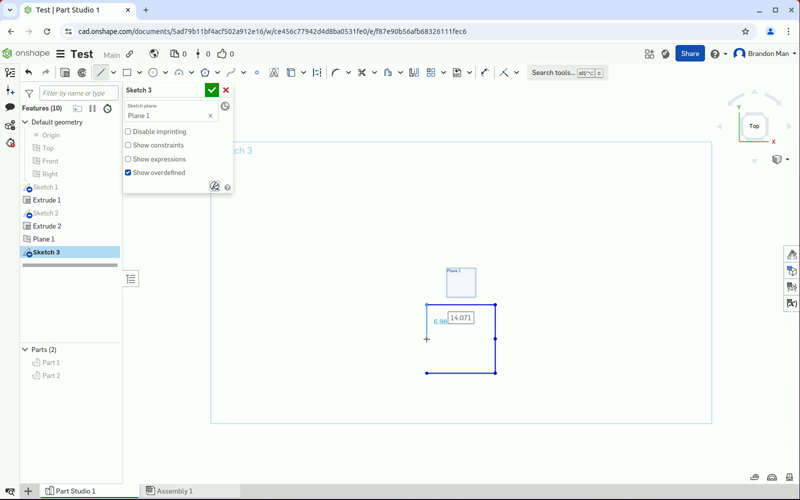
key_up(shift)
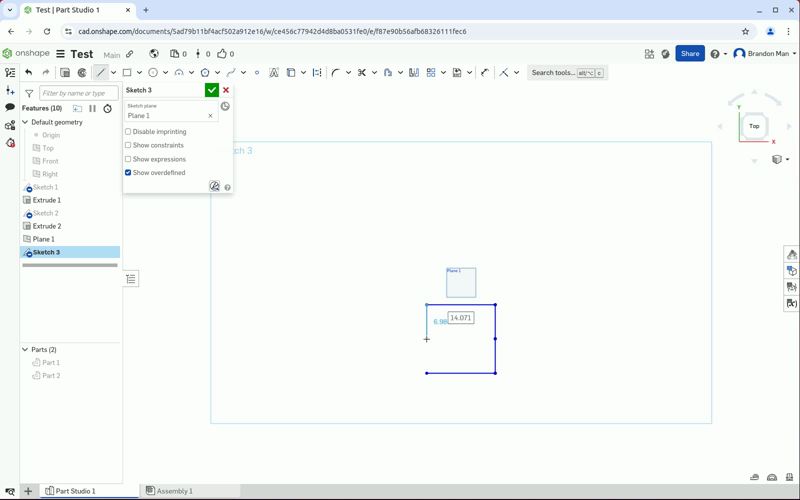
mouse_move(456, 338)
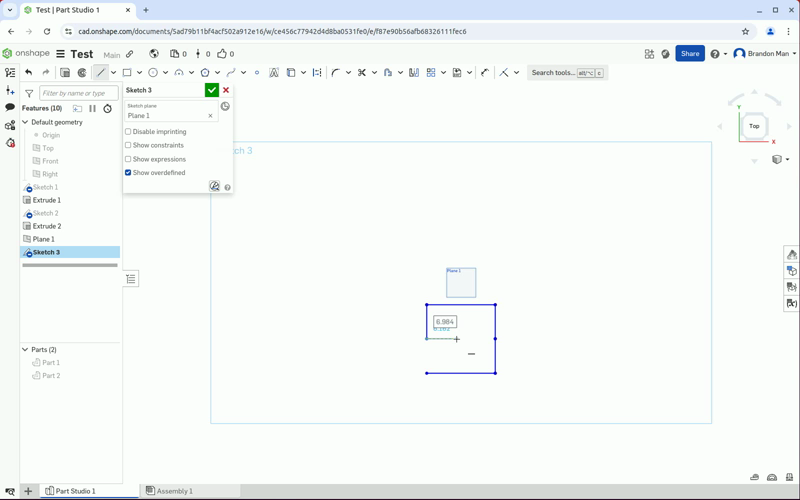
key_down(shift)
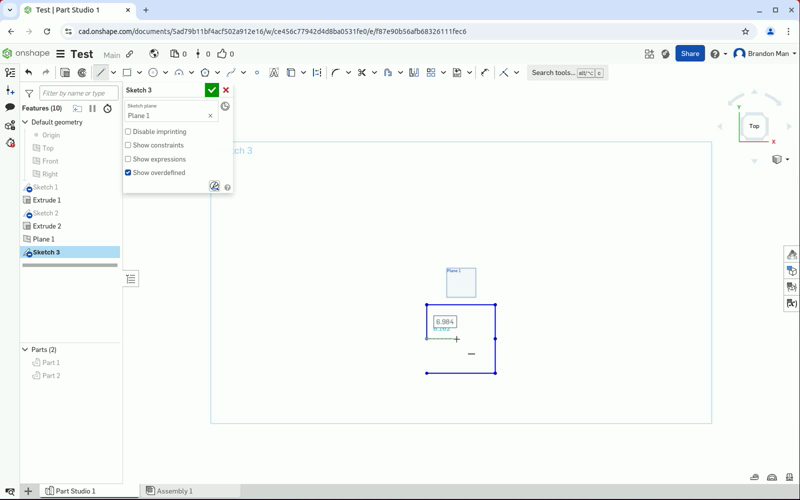
mouse_move(426, 373)
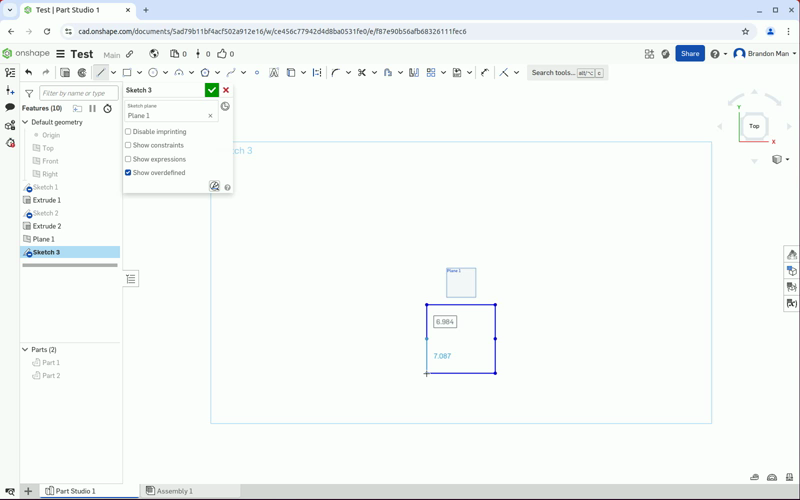
key_up(shift)
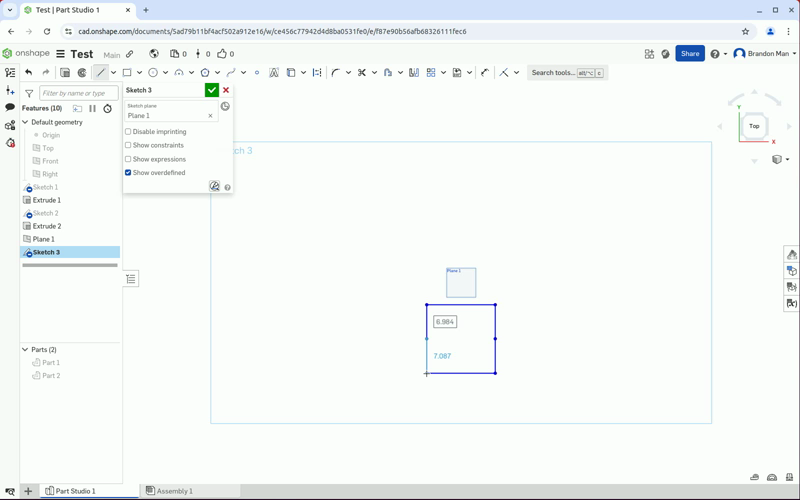
click(426, 373)
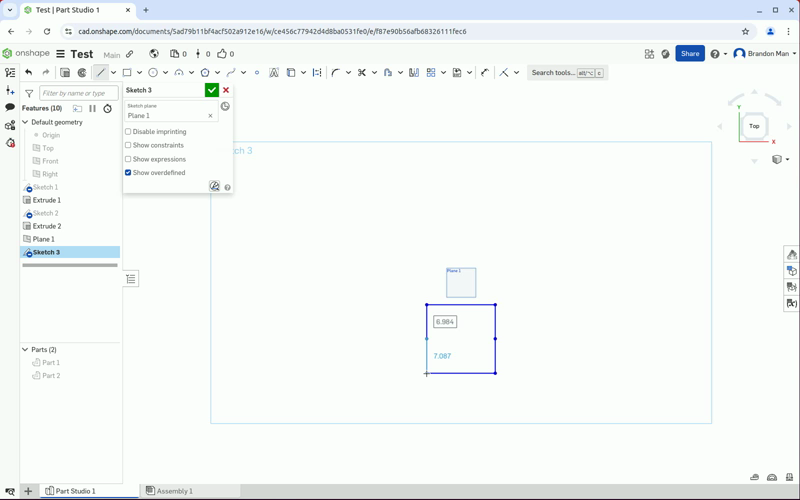
key(esc)
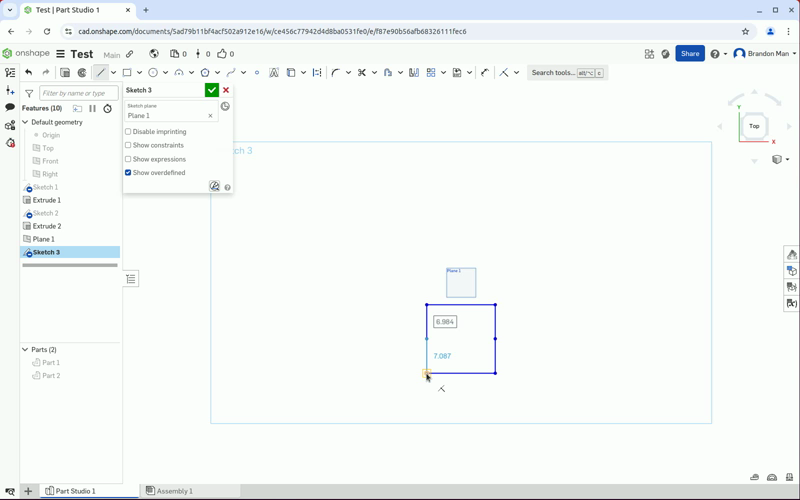
mouse_move(451, 312)
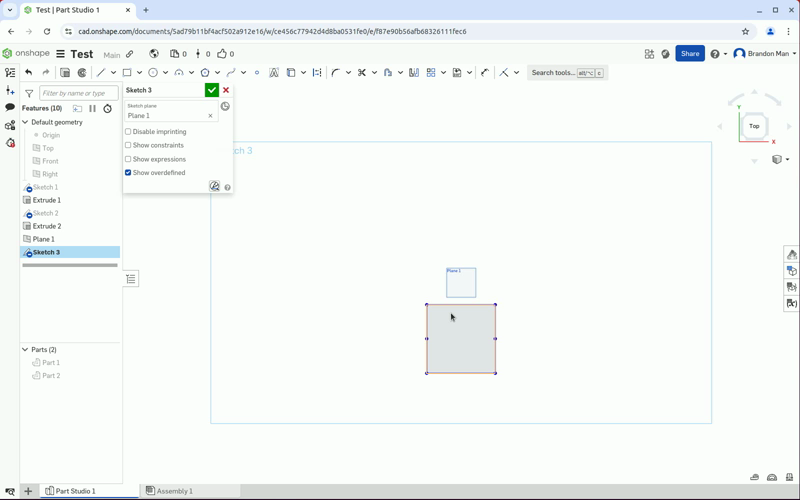
click(451, 312)
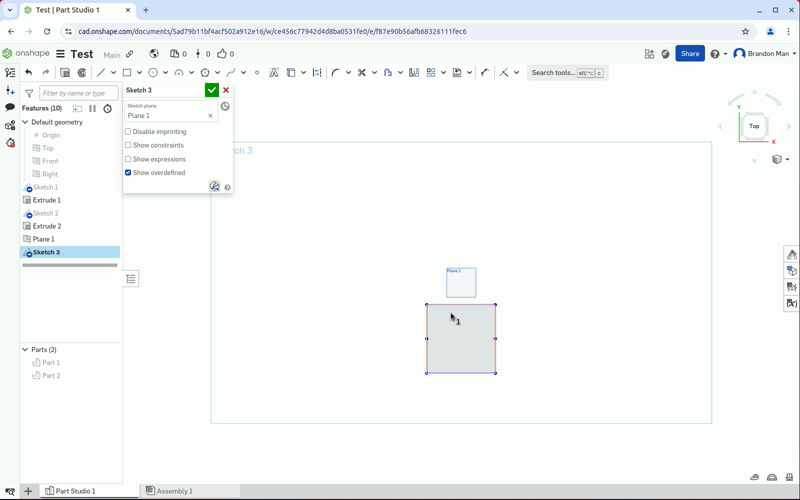
mouse_move(73, 352)
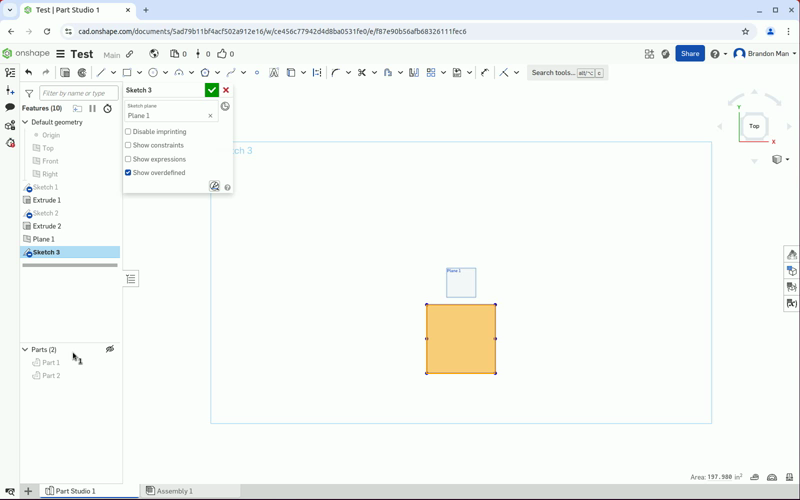
key(shift+y)
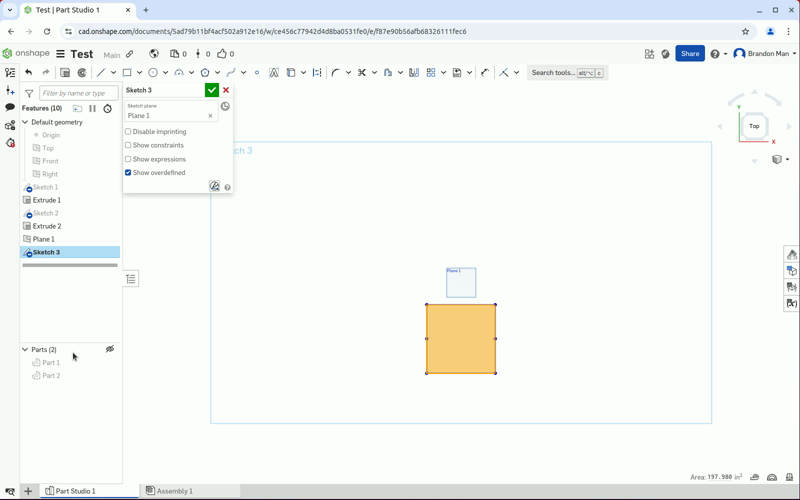
key(shift+e)
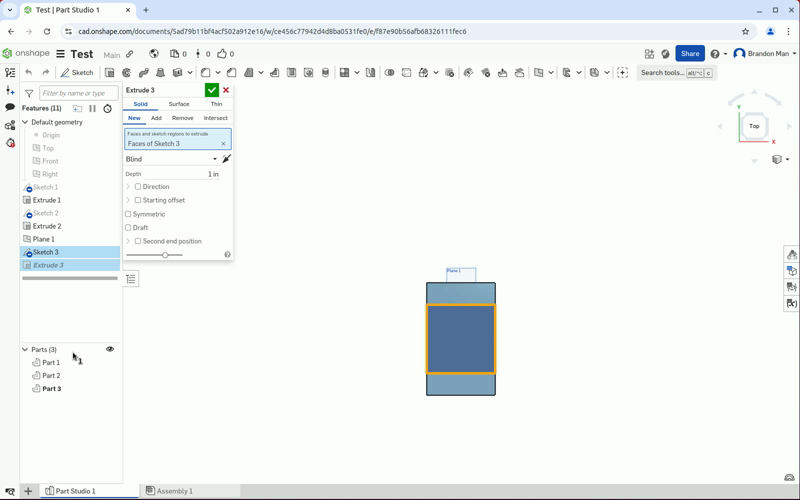
mouse_move(143, 106)
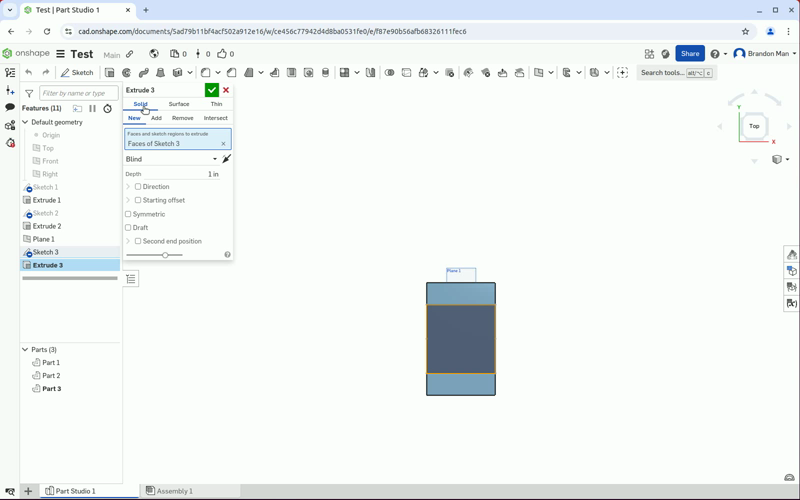
click(143, 106)
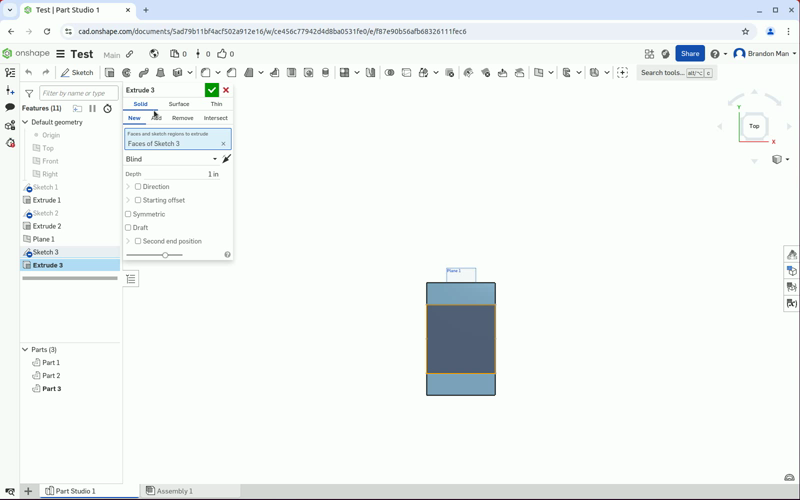
mouse_move(186, 120)
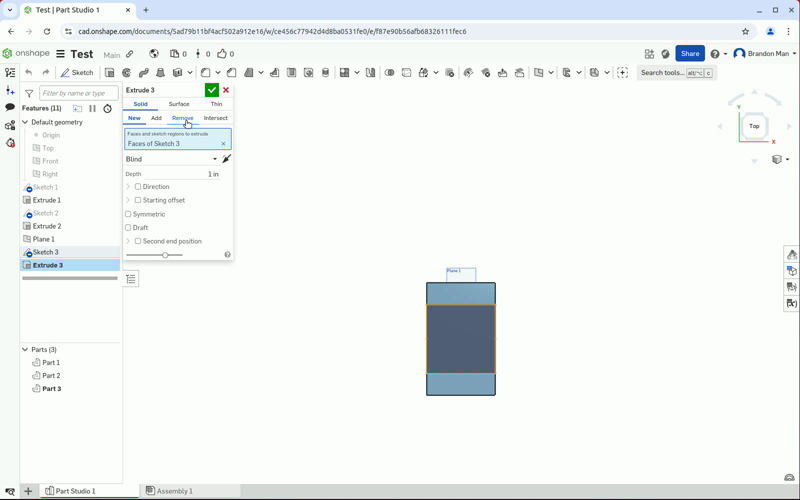
click(186, 120)
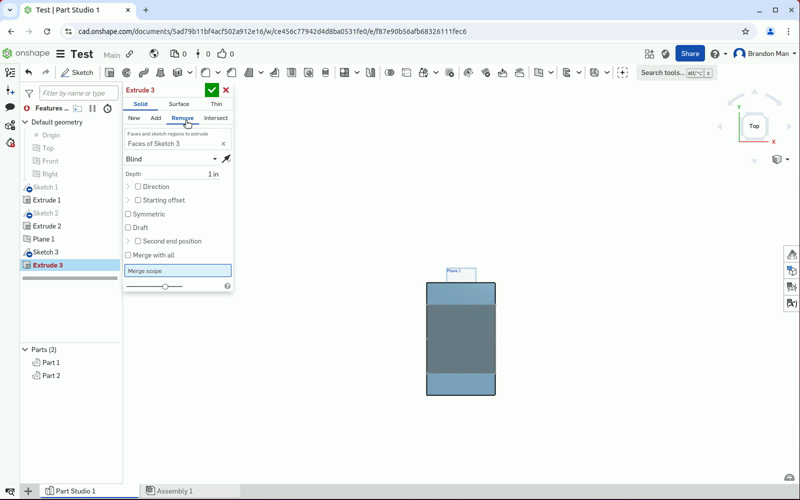
key(tab, 4)
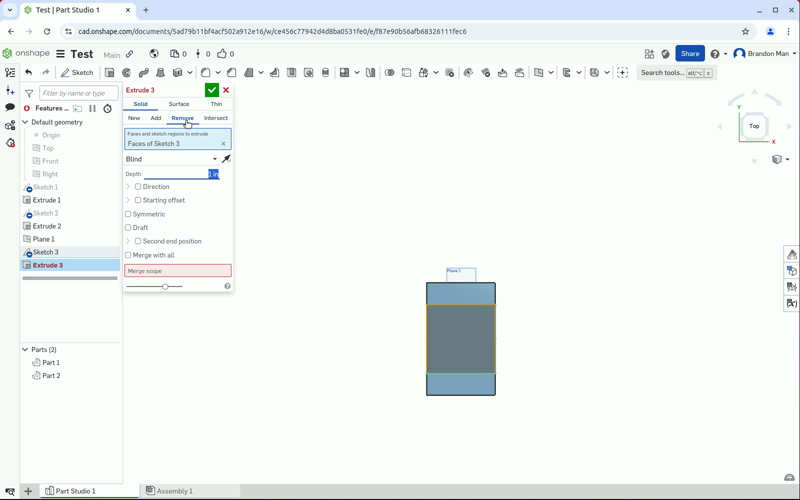
text(4.574)
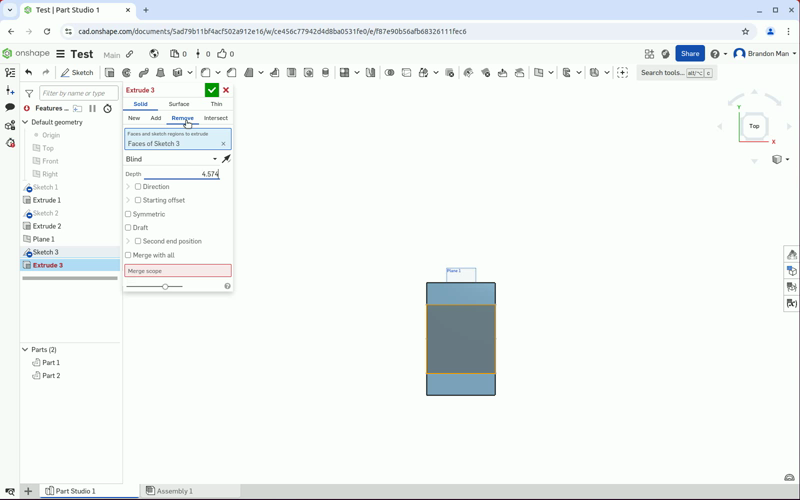
key(tab, 6)
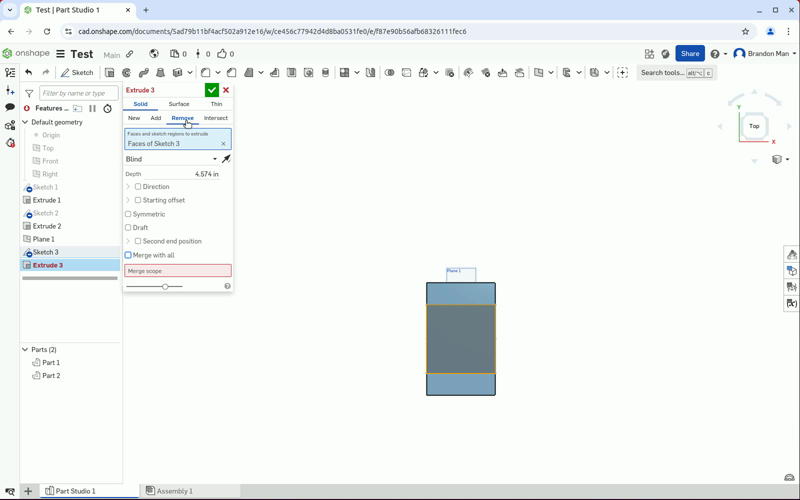
key(space)
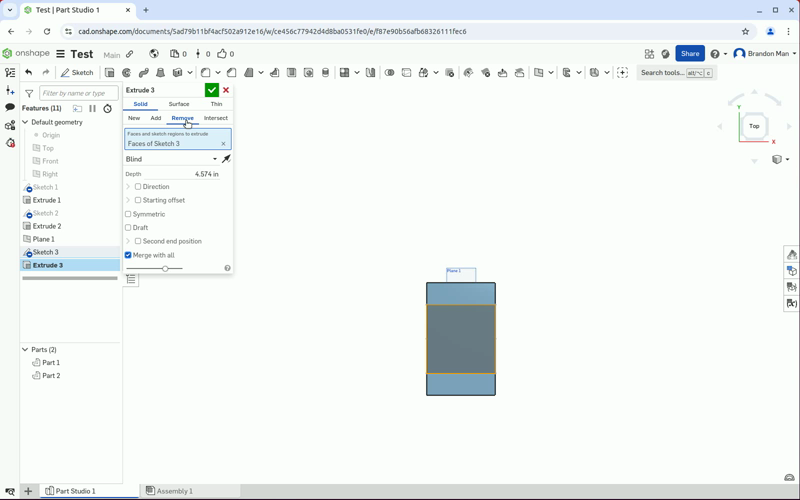
key(enter)
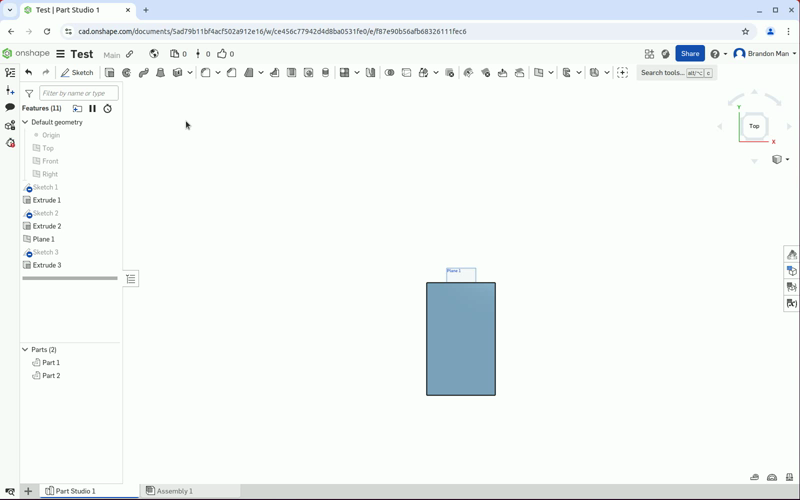
key(shift+h)
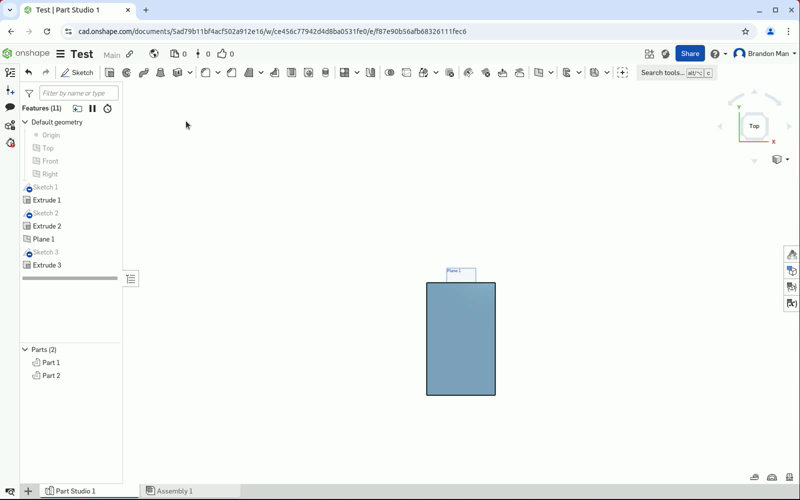
key(shift+h)
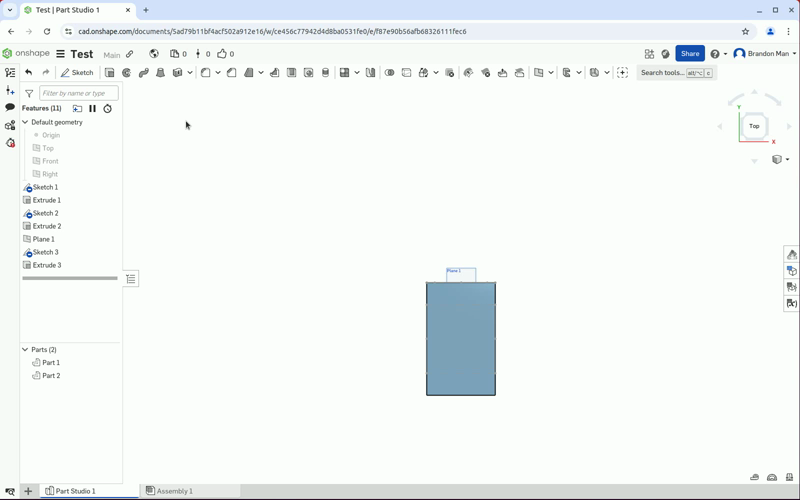
key(shift+7)
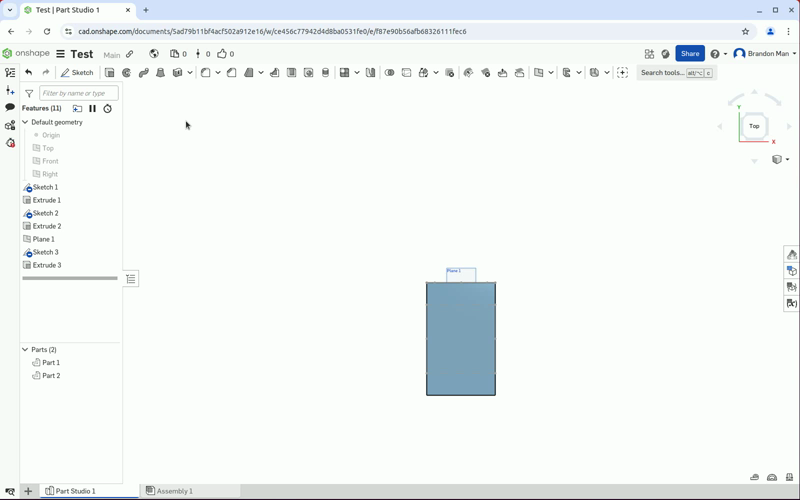
key(up, 3)
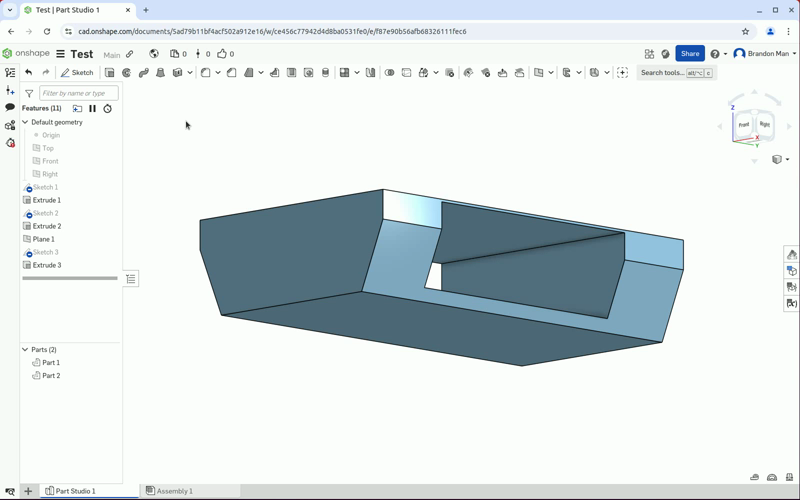
key(left, 3)
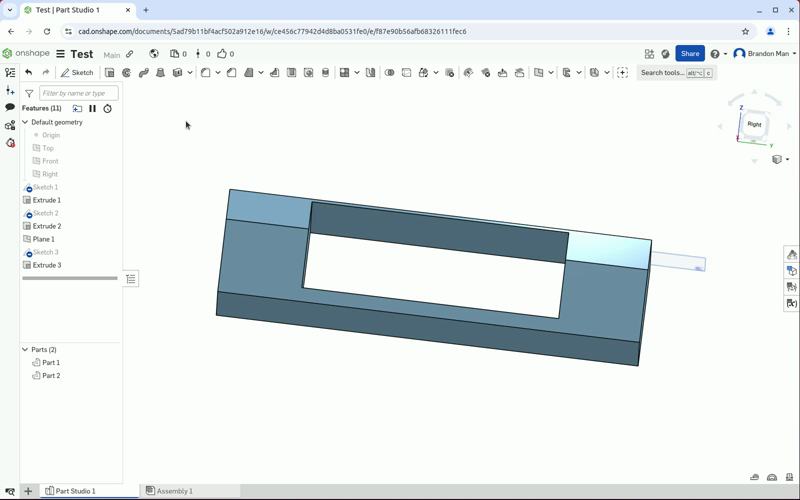
key(right, 3)
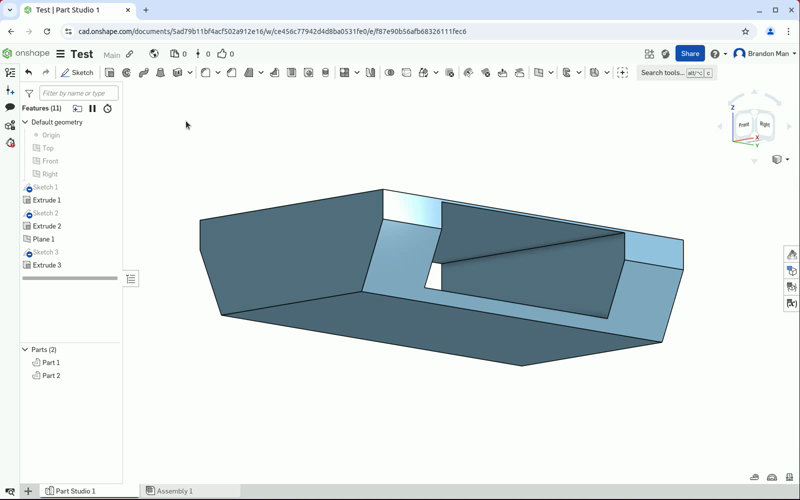
key(down, 3)
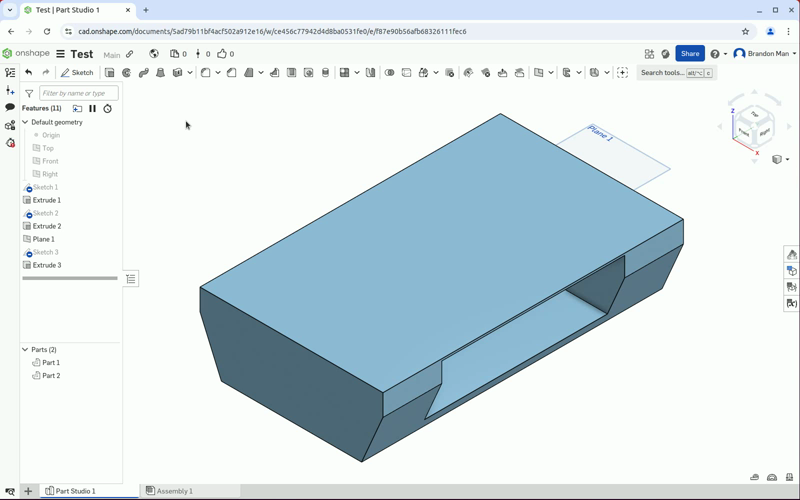
mouse_move(73, 189)
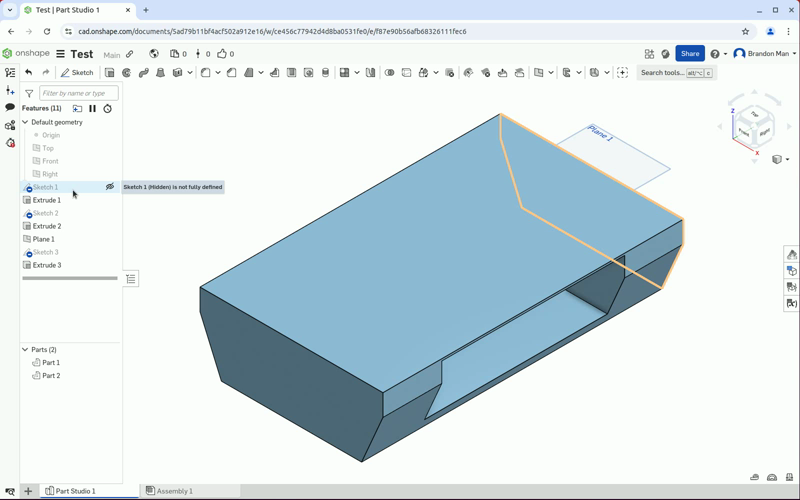
click(73, 189)